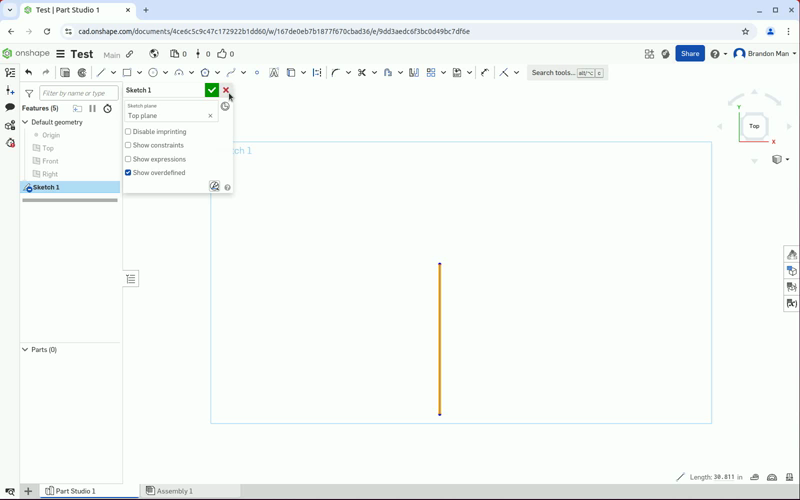
key(shift+h)
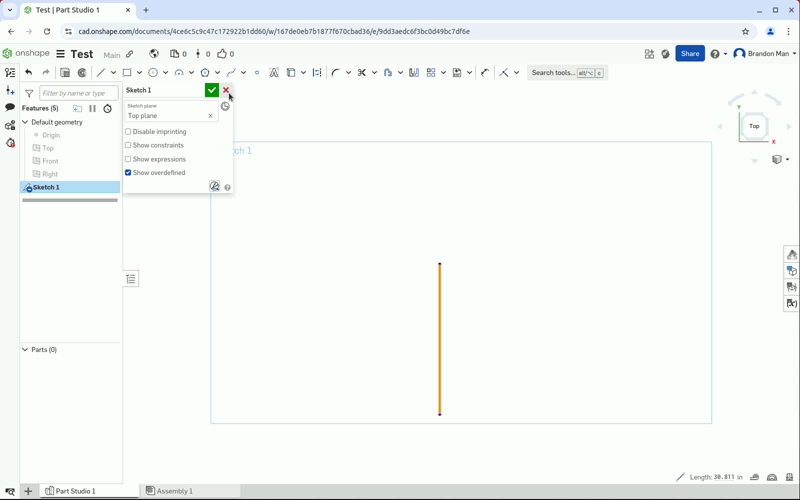
key(shift+s)
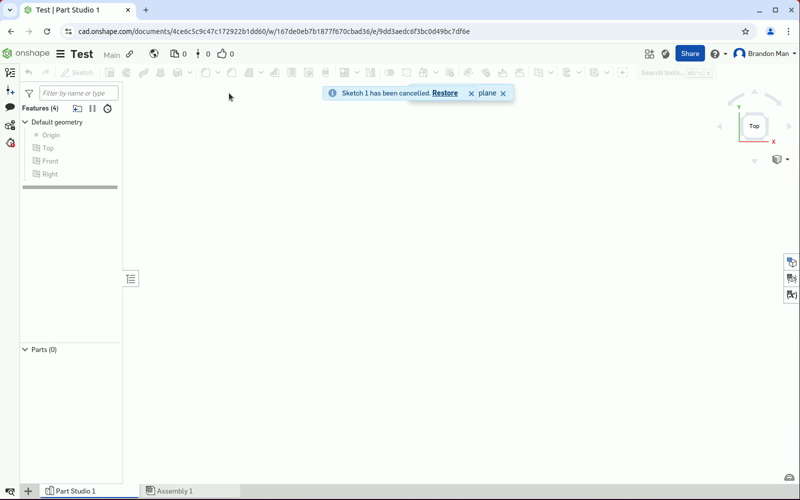
mouse_move(73, 150)
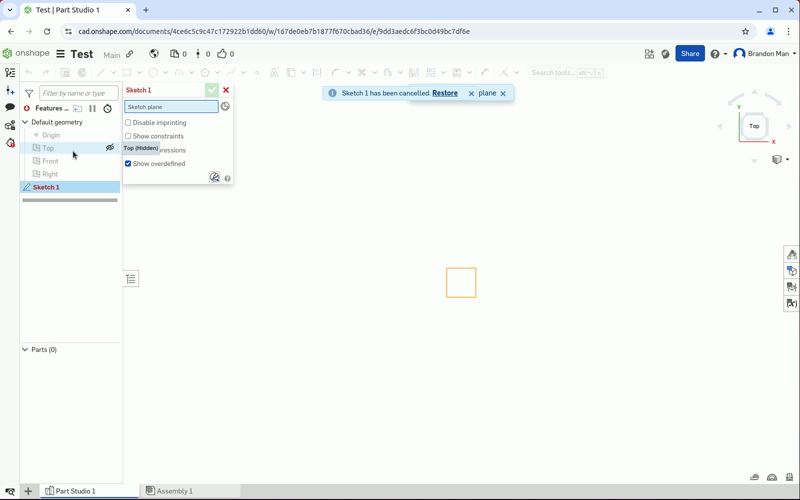
click(73, 150)
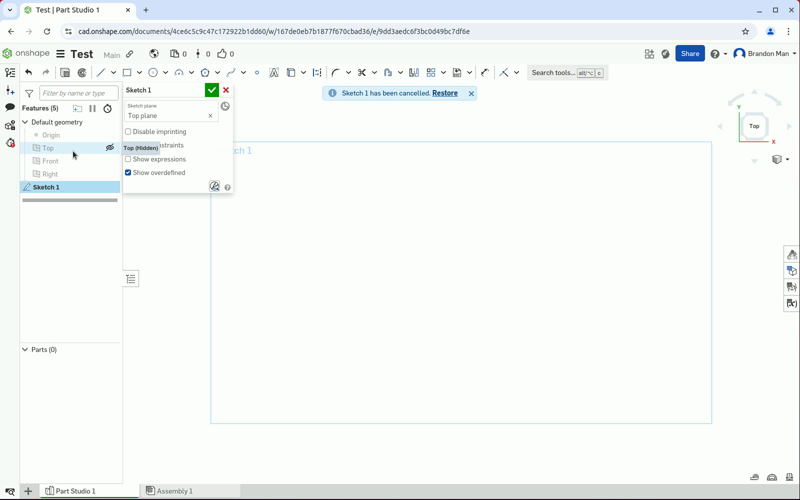
mouse_move(73, 352)
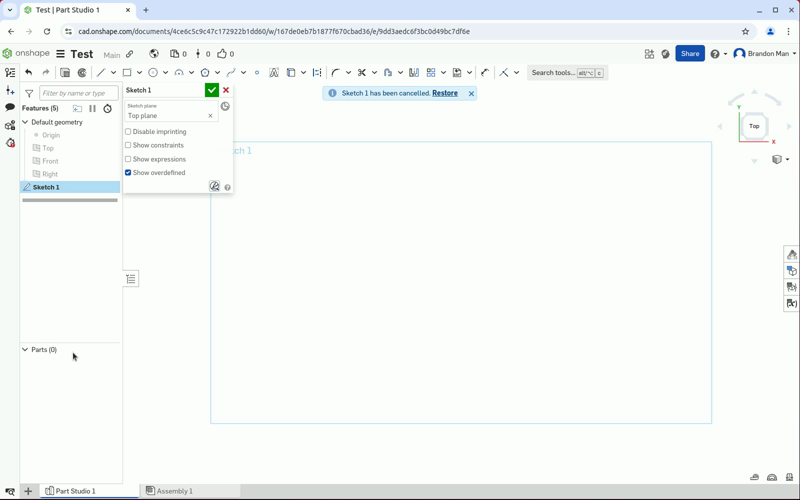
key(y)
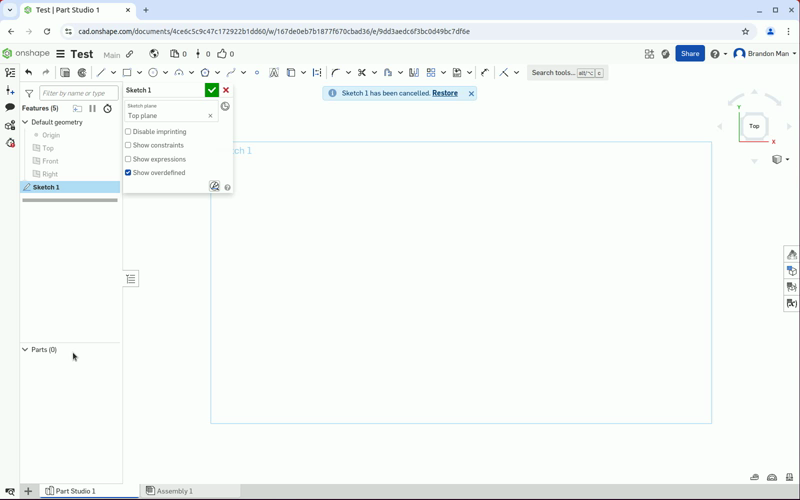
key(l)
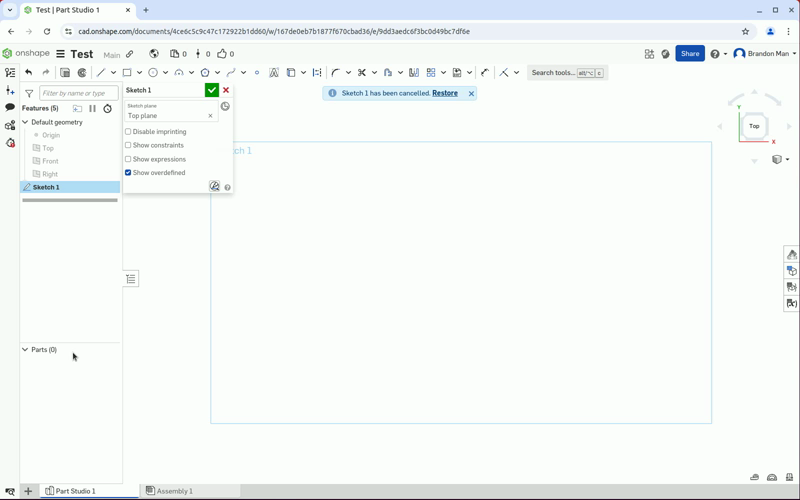
key_down(shift)
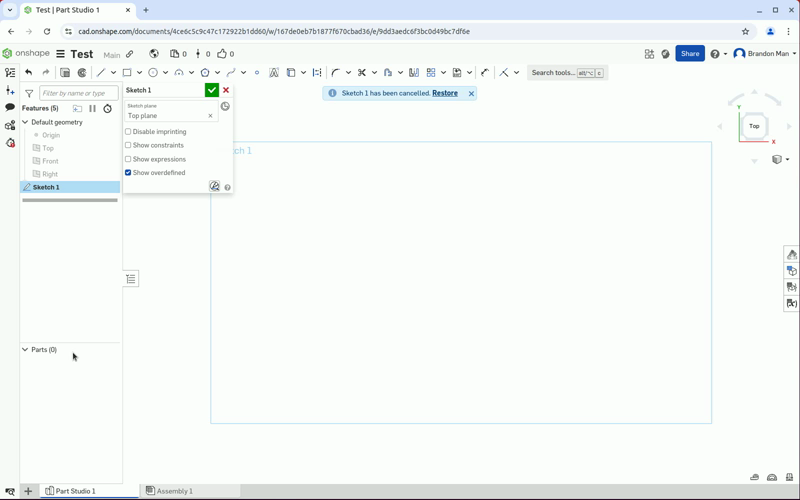
mouse_move(379, 314)
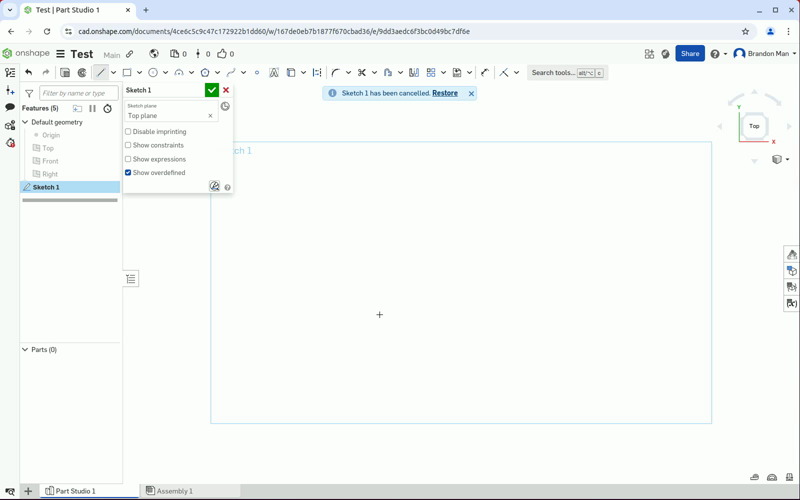
click(379, 314)
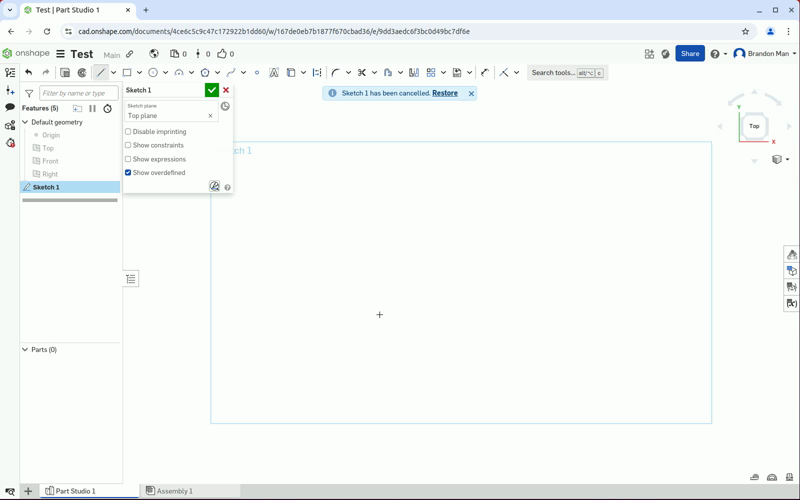
key_up(shift)
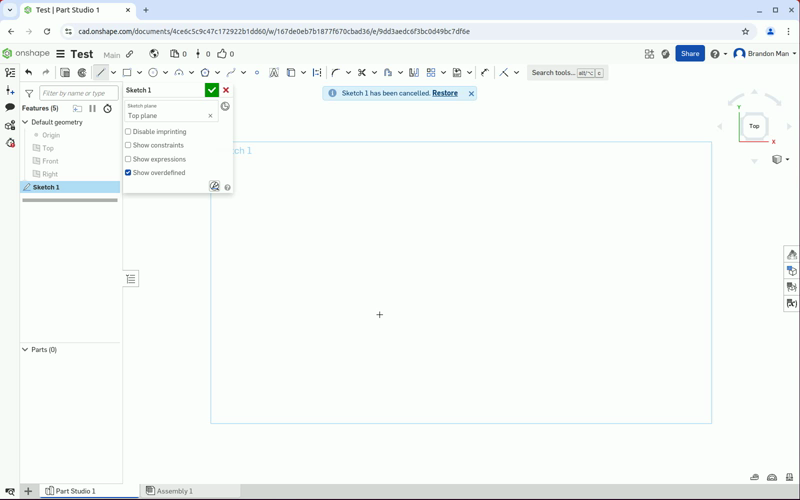
key_down(shift)
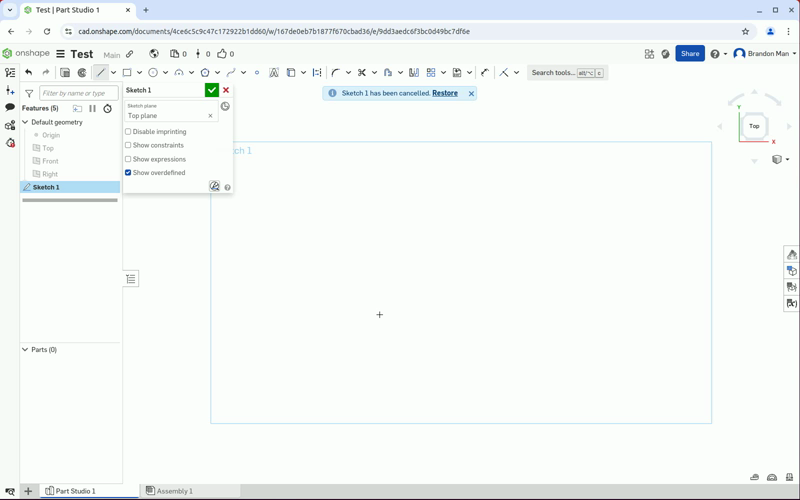
mouse_move(409, 314)
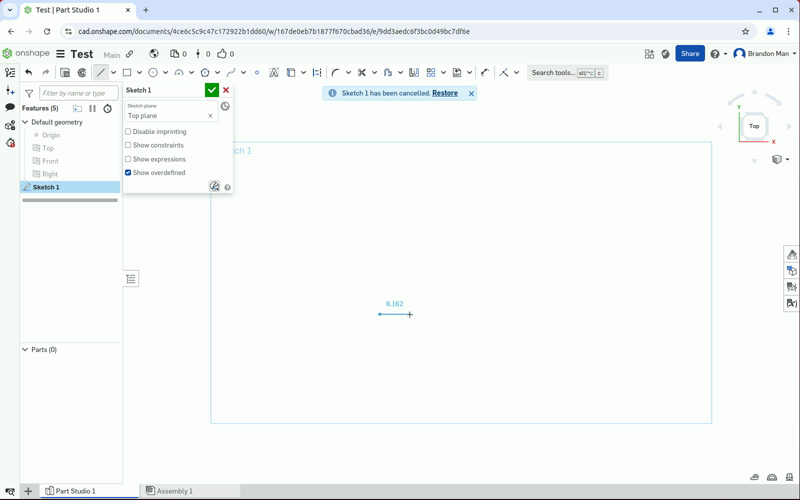
mouse_move(379, 289)
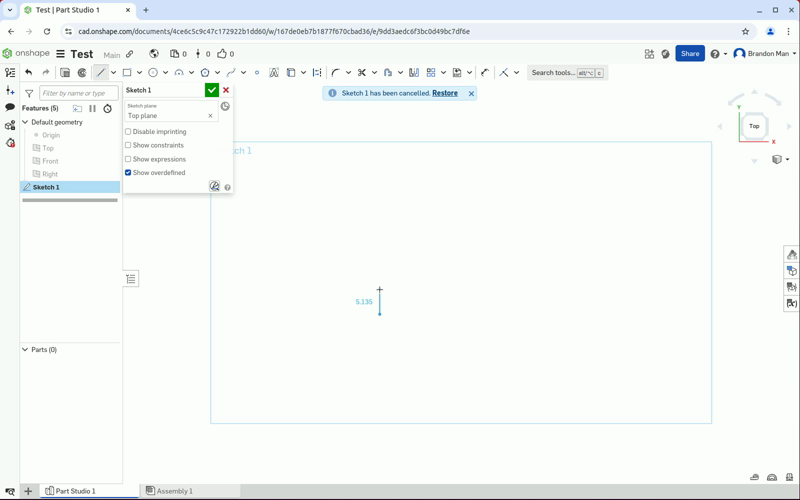
click(379, 289)
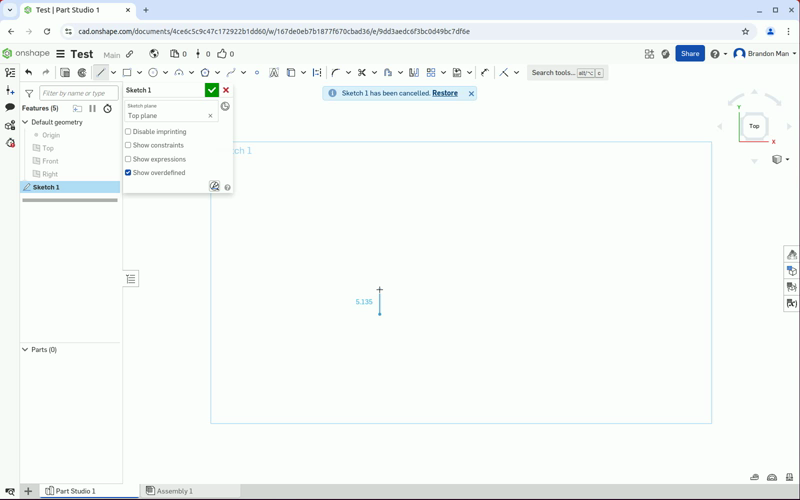
key_up(shift)
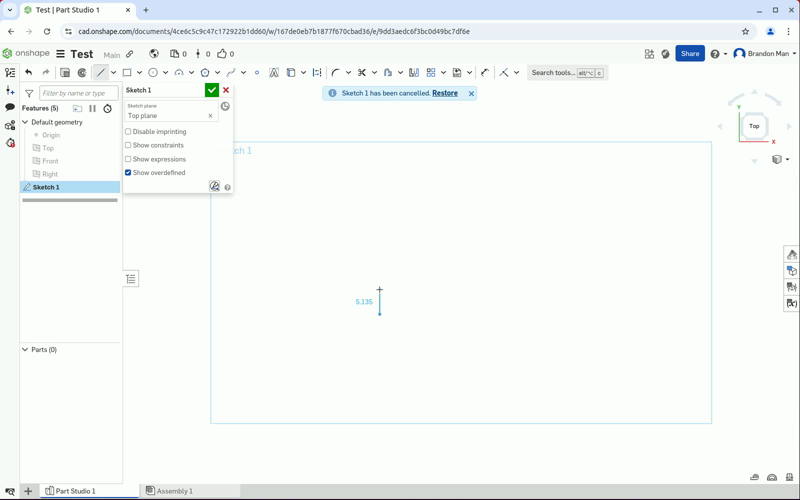
key(esc)
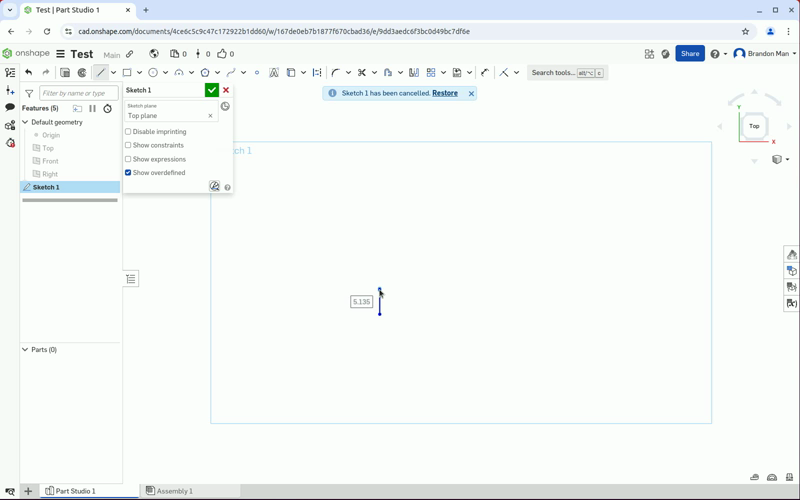
key(a)
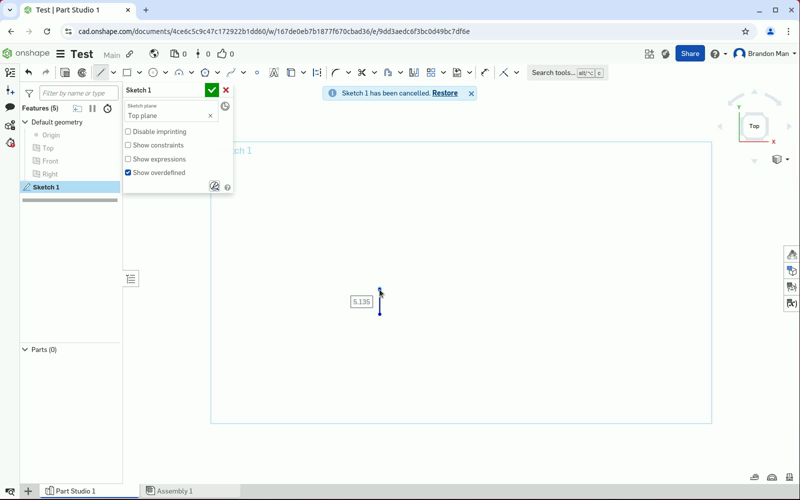
mouse_move(379, 289)
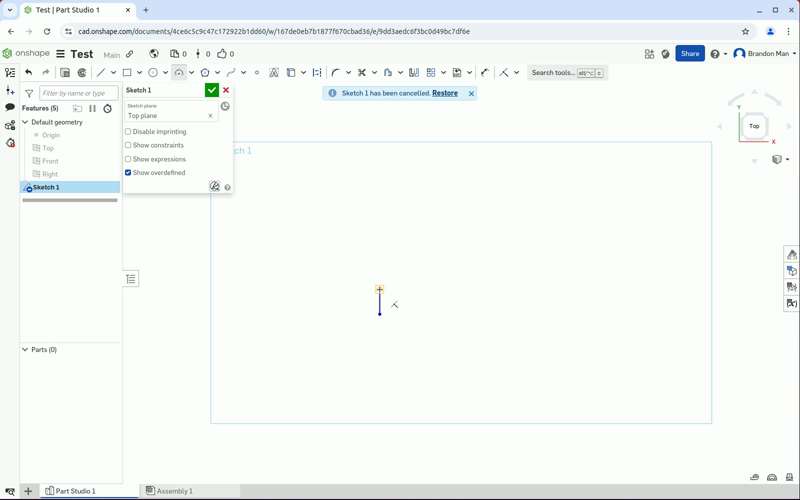
click(379, 289)
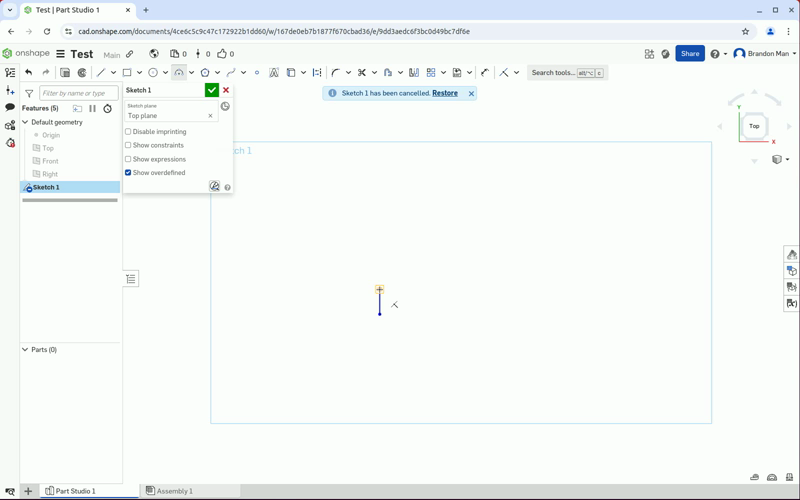
key_down(shift)
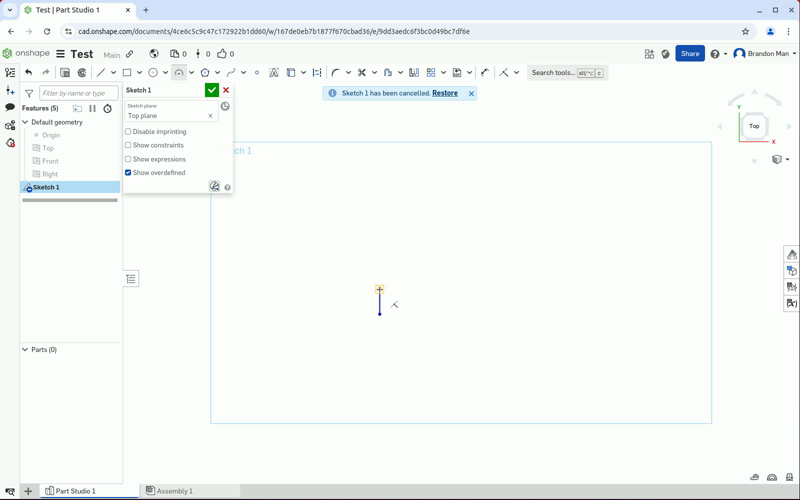
mouse_move(379, 274)
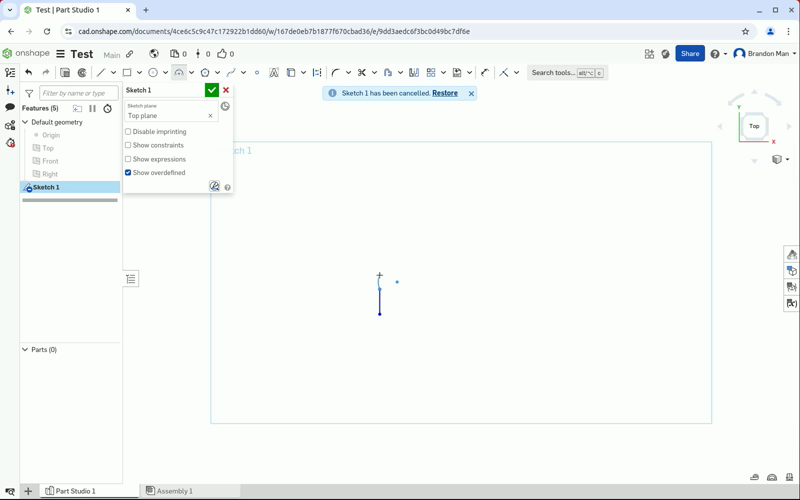
click(379, 274)
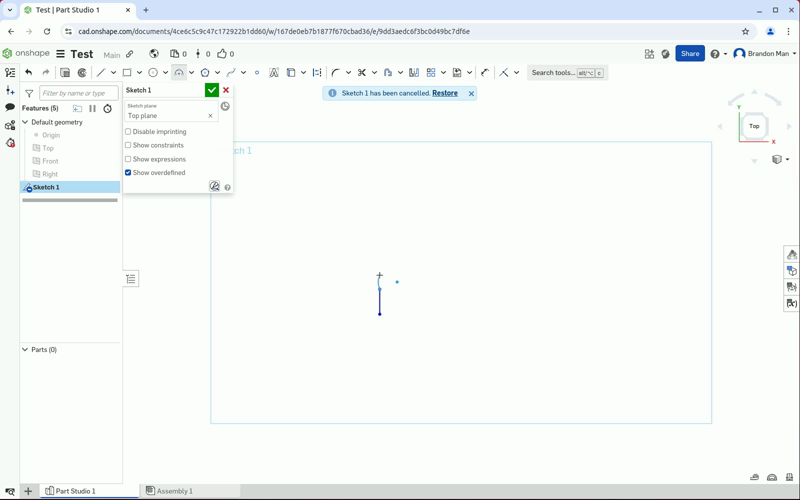
mouse_move(372, 282)
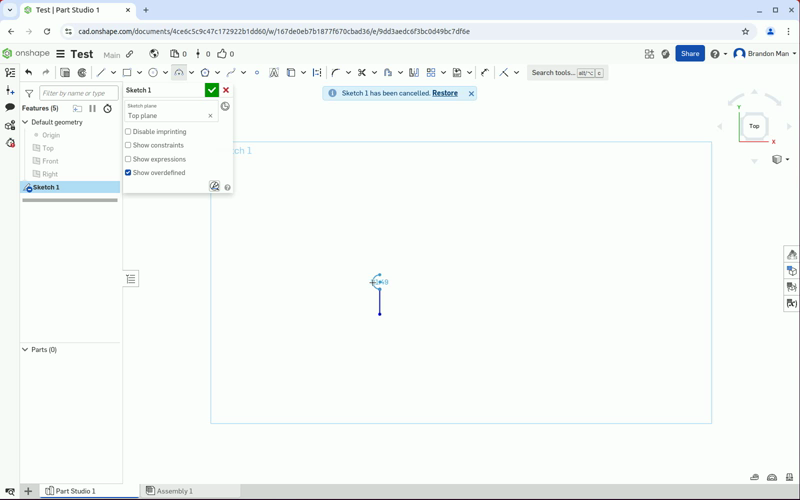
click(372, 282)
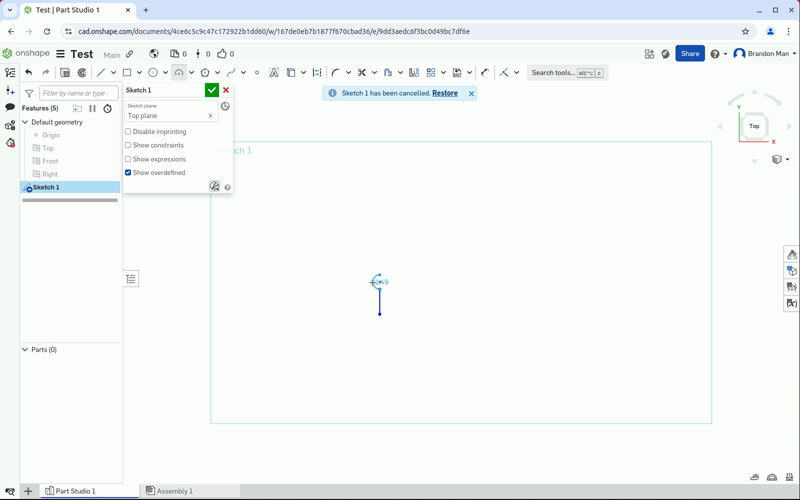
key_up(shift)
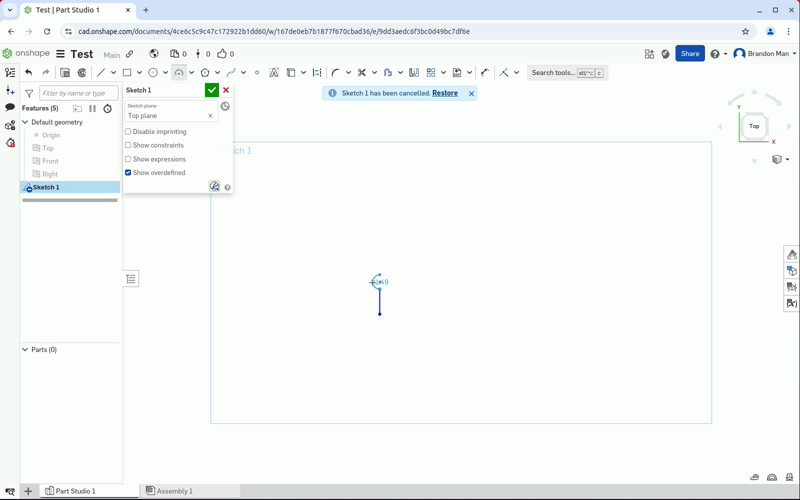
key(esc)
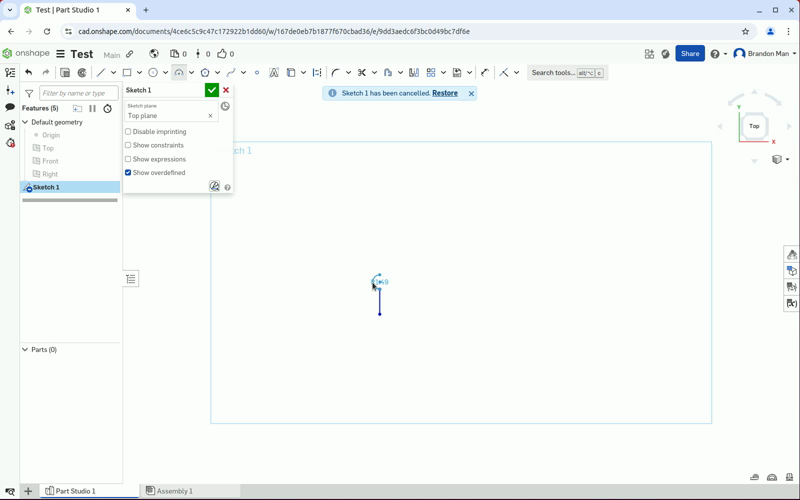
key(l)
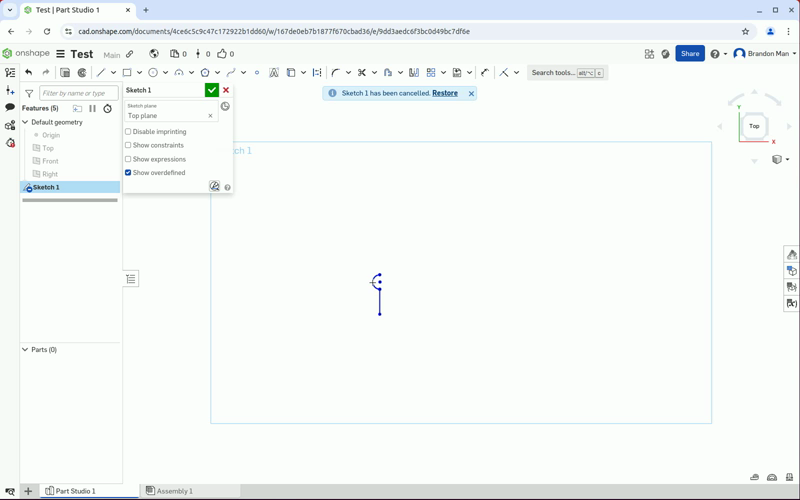
mouse_move(379, 274)
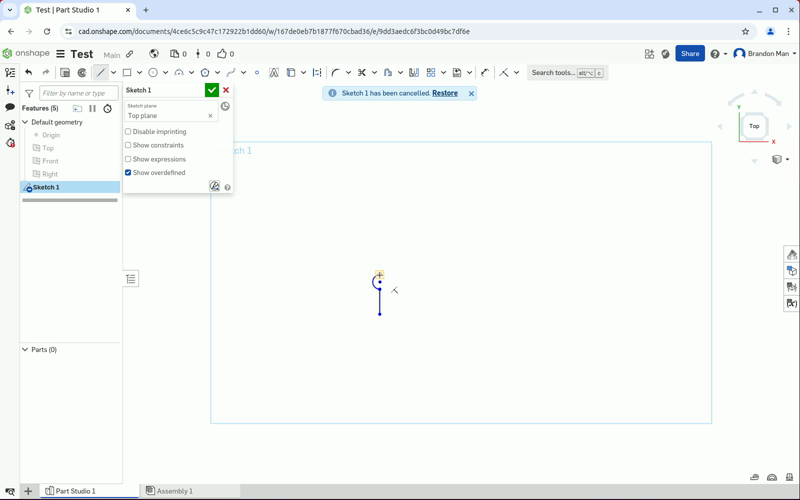
click(379, 274)
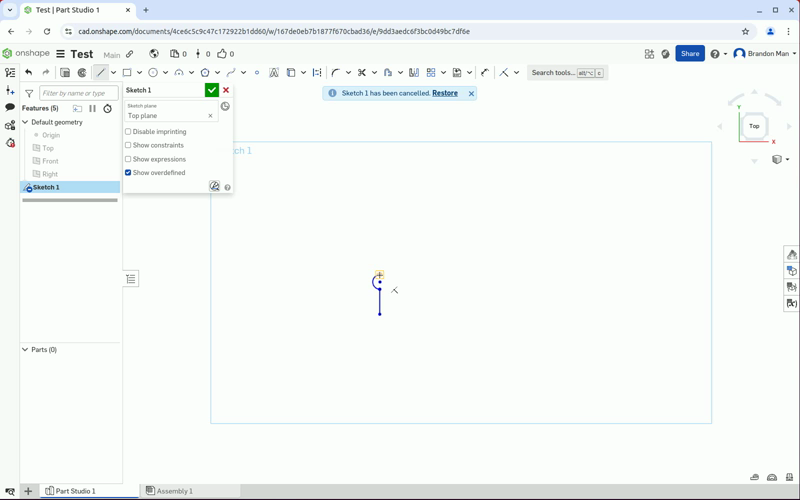
key_down(shift)
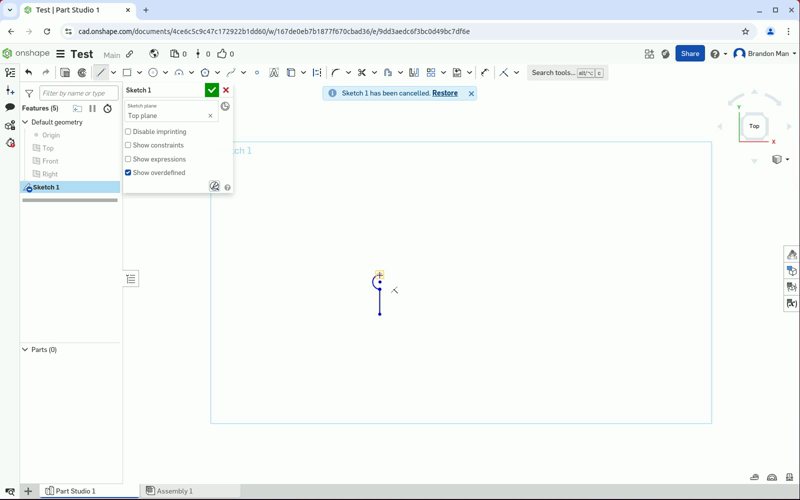
mouse_move(409, 274)
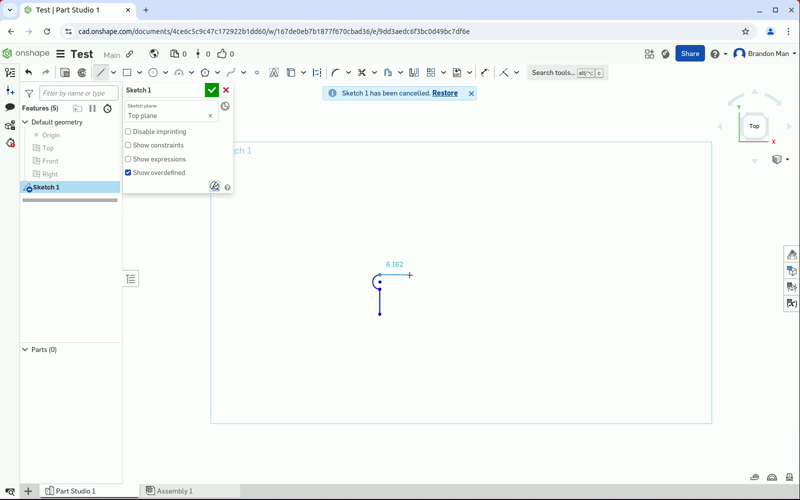
mouse_move(379, 249)
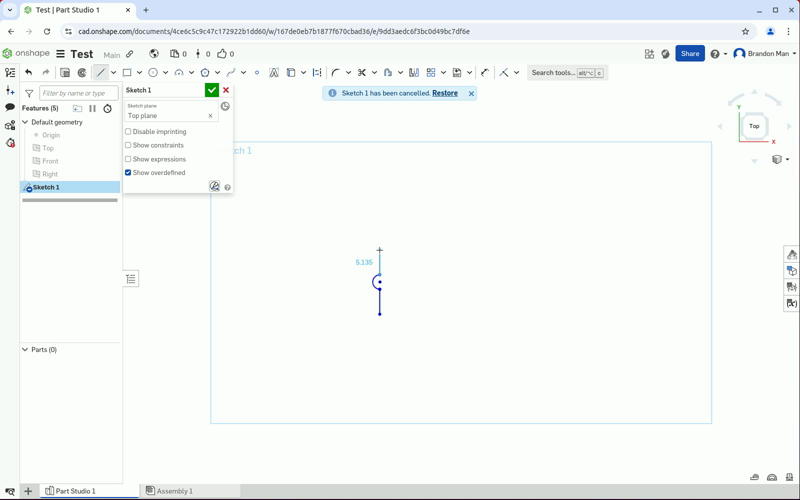
click(379, 249)
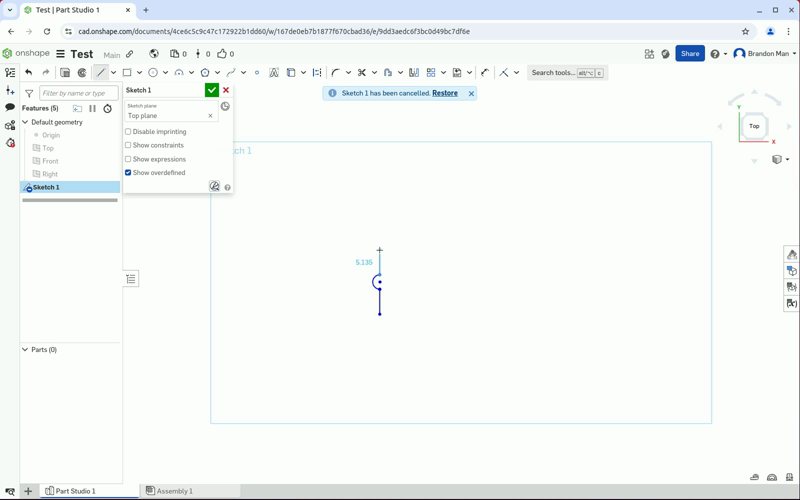
key_up(shift)
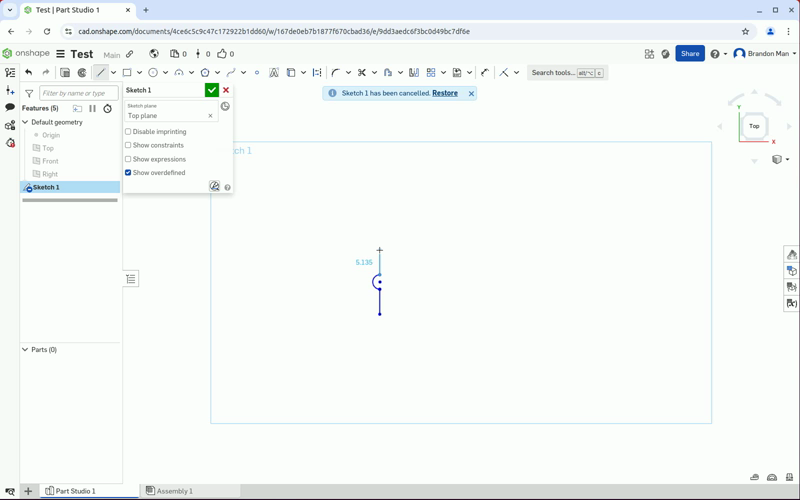
key(esc)
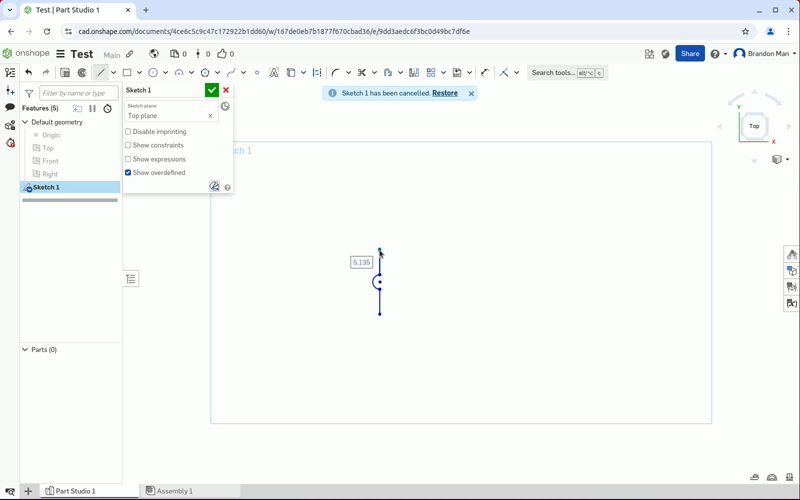
key(a)
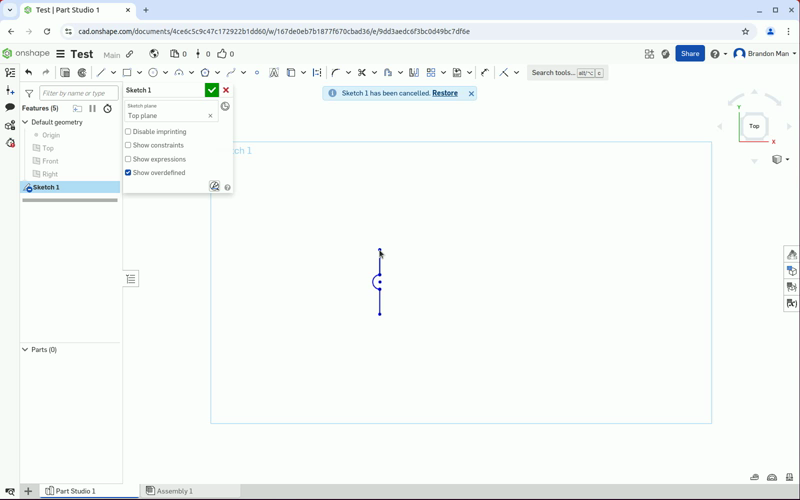
mouse_move(379, 249)
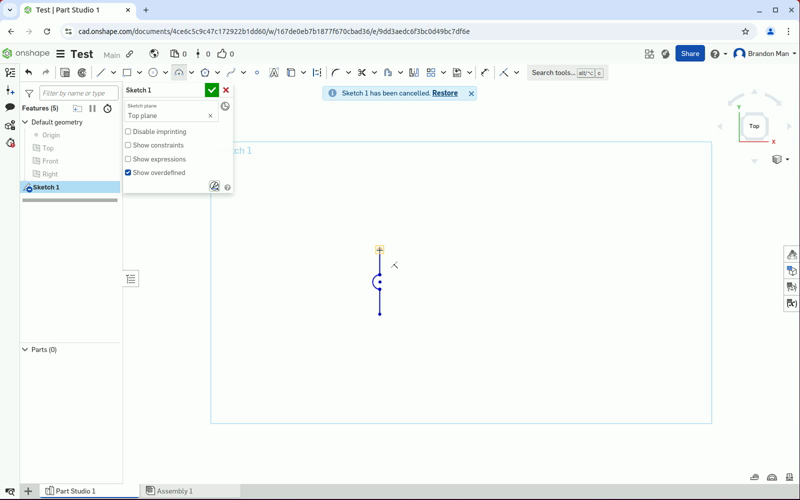
click(379, 249)
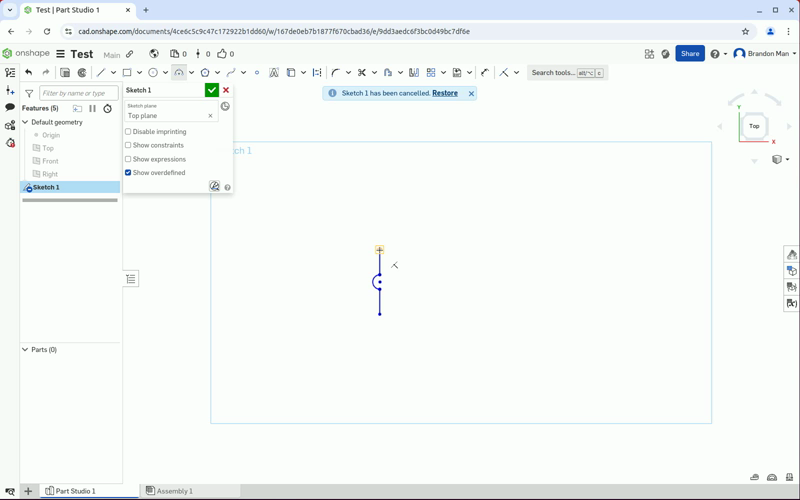
mouse_move(379, 314)
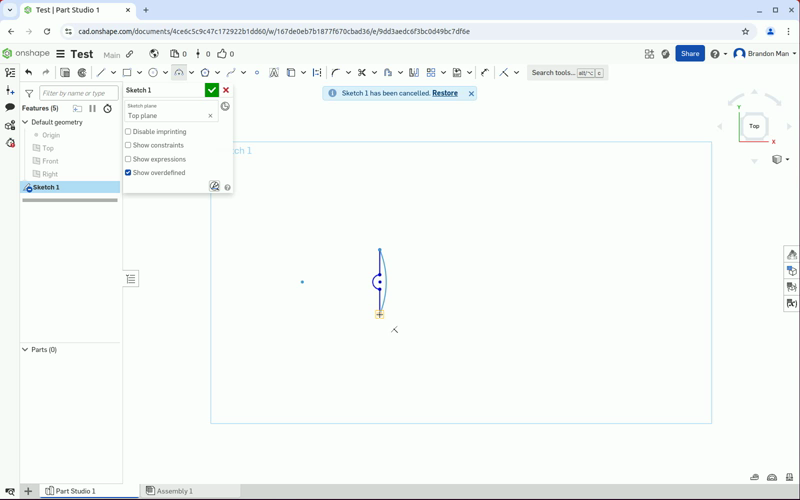
click(379, 314)
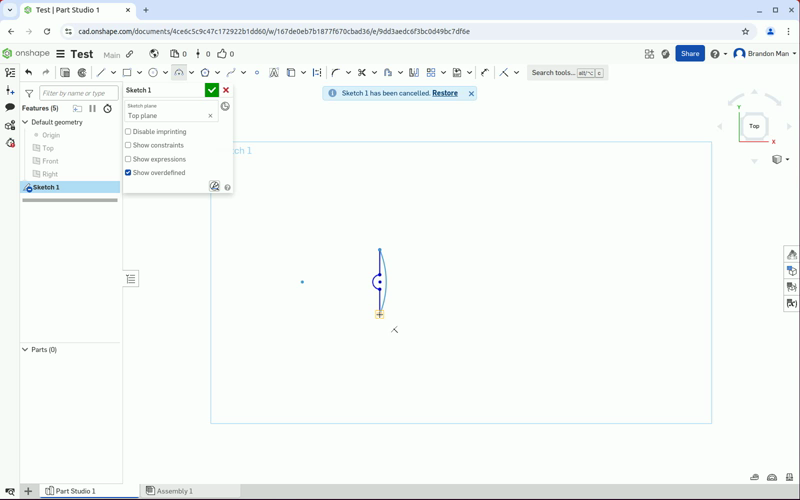
key_down(shift)
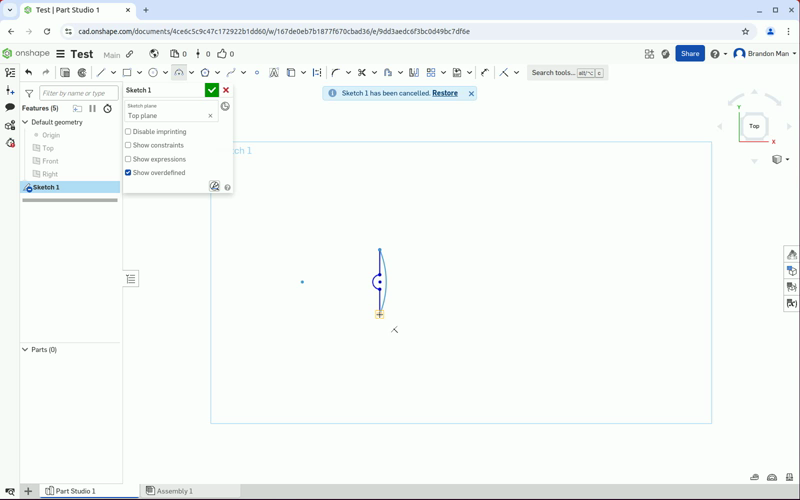
mouse_move(347, 282)
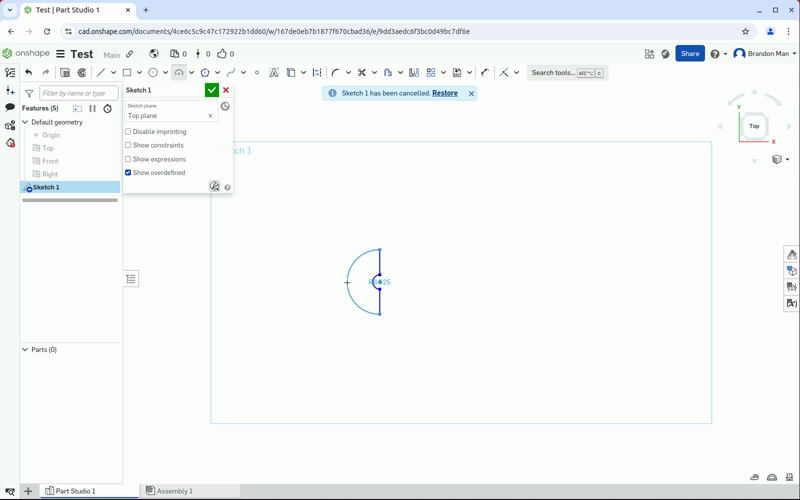
click(347, 282)
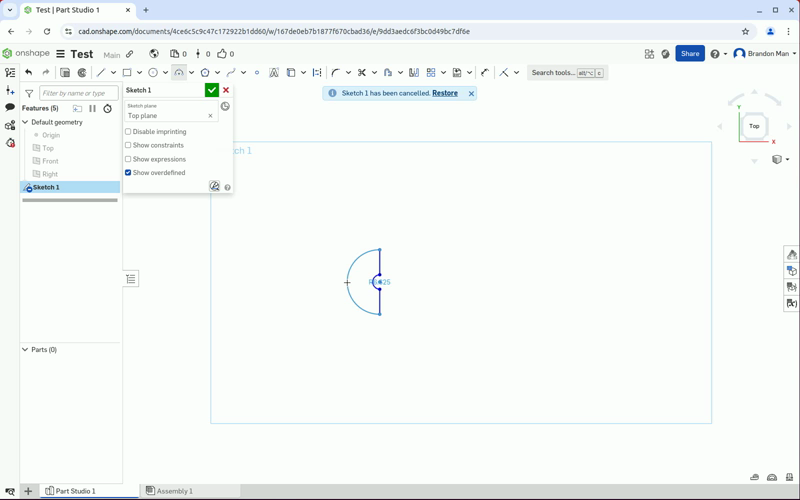
key_up(shift)
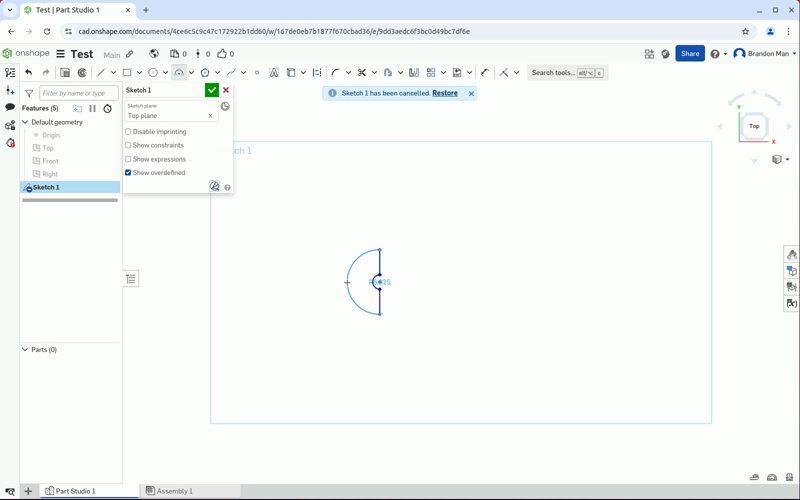
key(esc)
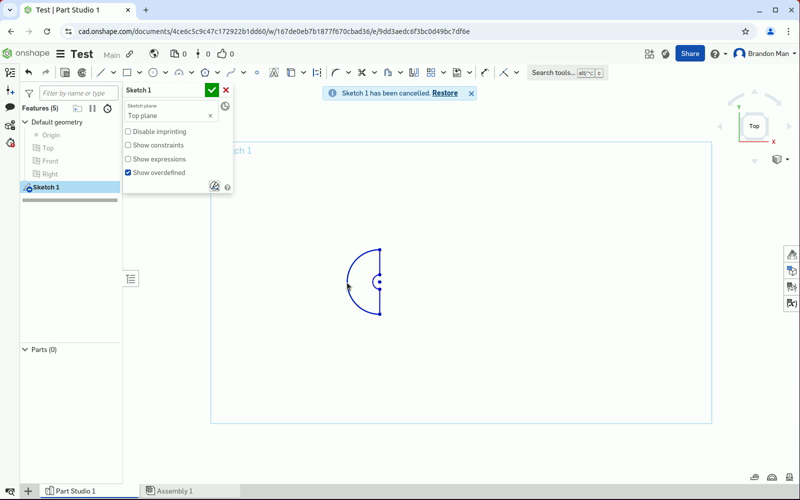
mouse_move(372, 290)
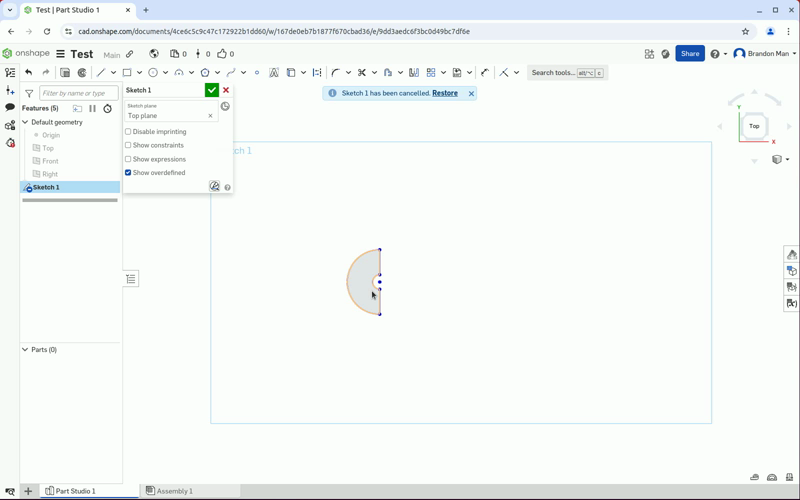
scroll(6)
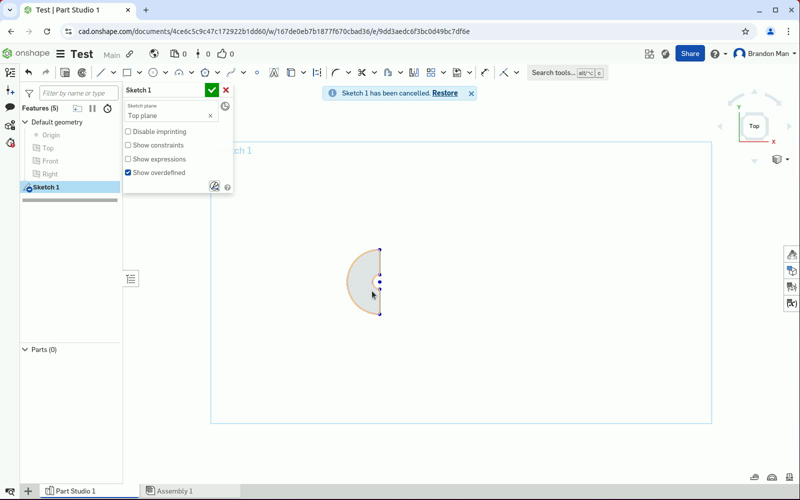
scroll(6)
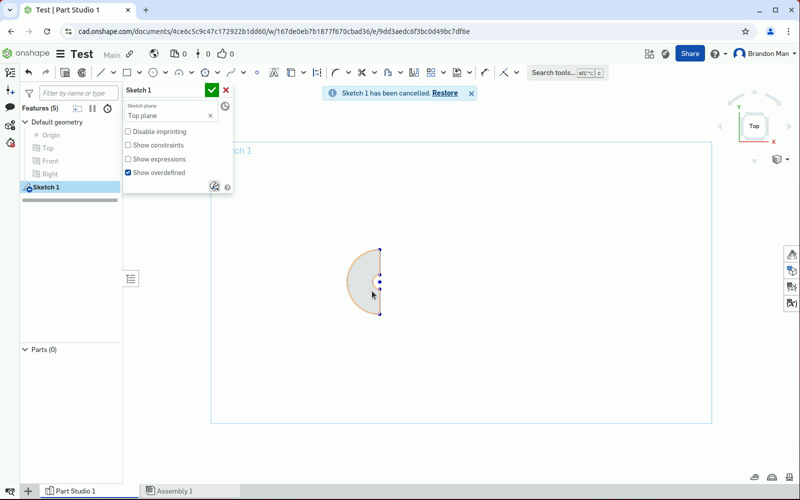
scroll(6)
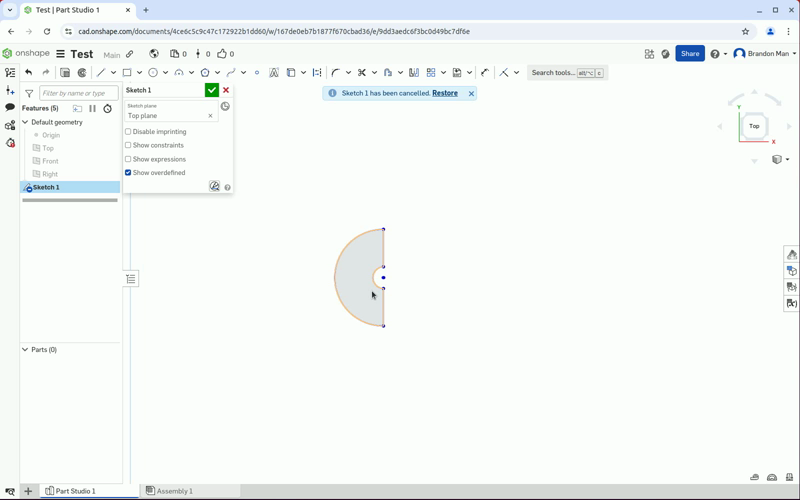
scroll(6)
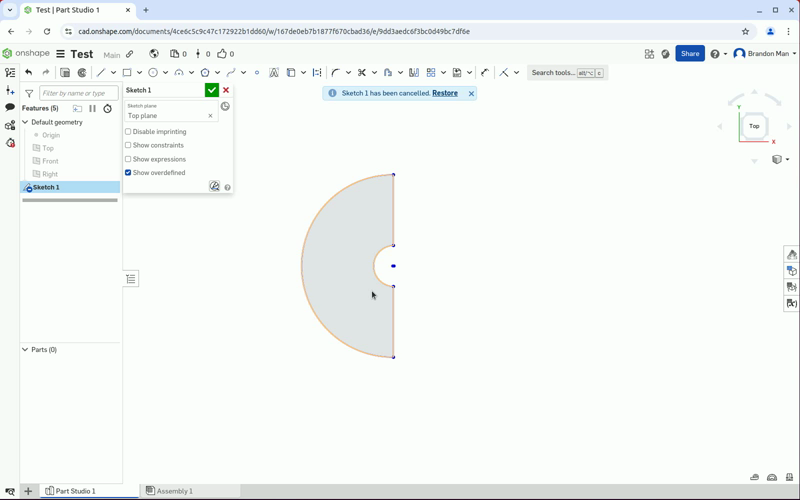
scroll(6)
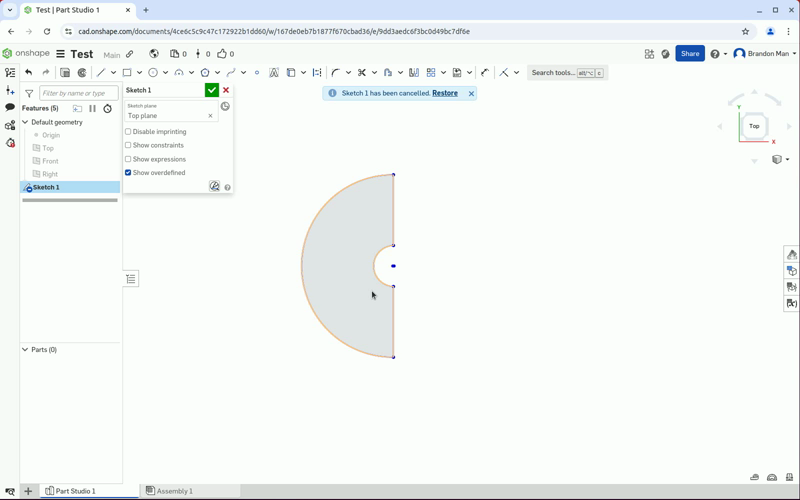
scroll(6)
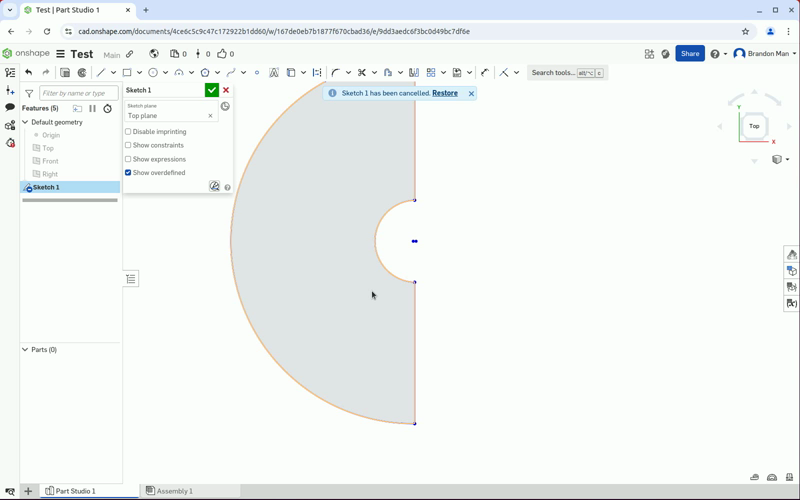
scroll(6)
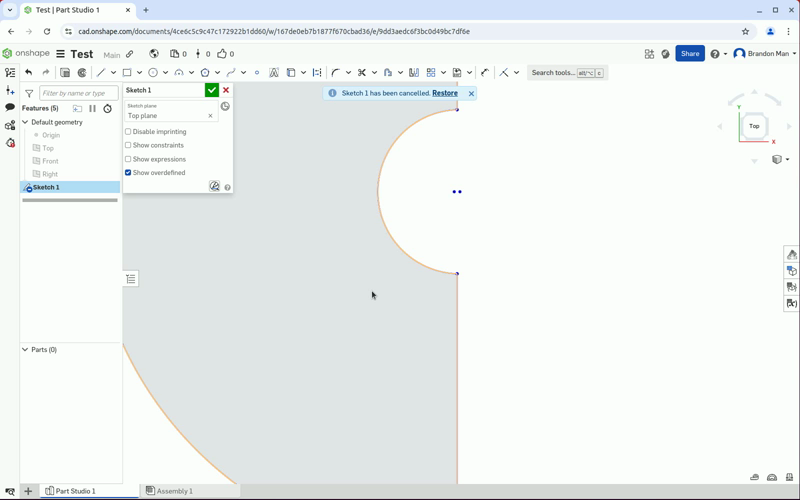
click(372, 290)
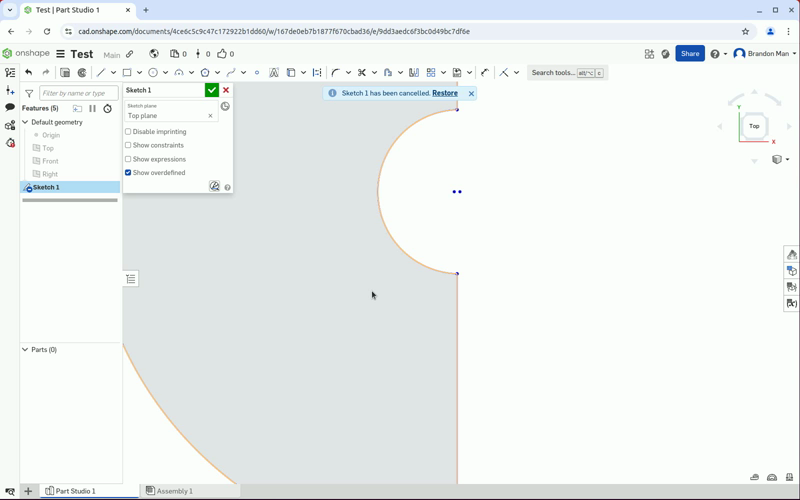
scroll(-6)
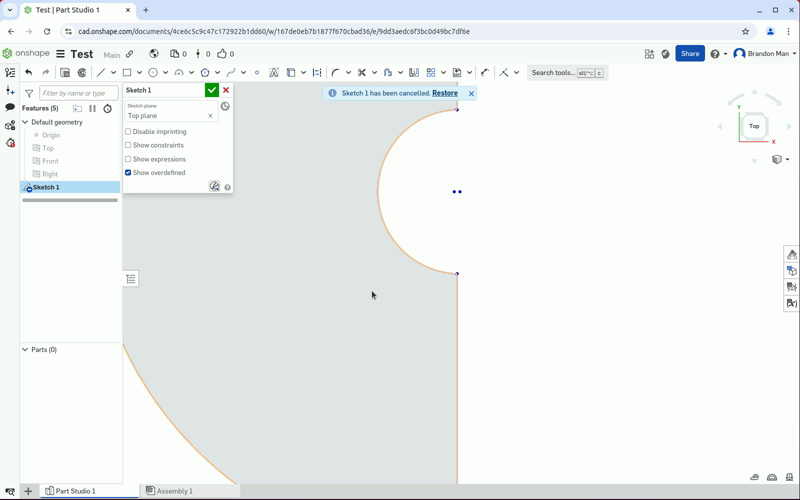
scroll(-6)
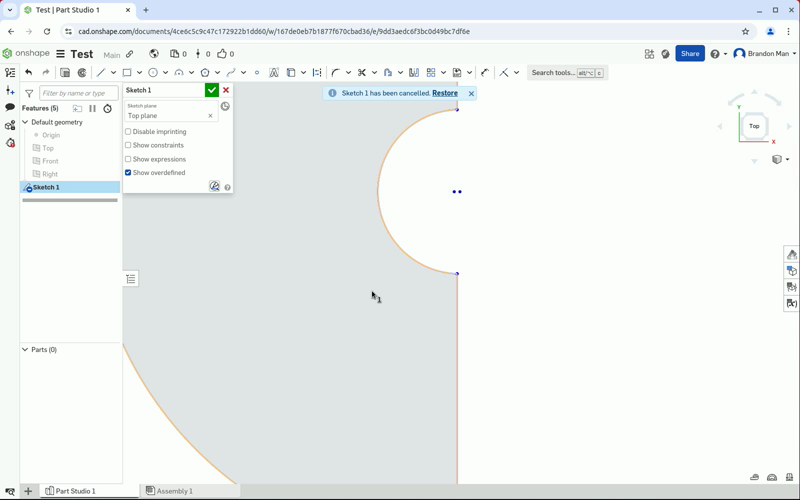
scroll(-6)
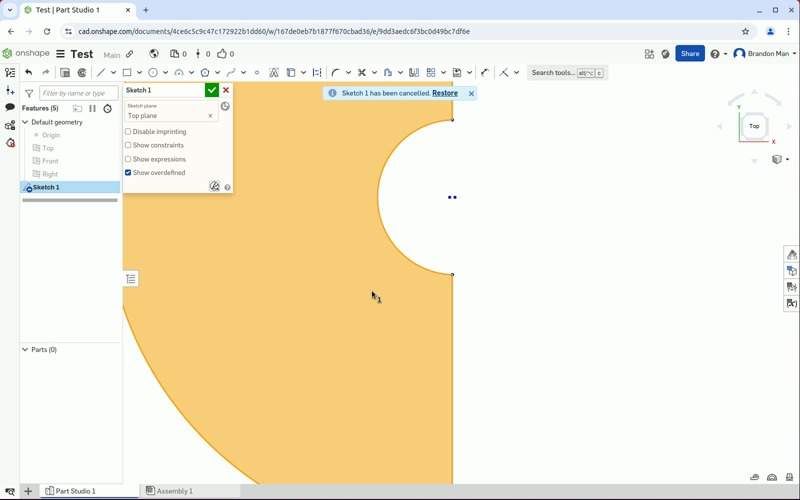
scroll(-6)
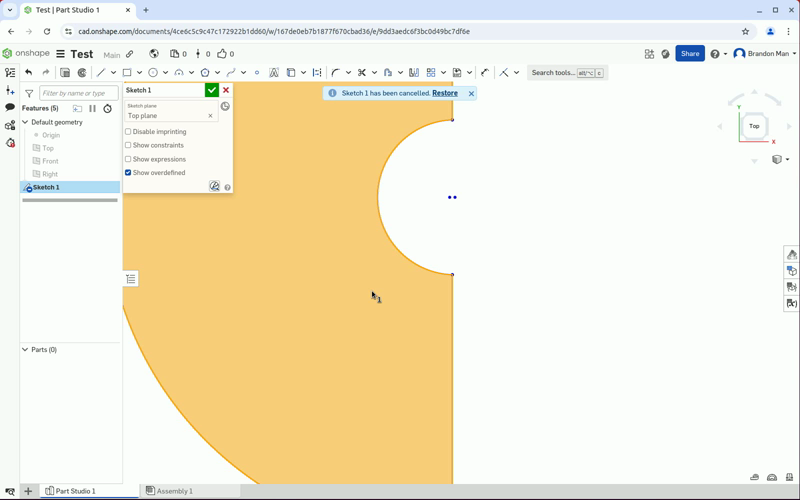
scroll(-6)
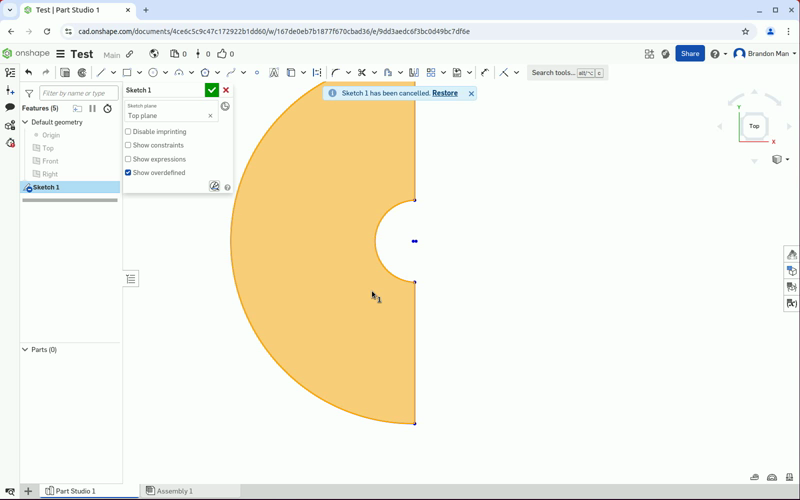
scroll(-6)
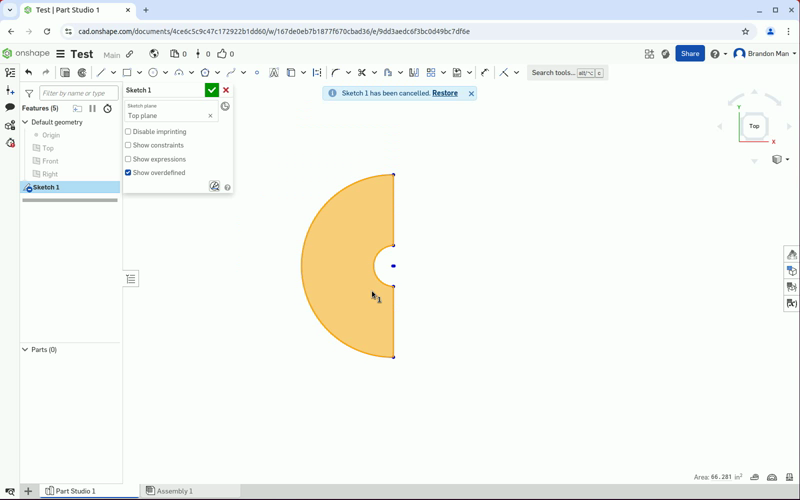
scroll(-6)
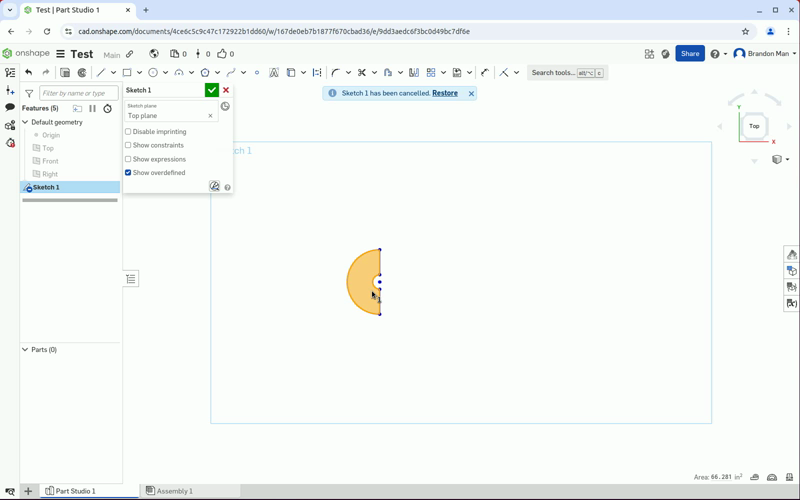
mouse_move(73, 352)
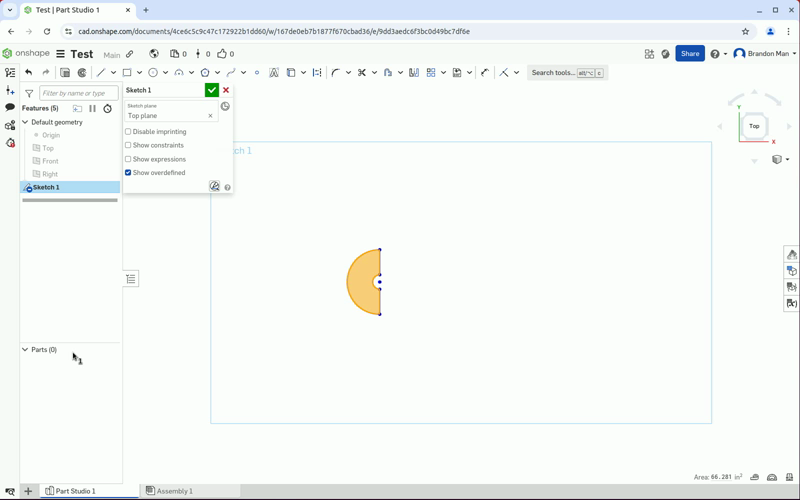
key(shift+y)
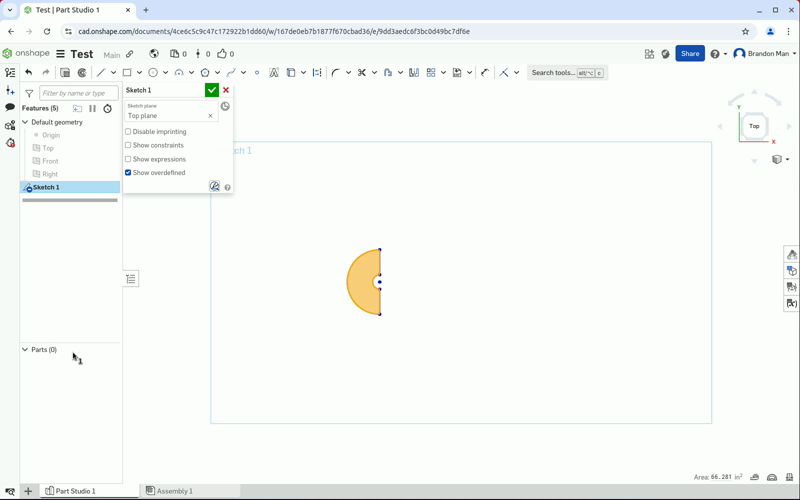
key(shift+e)
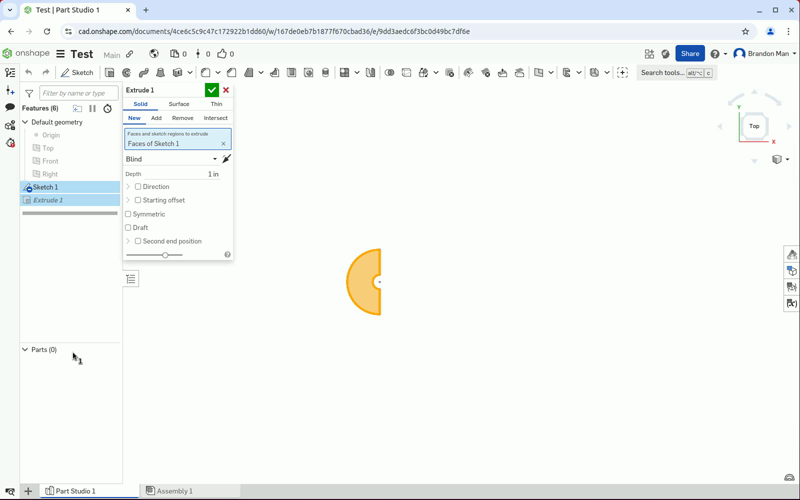
mouse_move(143, 106)
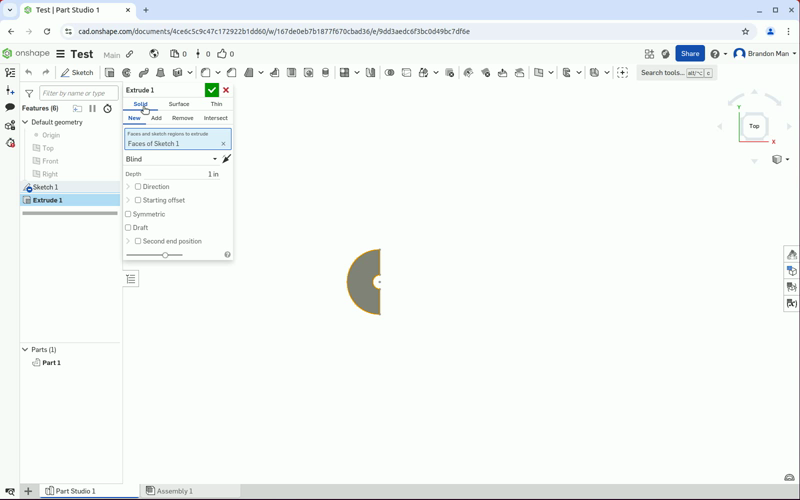
click(143, 106)
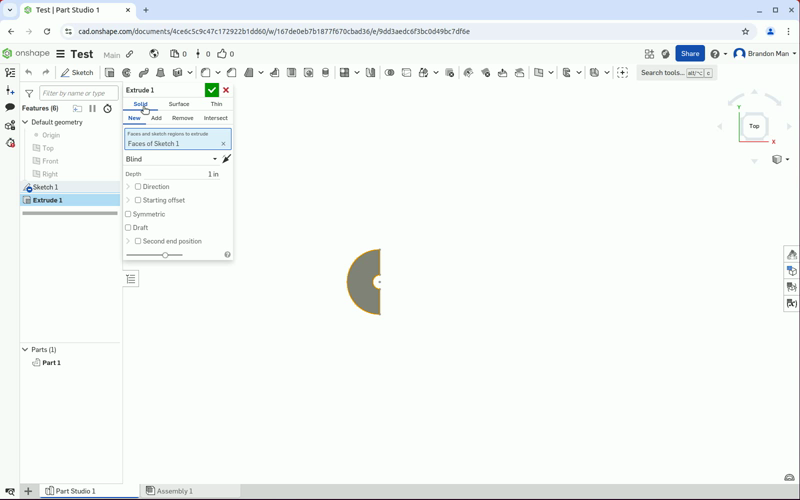
mouse_move(137, 120)
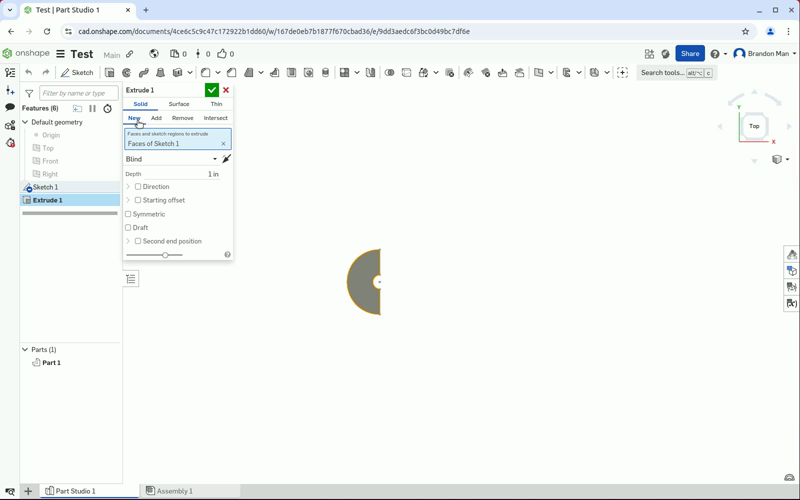
click(137, 120)
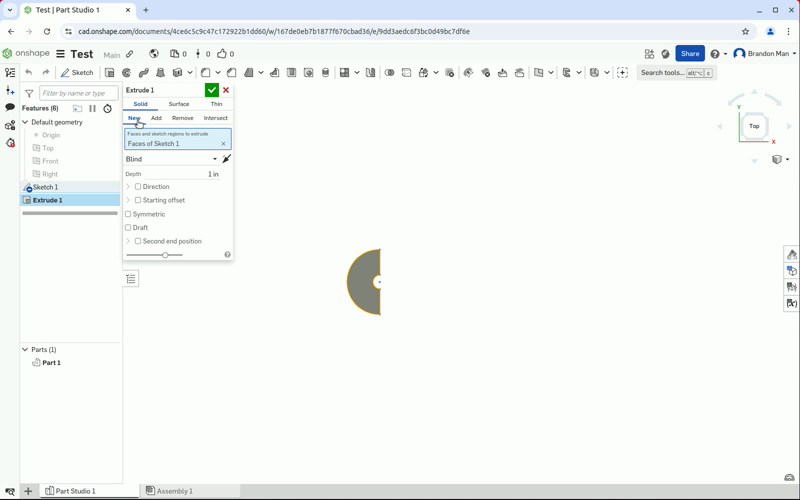
key(tab, 4)
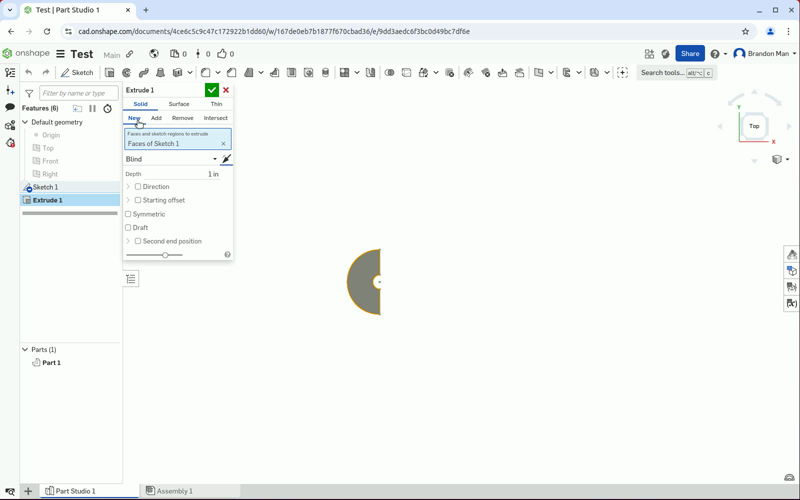
text(8.184)
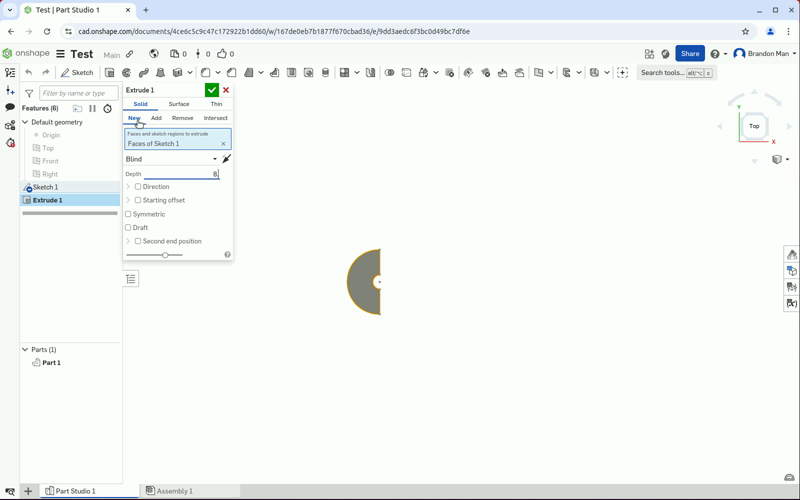
key(enter)
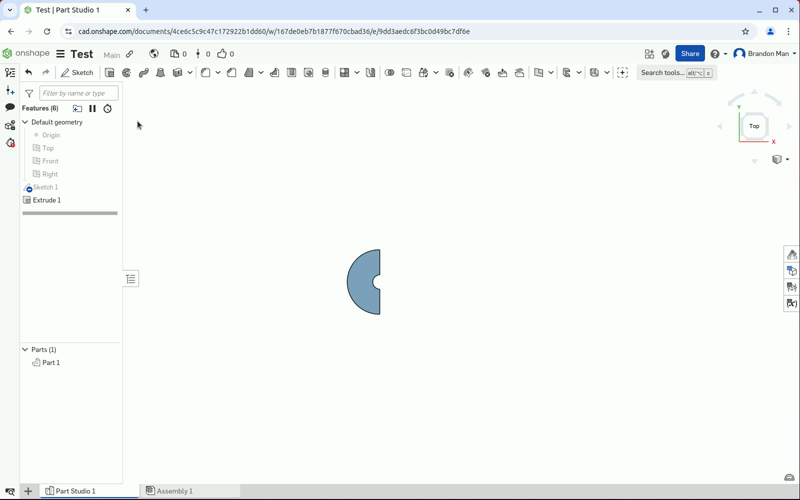
key(shift+h)
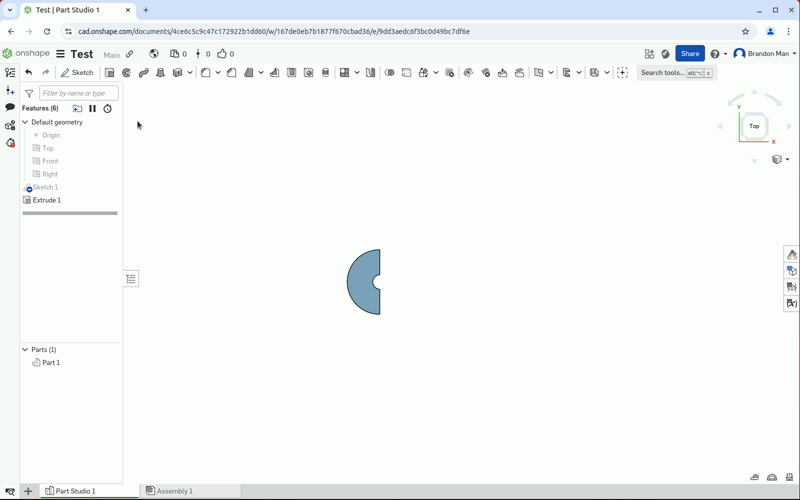
key(shift+h)
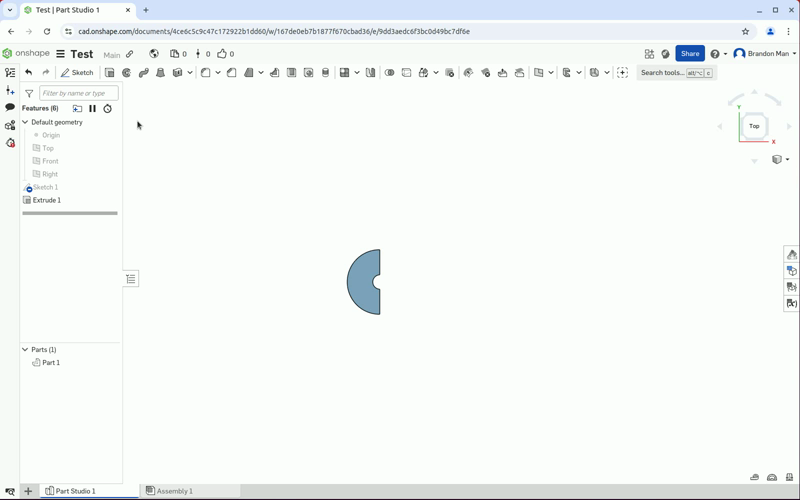
mouse_move(73, 189)
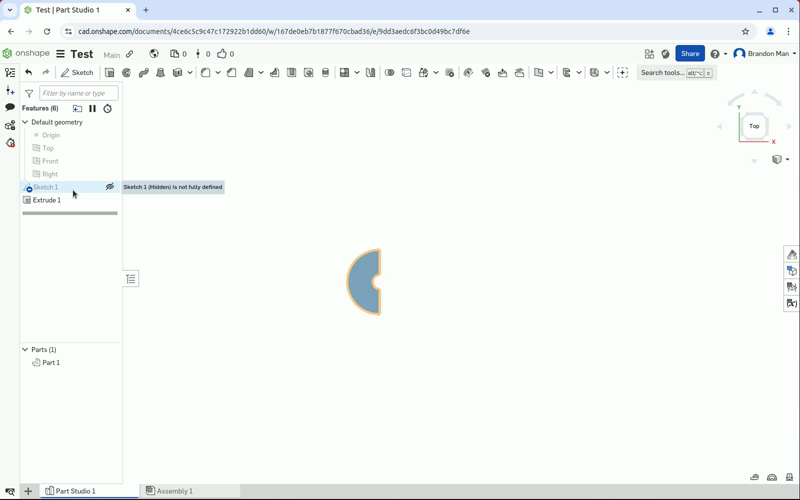
click(73, 189)
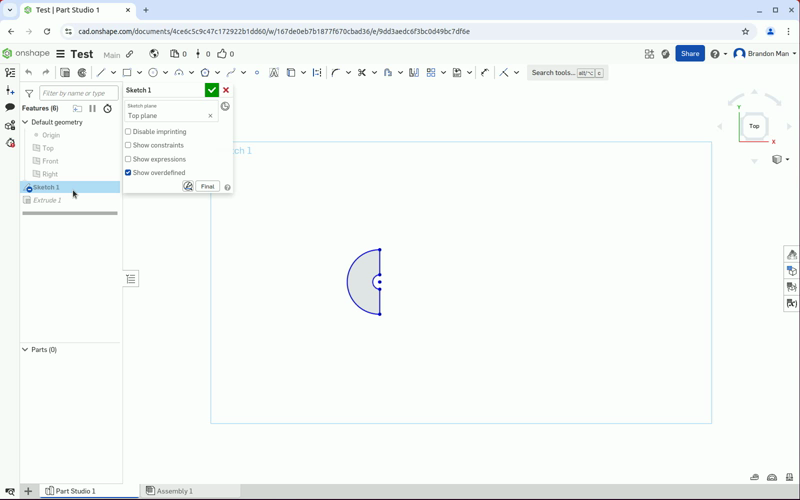
mouse_move(229, 92)
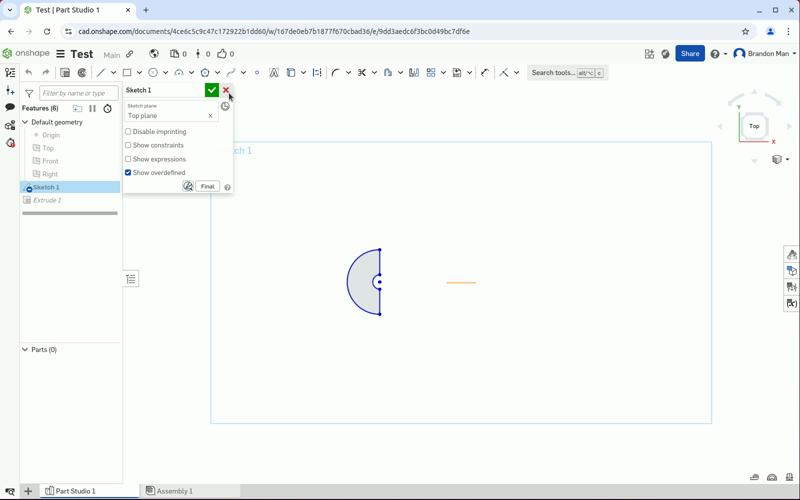
click(229, 92)
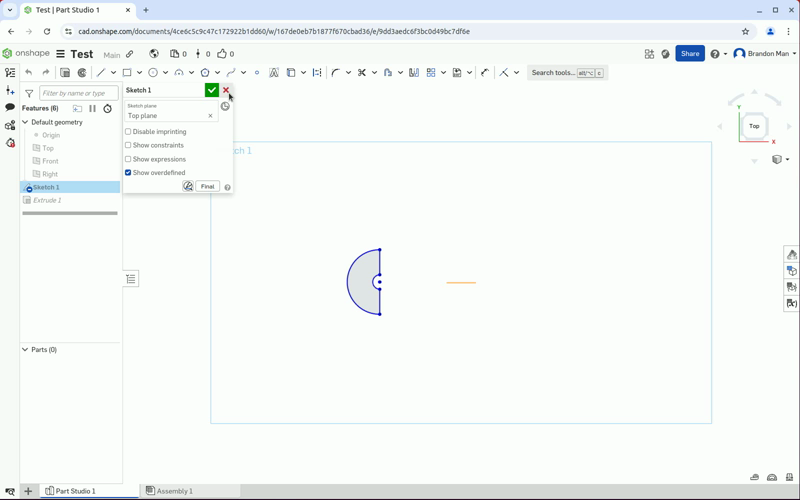
key(shift+s)
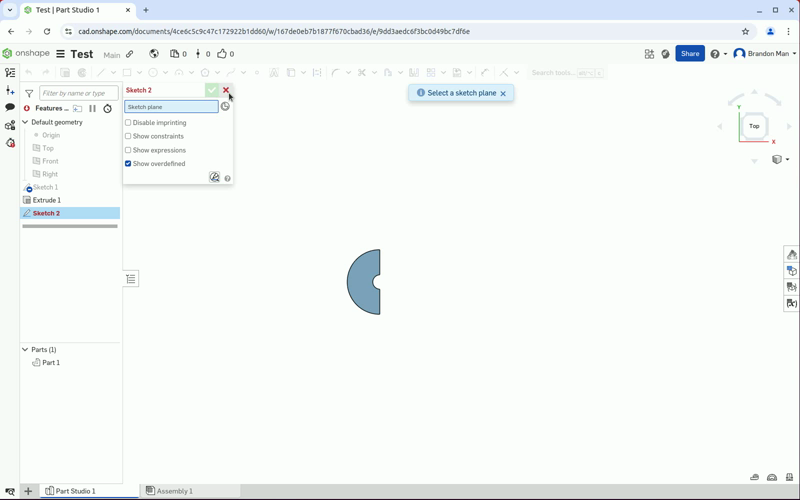
mouse_move(73, 150)
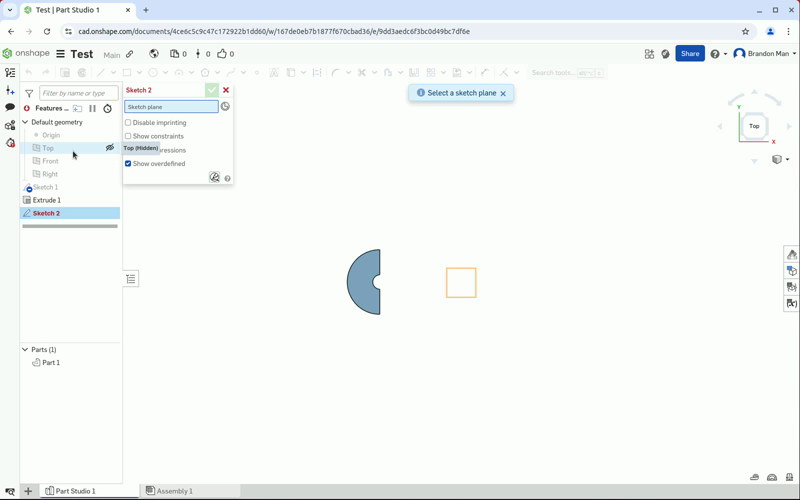
click(73, 150)
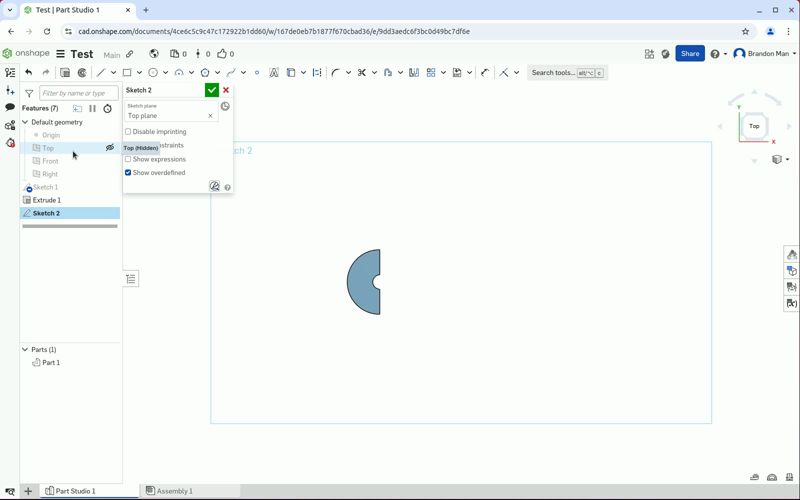
mouse_move(73, 352)
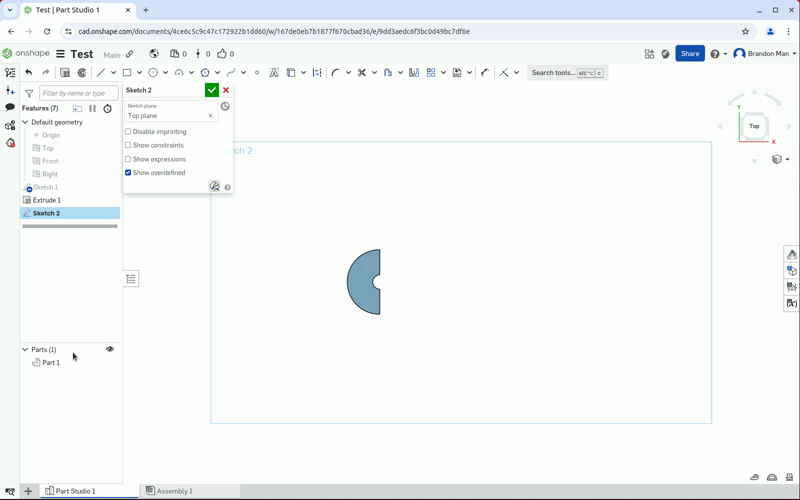
key(y)
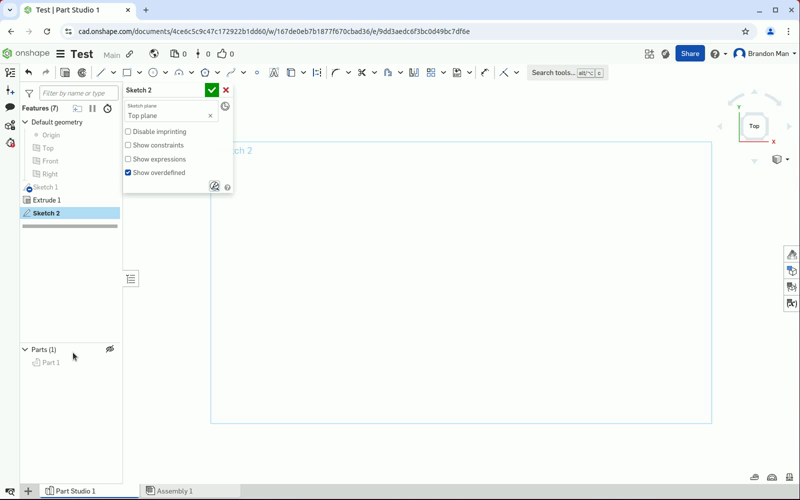
key(a)
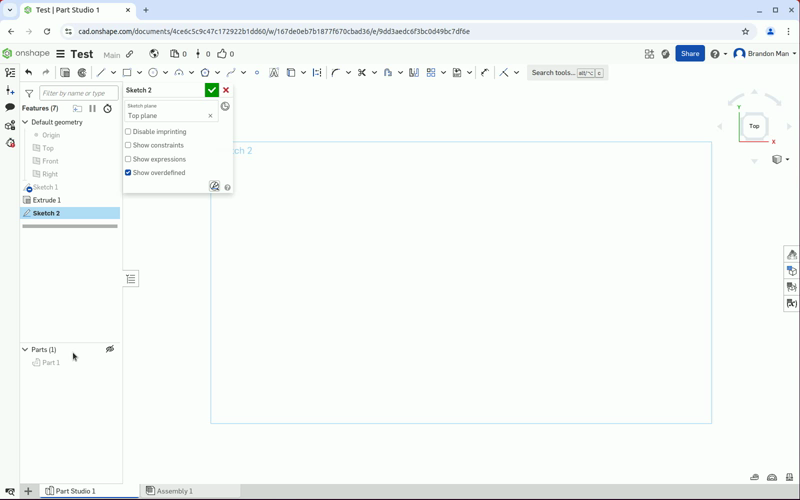
key_down(shift)
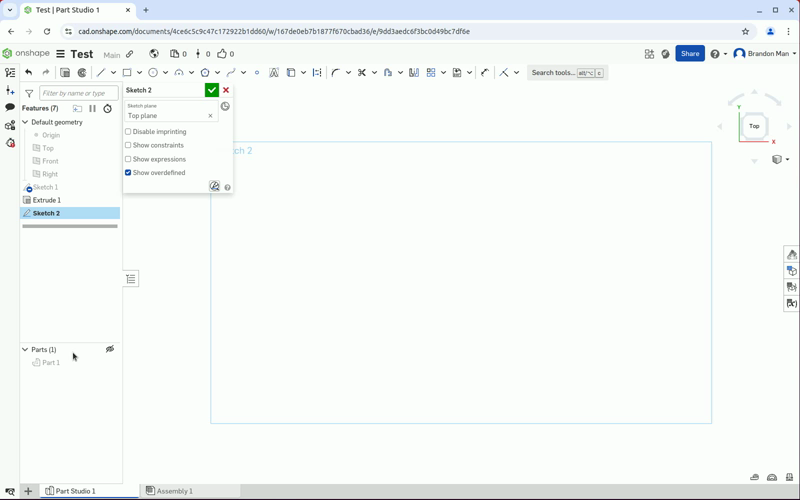
mouse_move(541, 314)
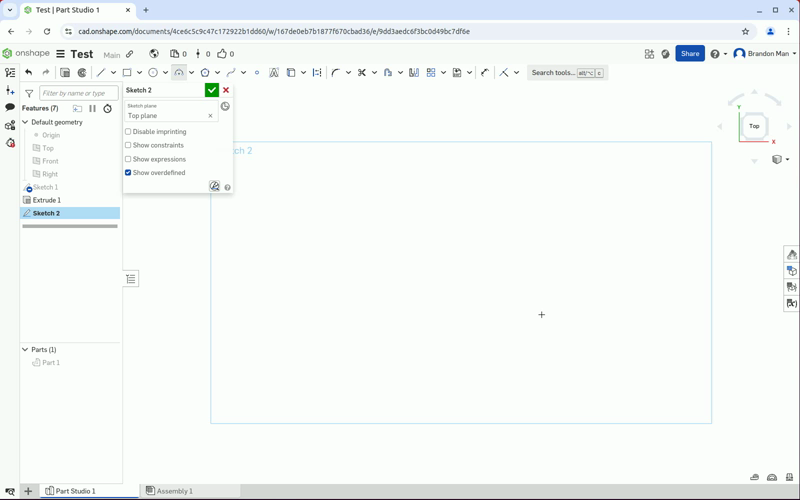
click(541, 314)
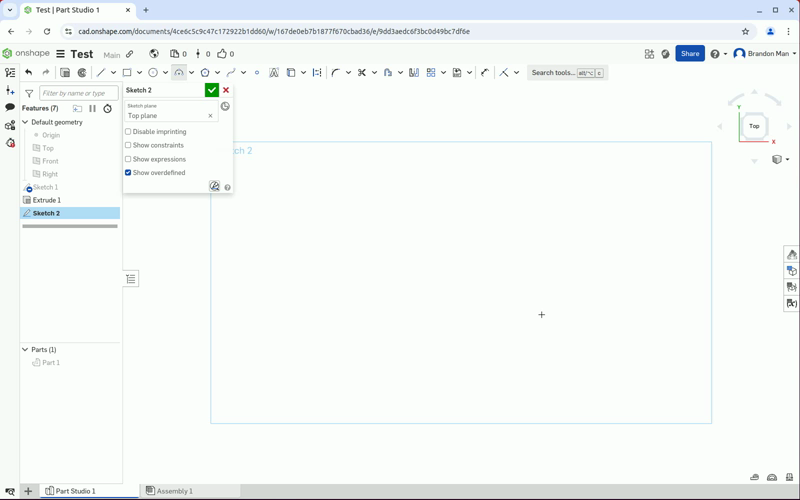
key_up(shift)
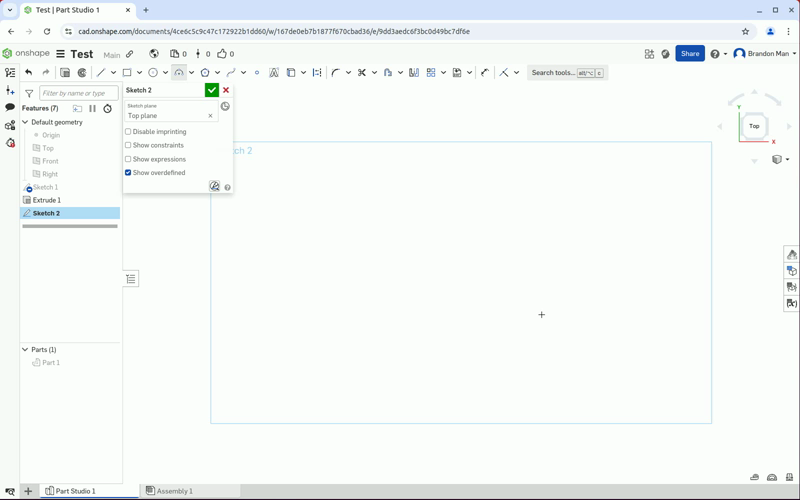
key_down(shift)
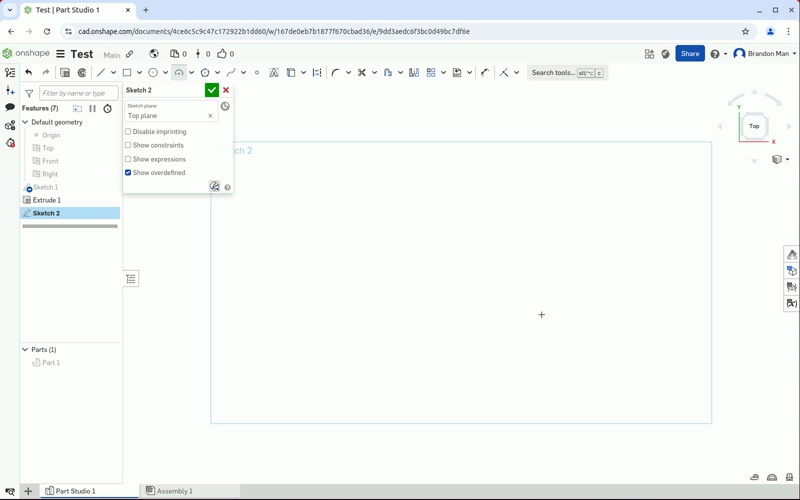
mouse_move(541, 249)
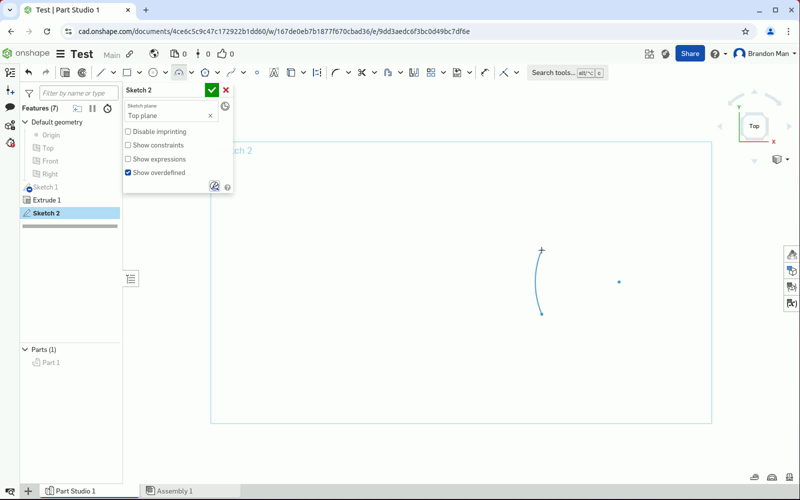
click(541, 249)
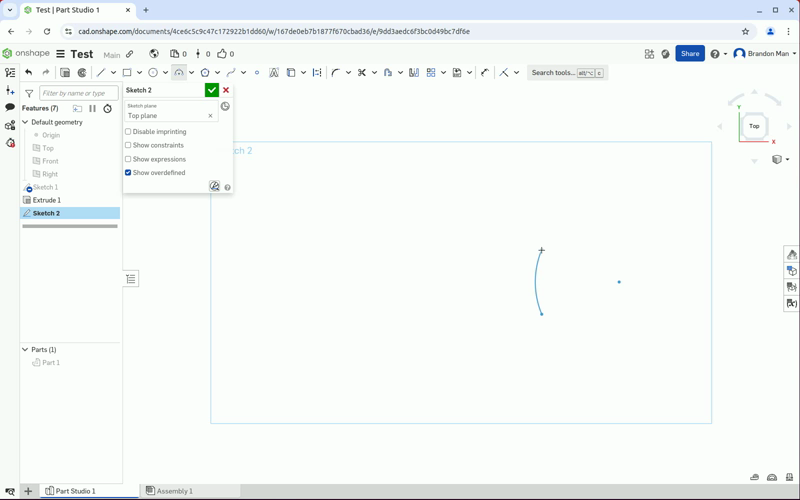
mouse_move(574, 282)
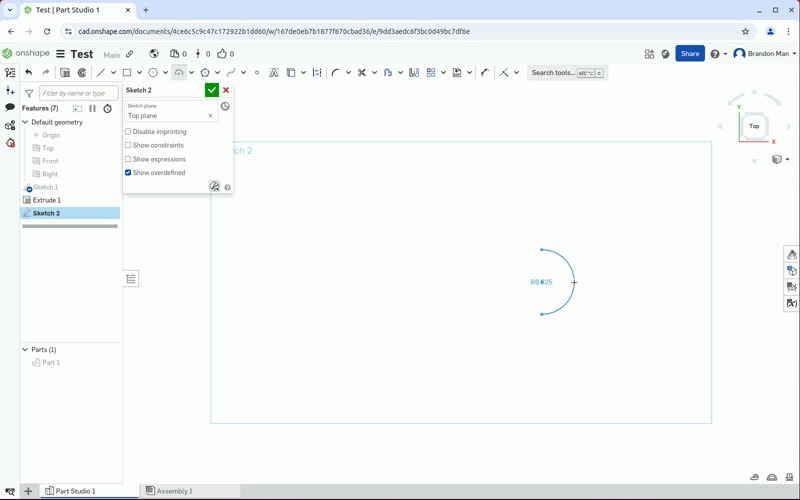
click(574, 282)
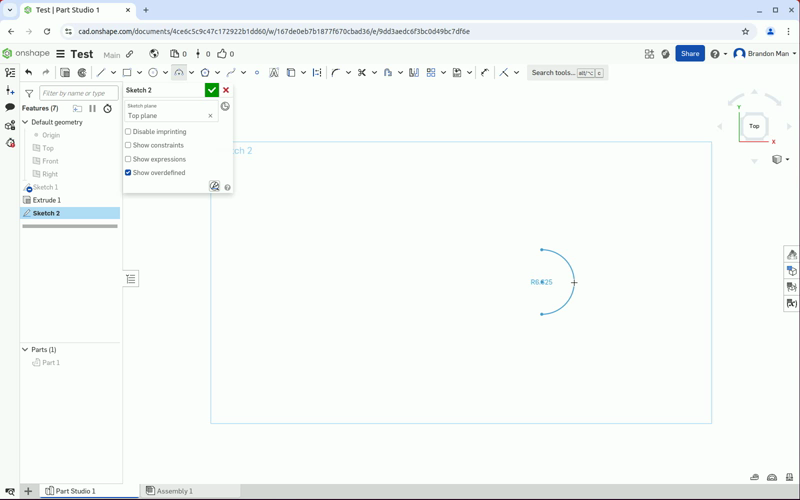
key_up(shift)
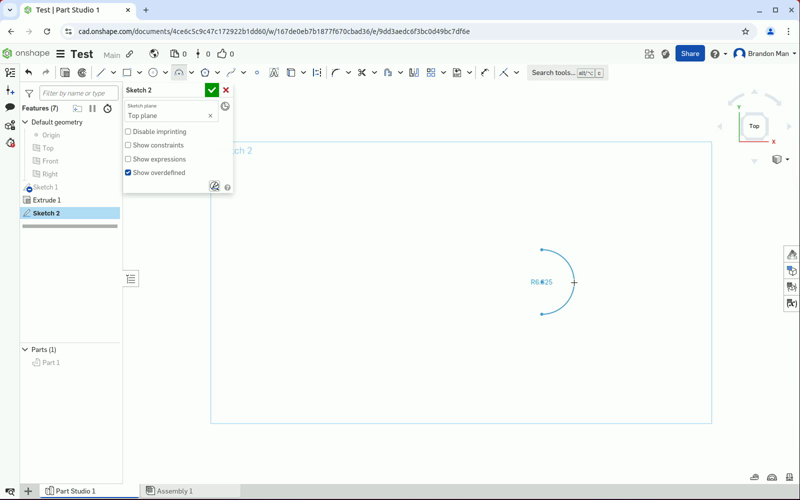
key(esc)
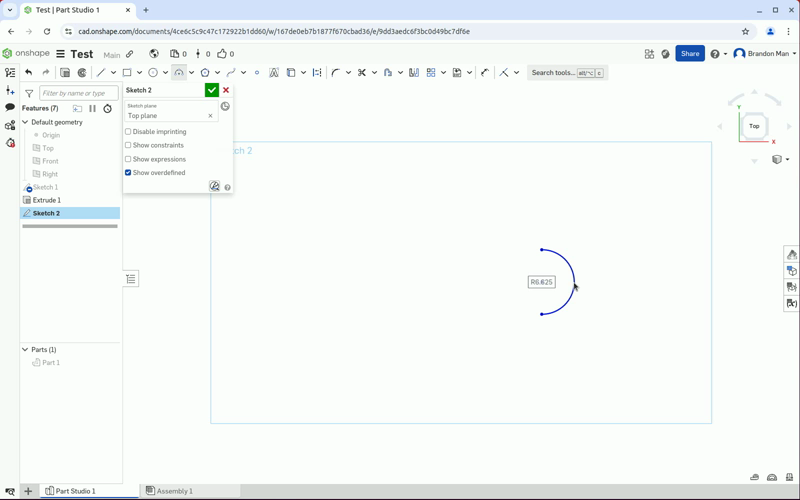
key(l)
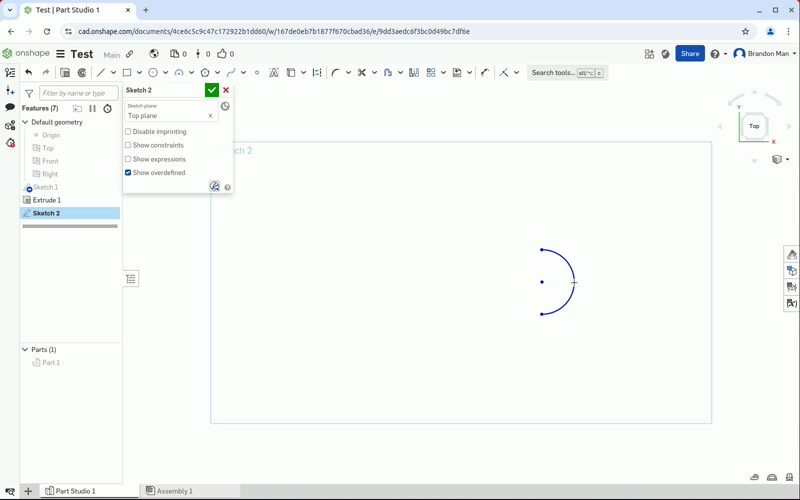
mouse_move(541, 249)
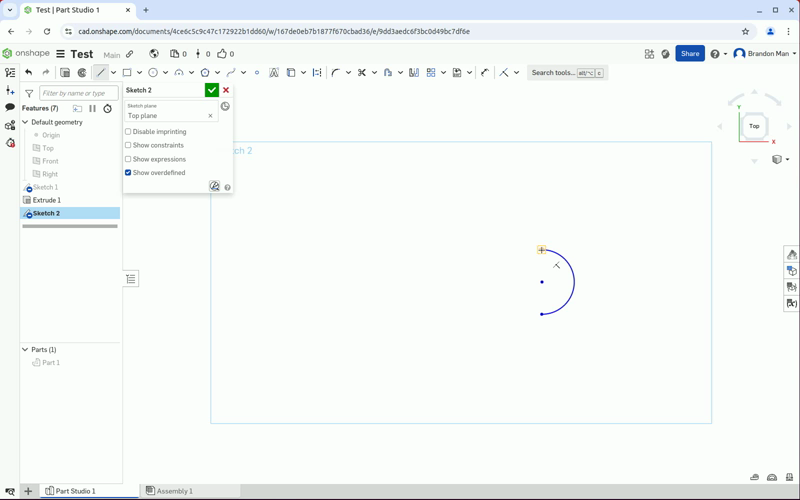
click(541, 249)
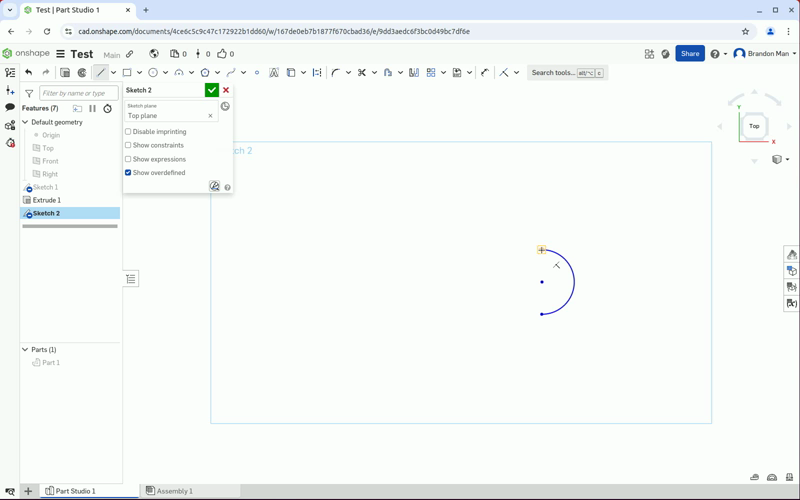
key_down(shift)
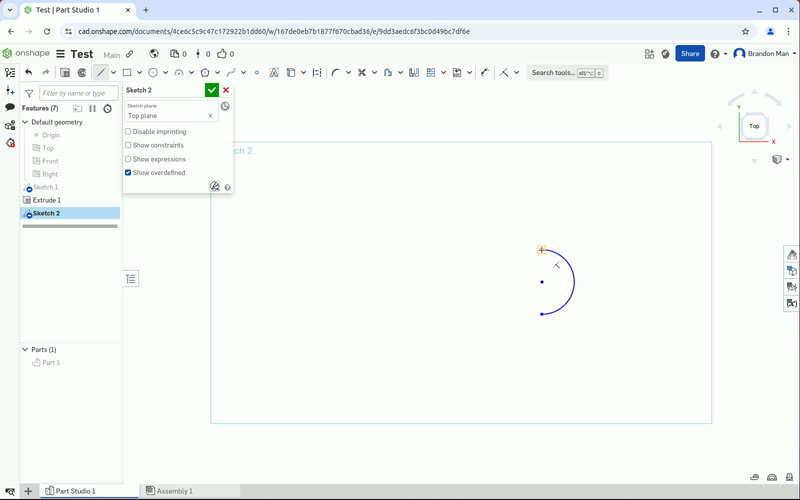
mouse_move(571, 249)
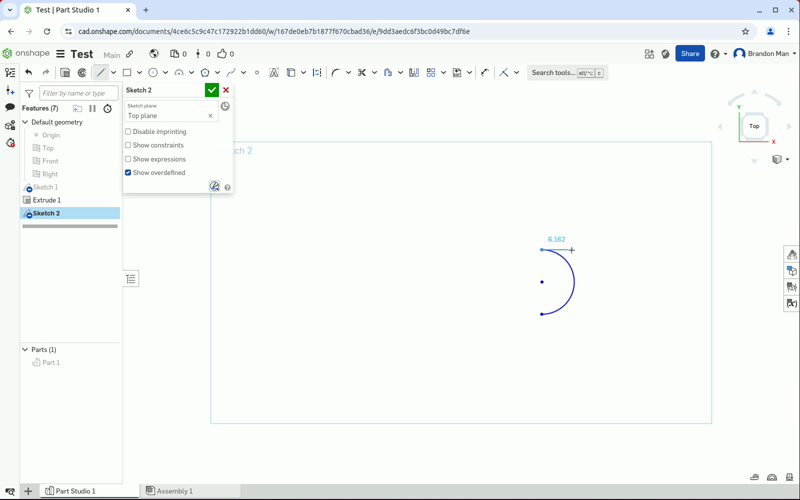
mouse_move(541, 274)
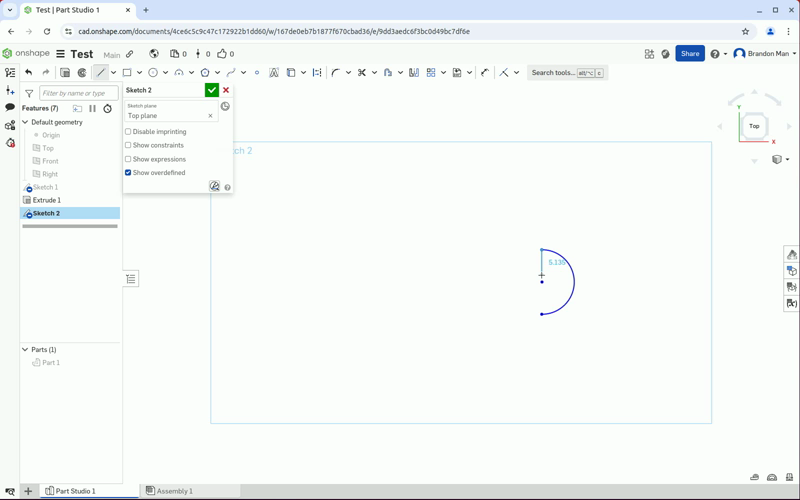
click(541, 274)
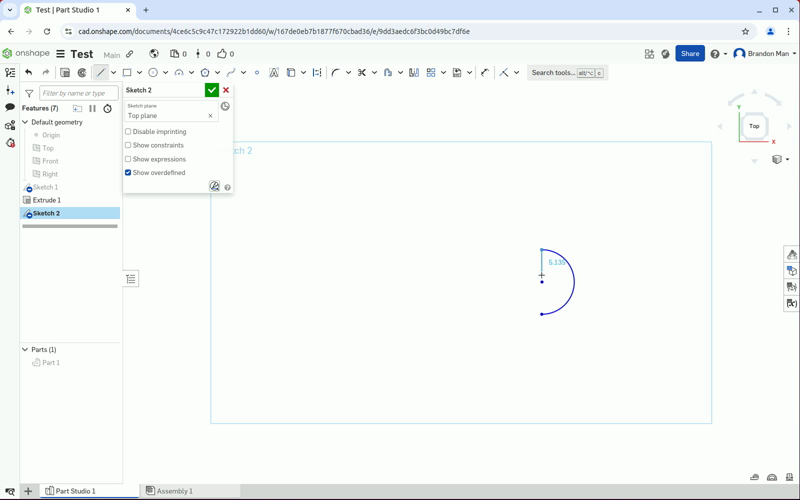
key_up(shift)
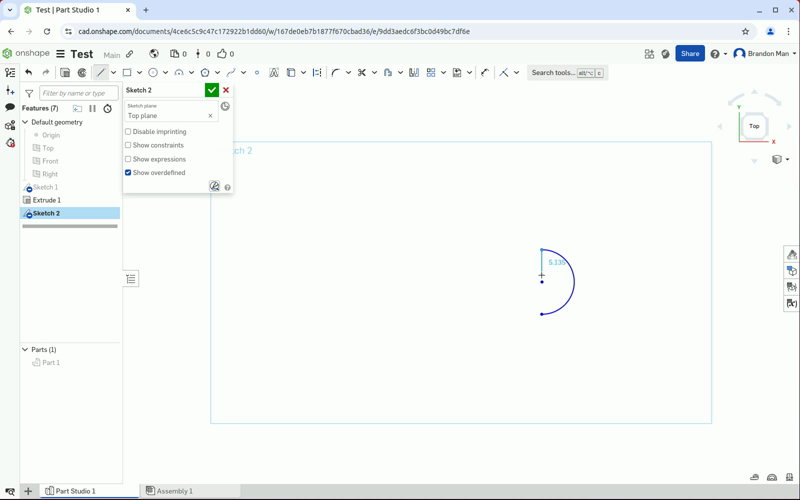
key(esc)
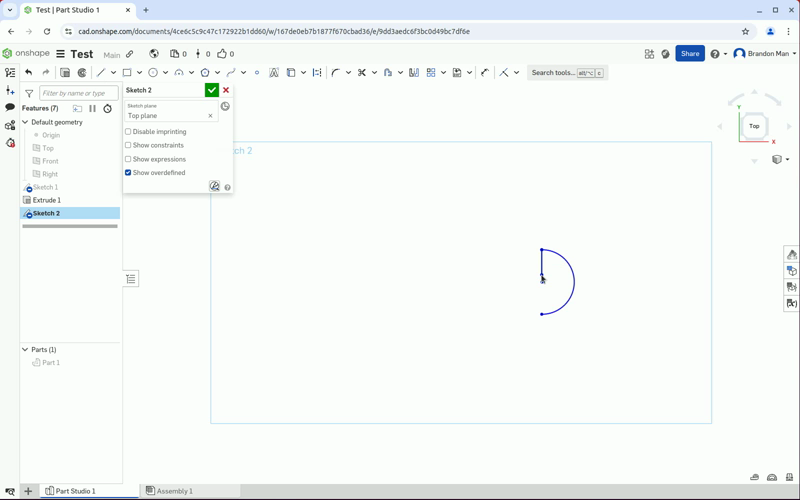
key(a)
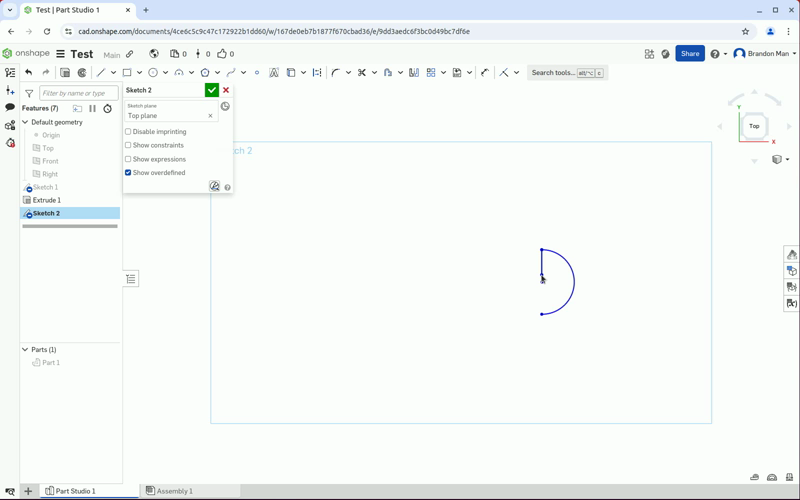
mouse_move(541, 274)
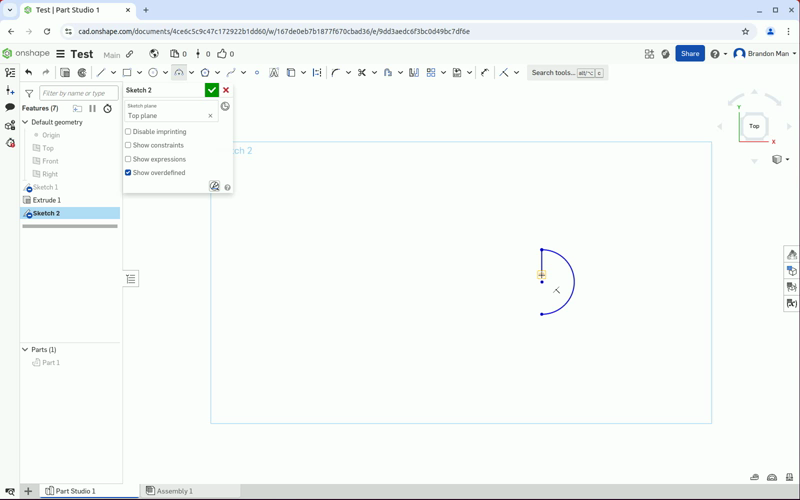
click(541, 274)
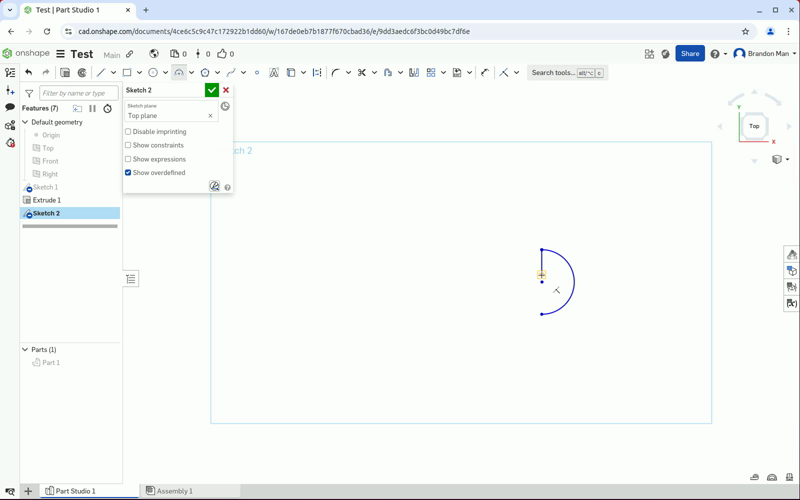
key_down(shift)
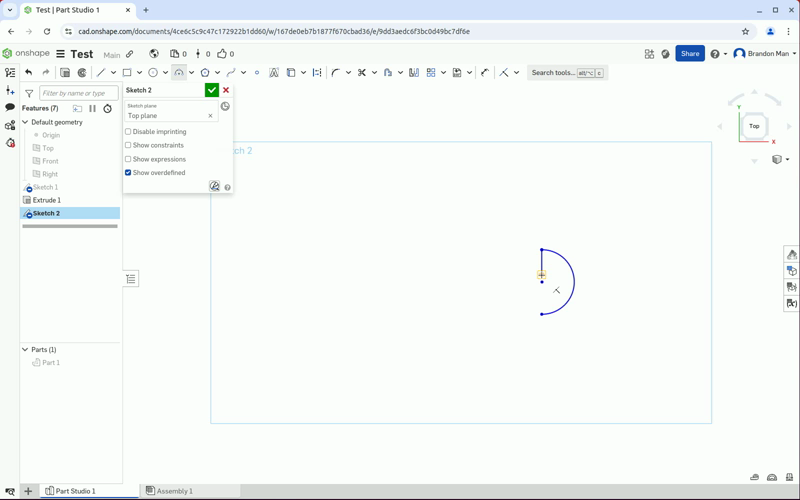
mouse_move(541, 289)
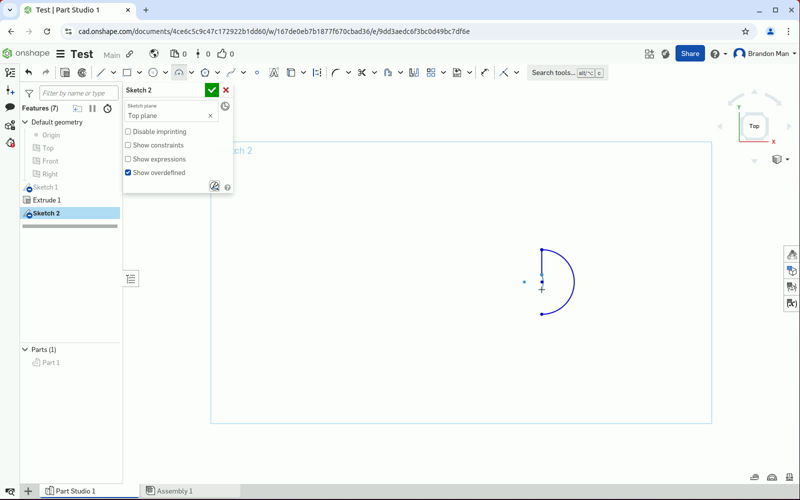
click(541, 289)
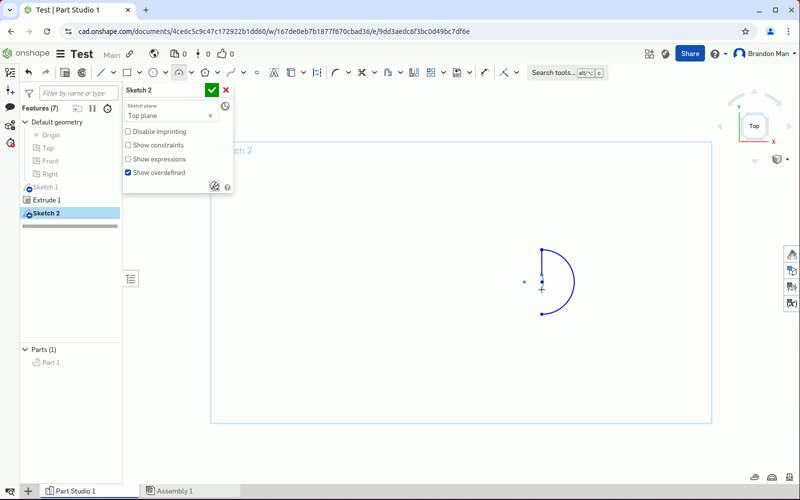
mouse_move(548, 282)
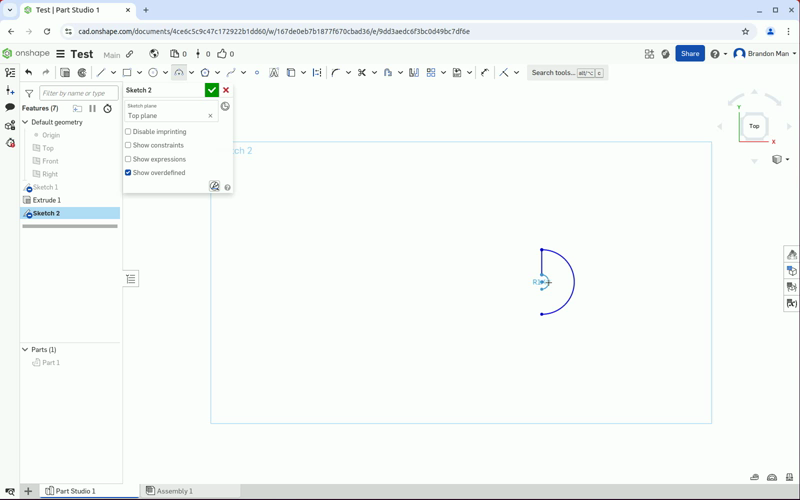
click(548, 282)
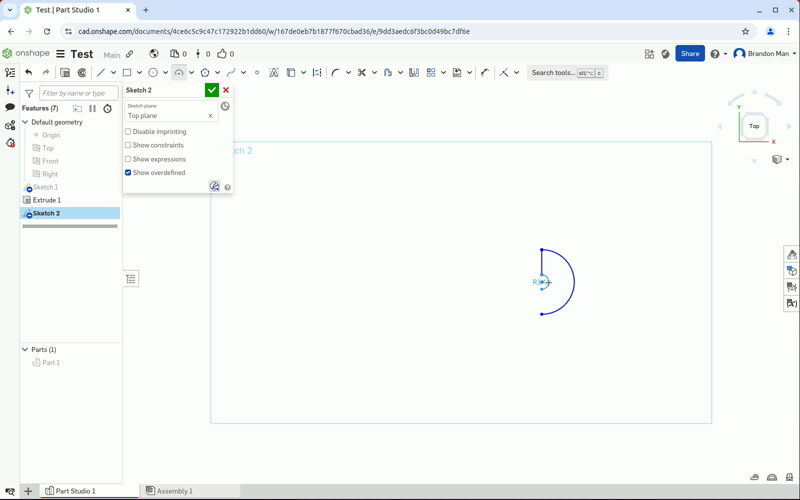
key_up(shift)
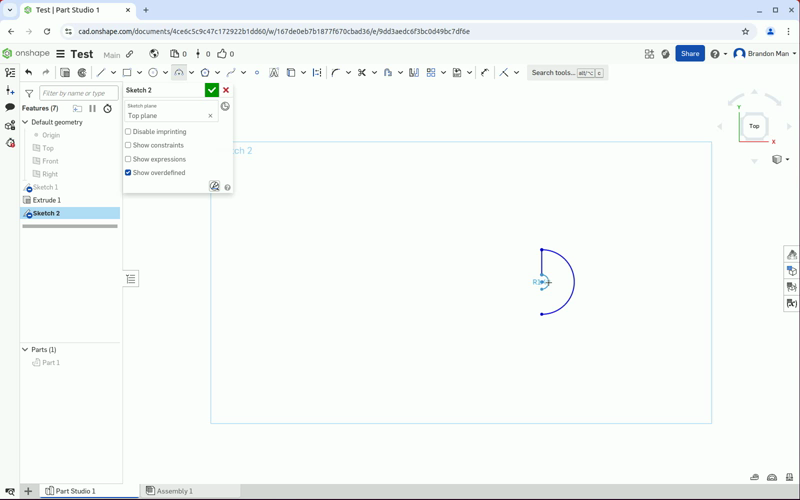
key(esc)
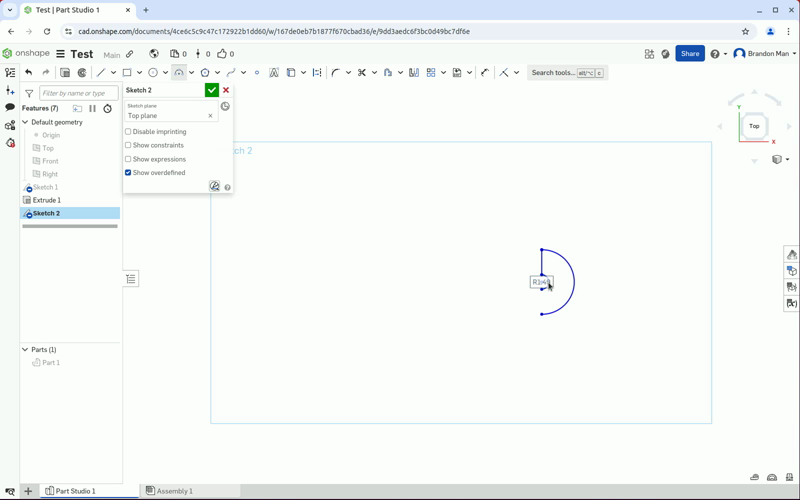
key(l)
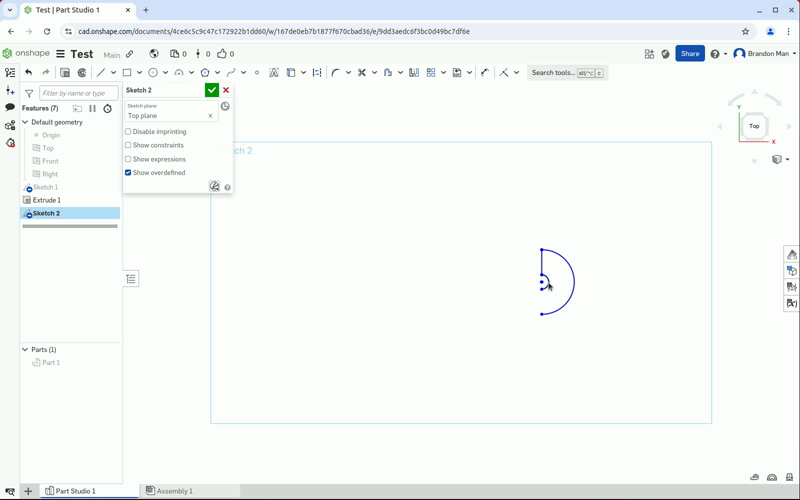
mouse_move(541, 289)
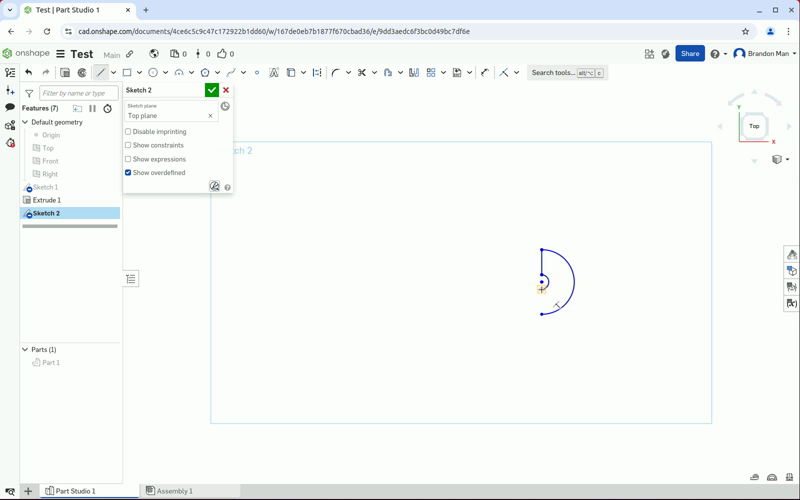
click(541, 289)
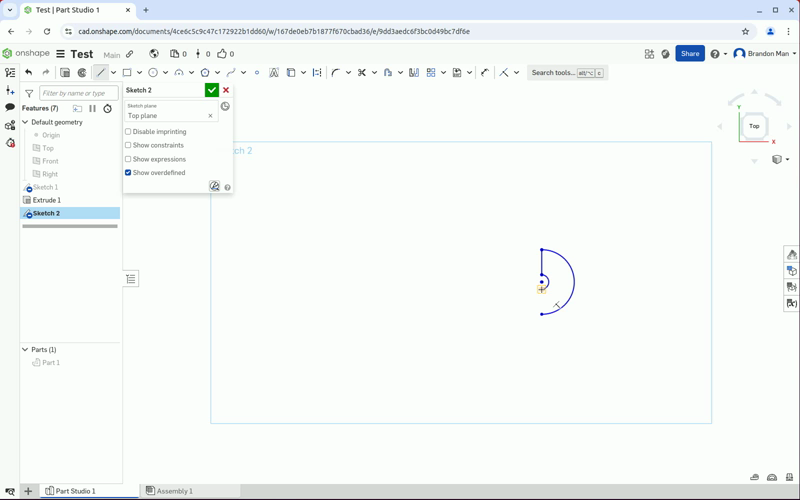
mouse_move(571, 289)
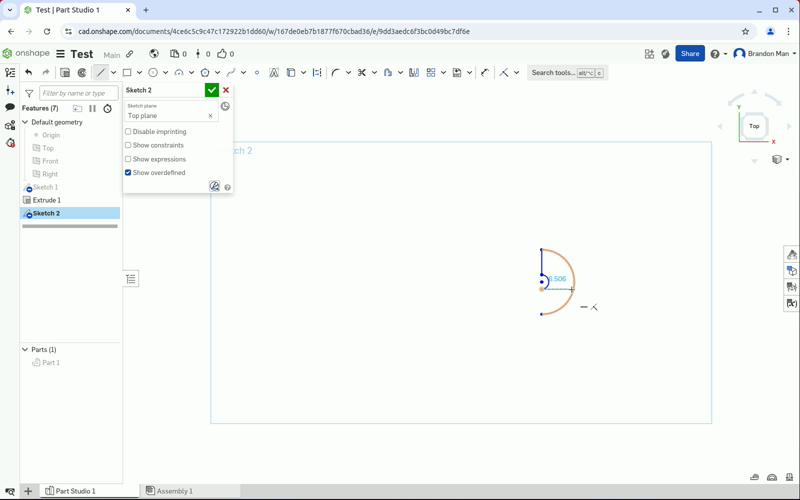
key_down(shift)
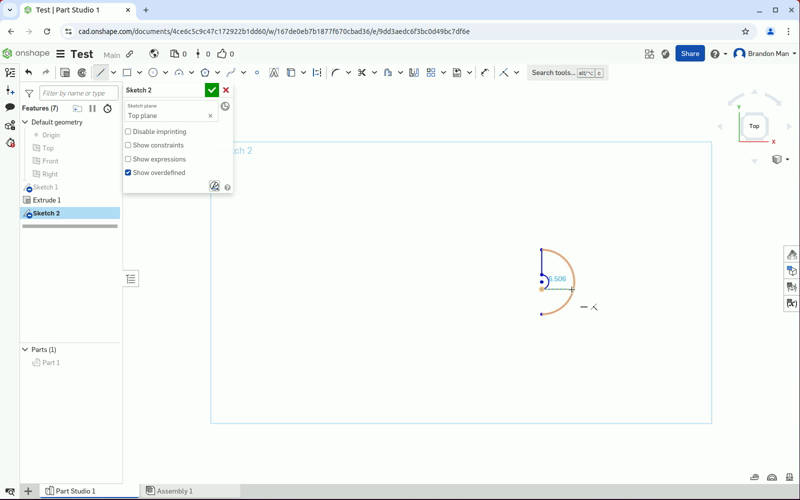
mouse_move(541, 314)
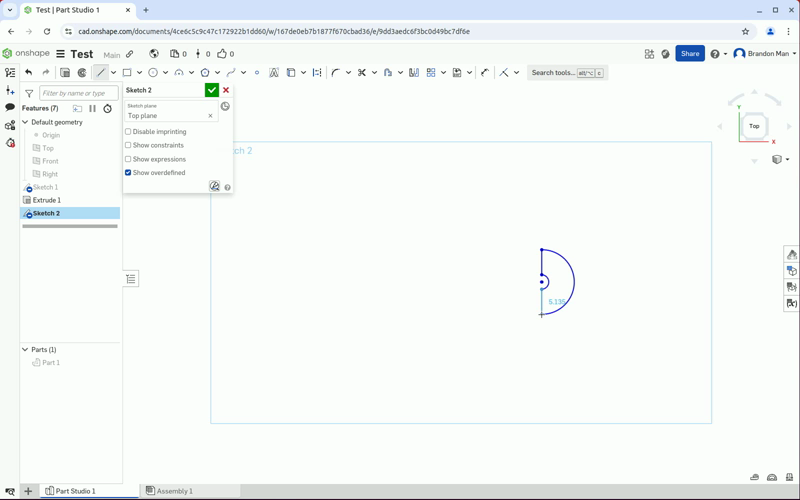
key_up(shift)
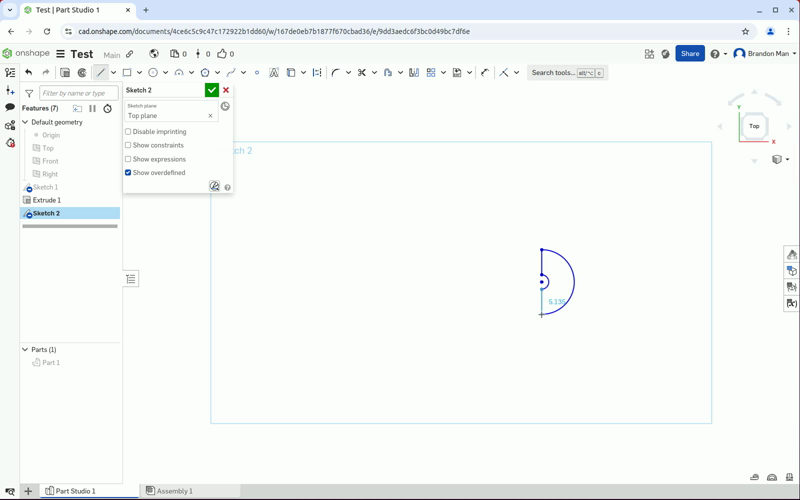
click(541, 314)
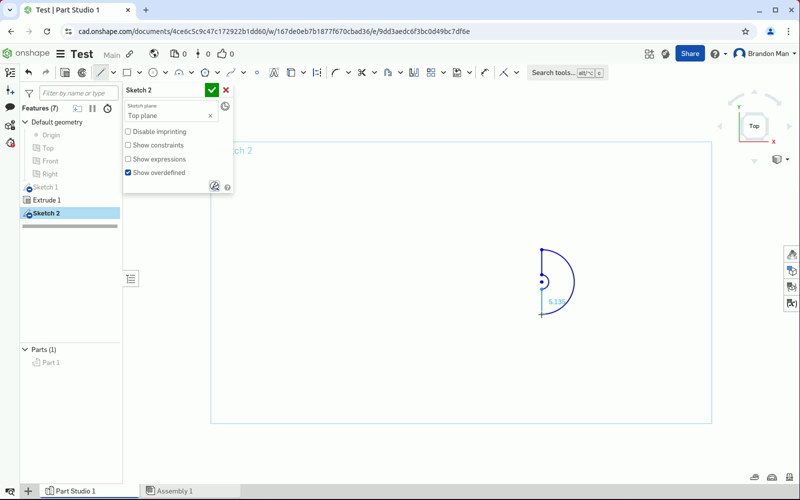
key(esc)
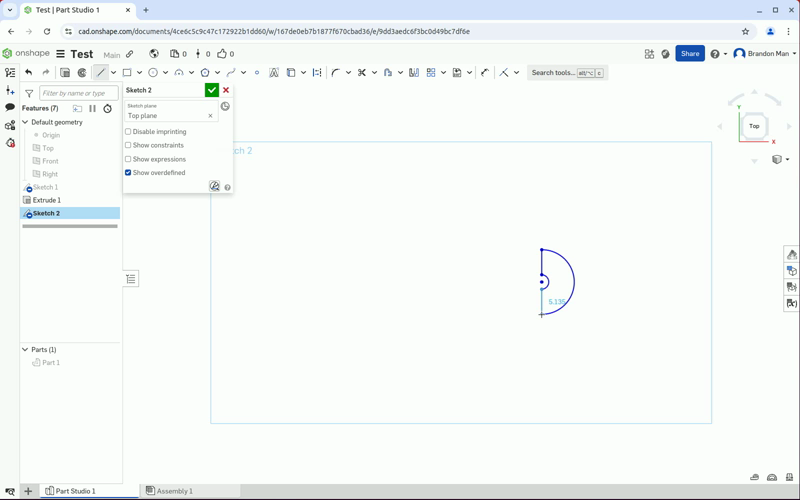
mouse_move(554, 304)
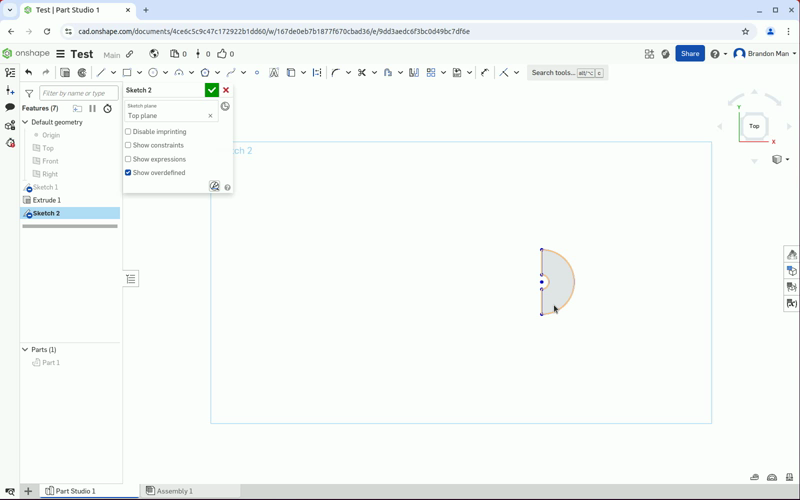
scroll(6)
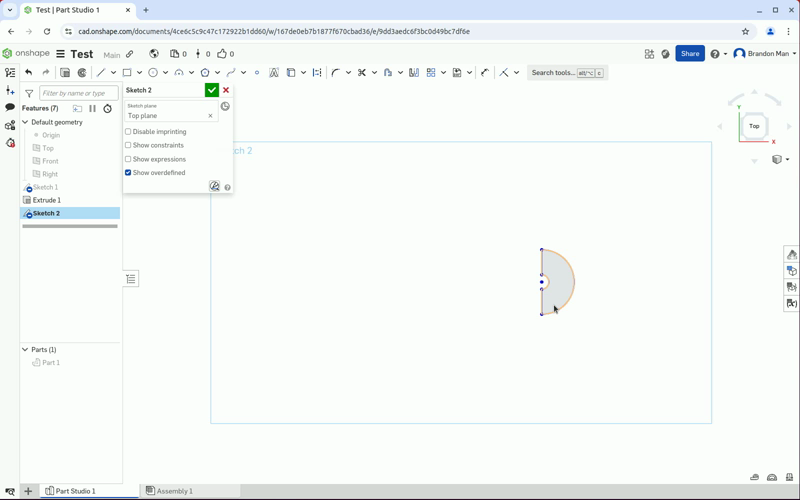
scroll(6)
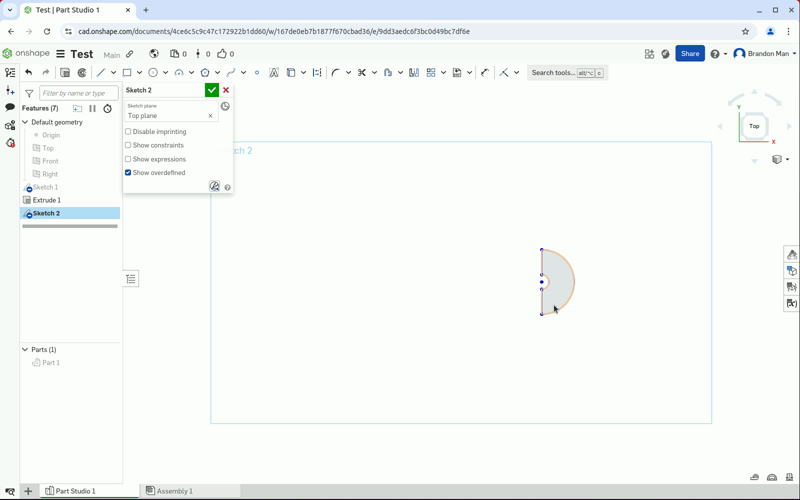
scroll(6)
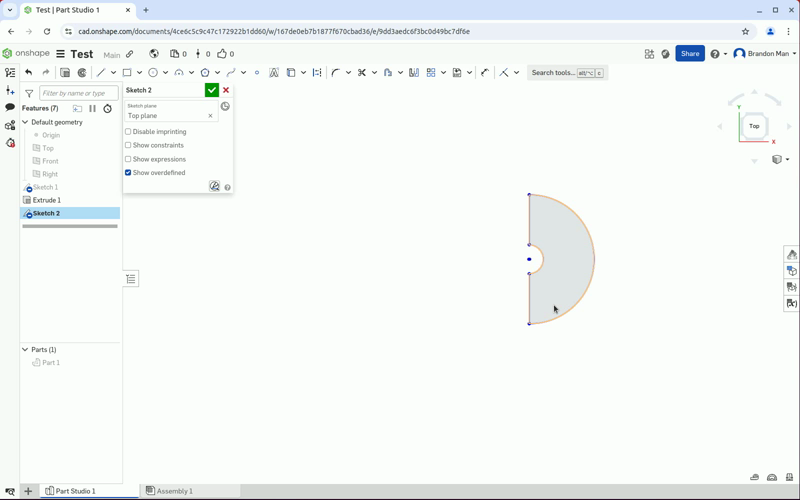
scroll(6)
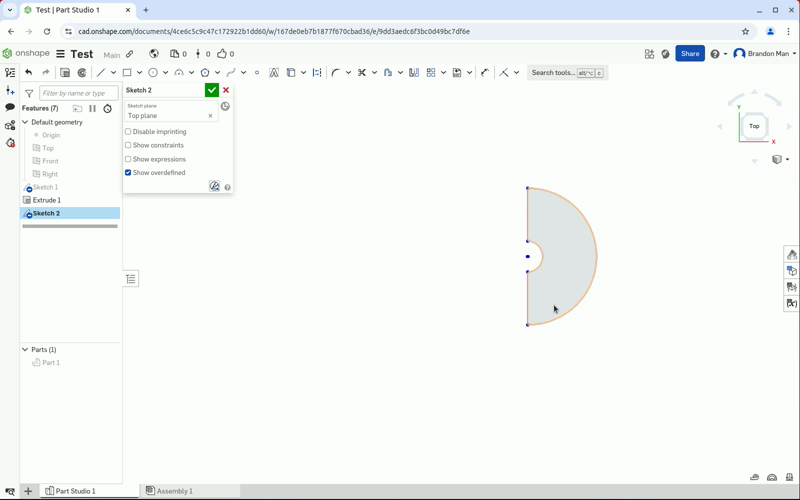
scroll(6)
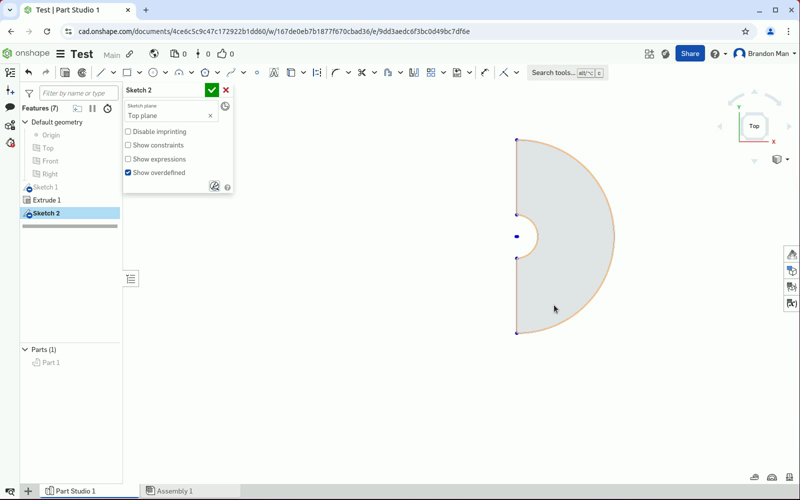
scroll(6)
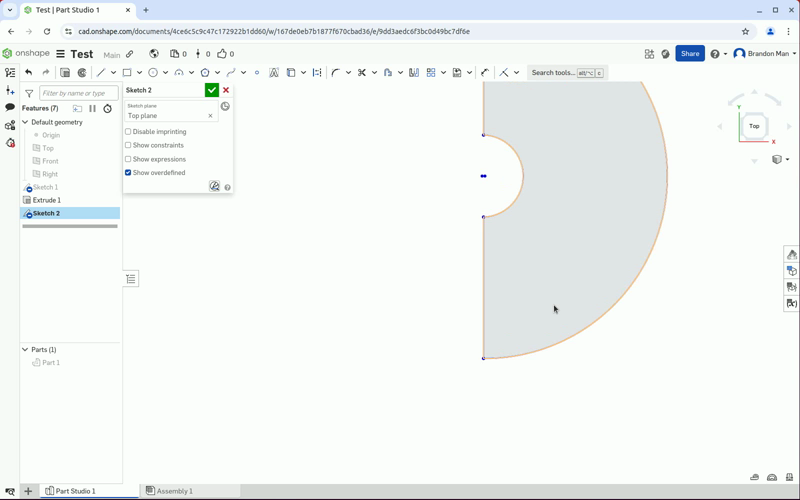
scroll(6)
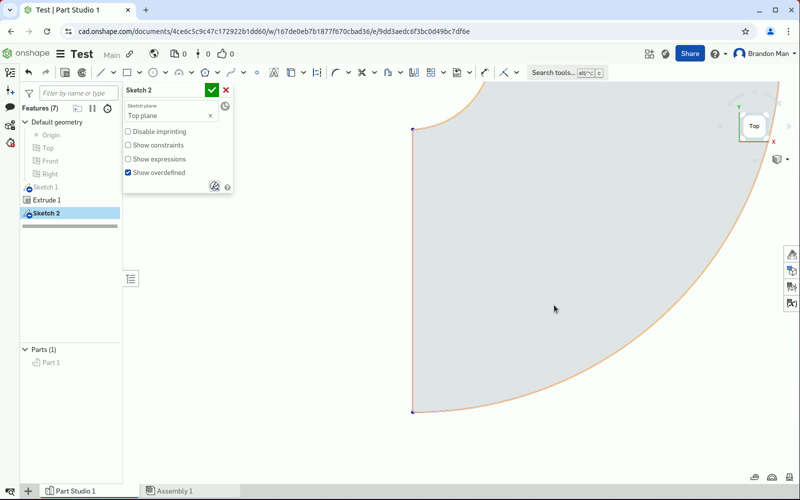
click(554, 304)
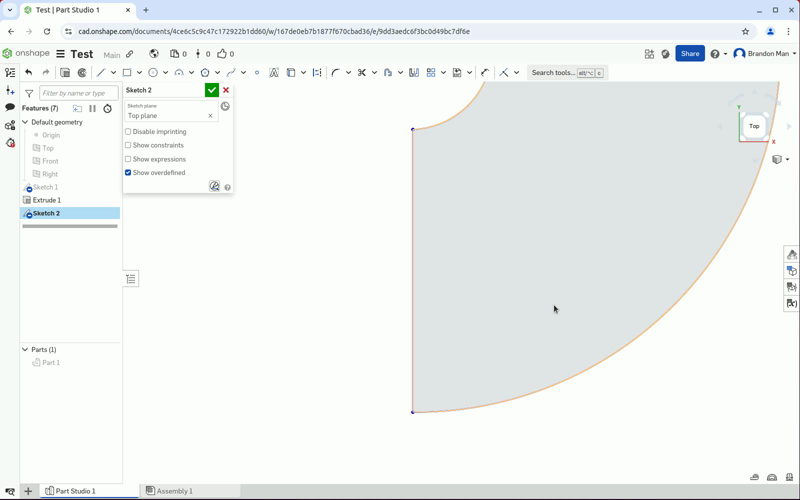
scroll(-6)
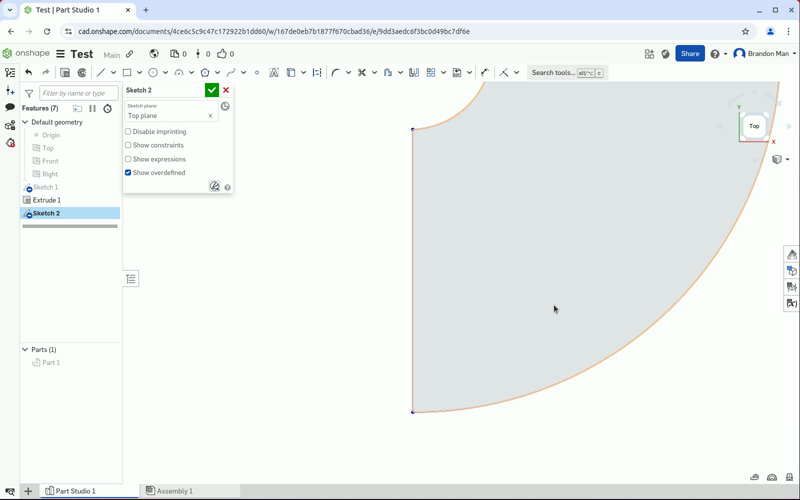
scroll(-6)
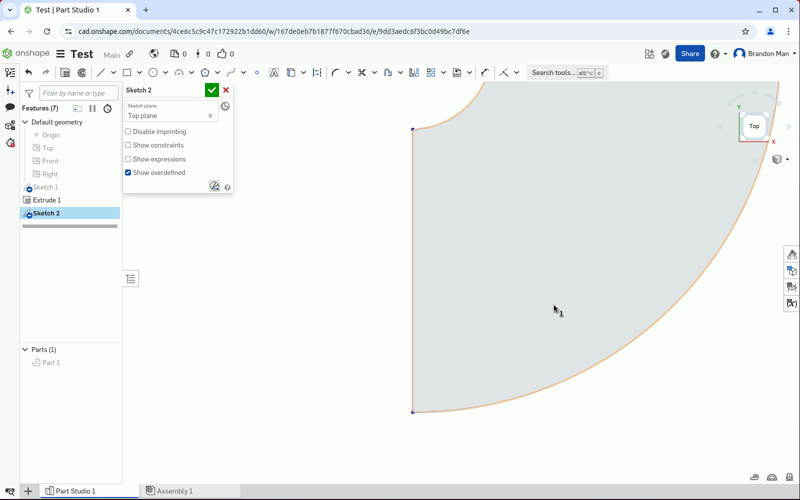
scroll(-6)
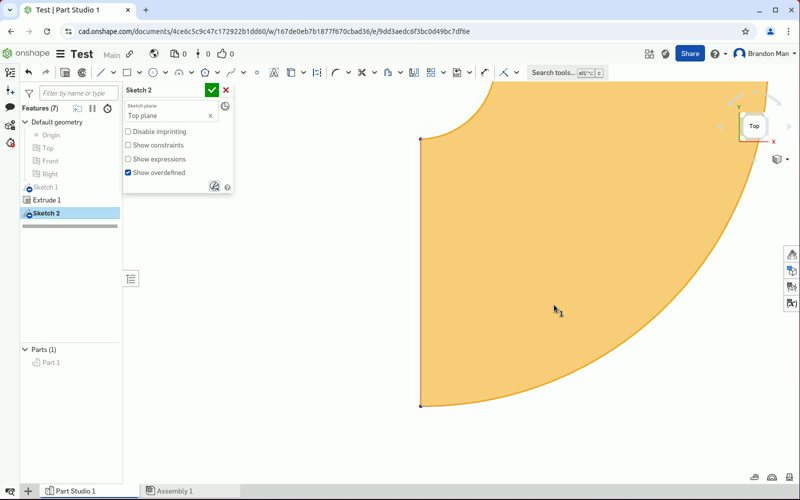
scroll(-6)
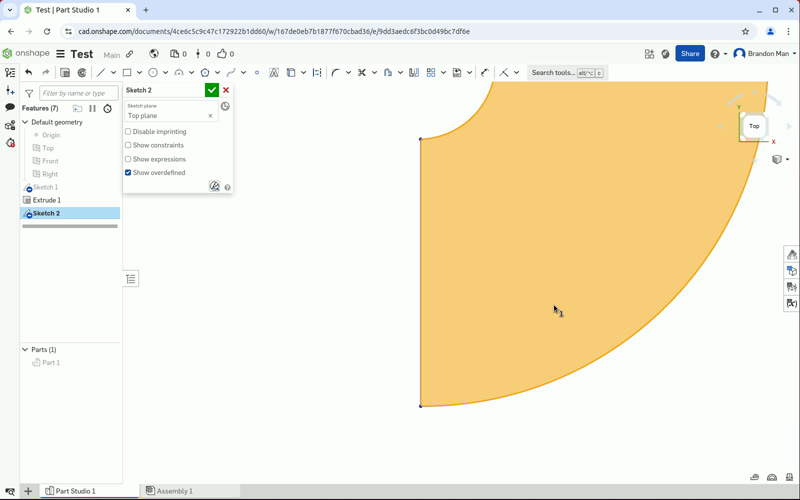
scroll(-6)
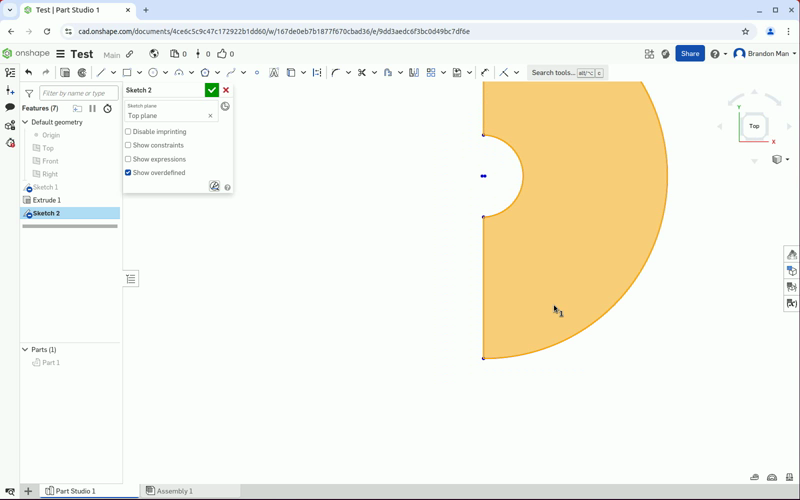
scroll(-6)
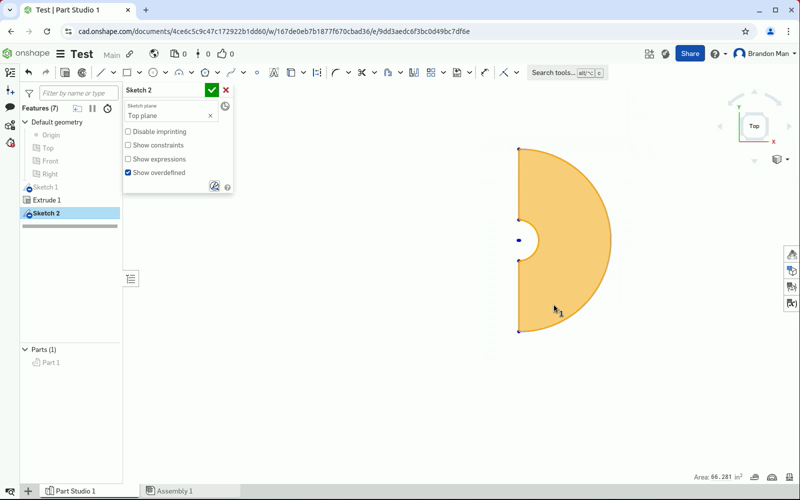
scroll(-6)
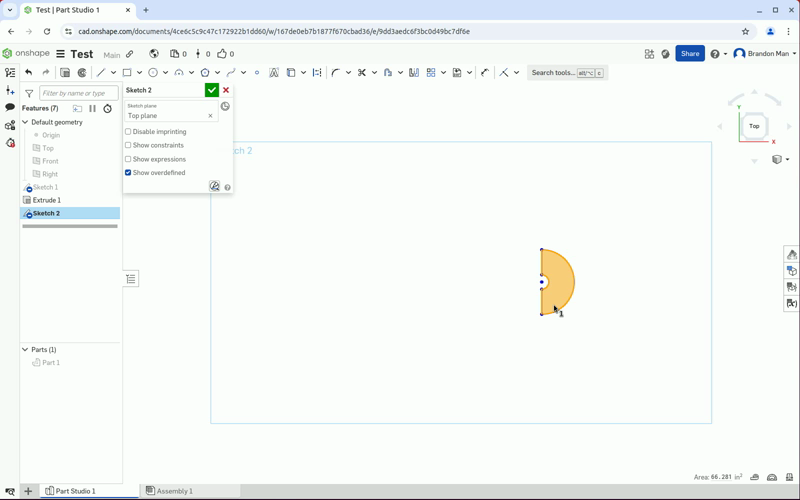
mouse_move(73, 352)
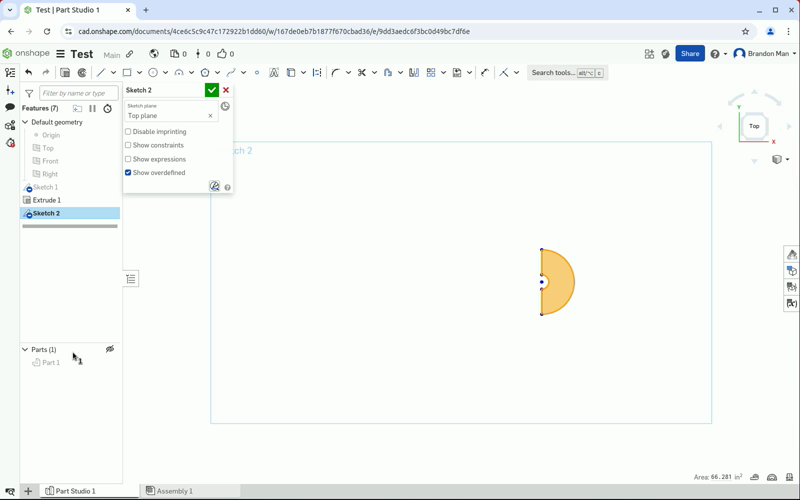
key(shift+y)
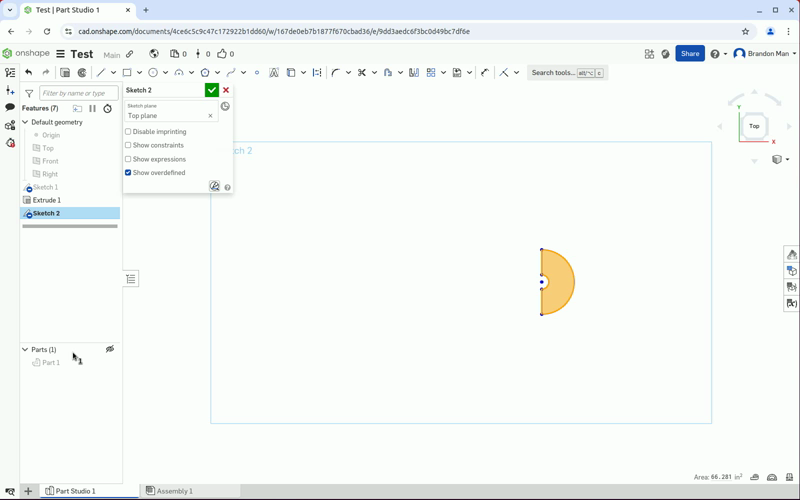
key(shift+e)
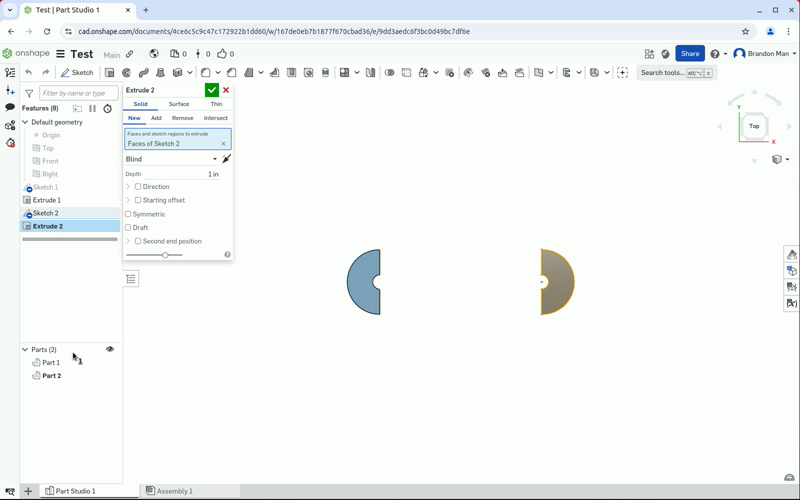
mouse_move(143, 106)
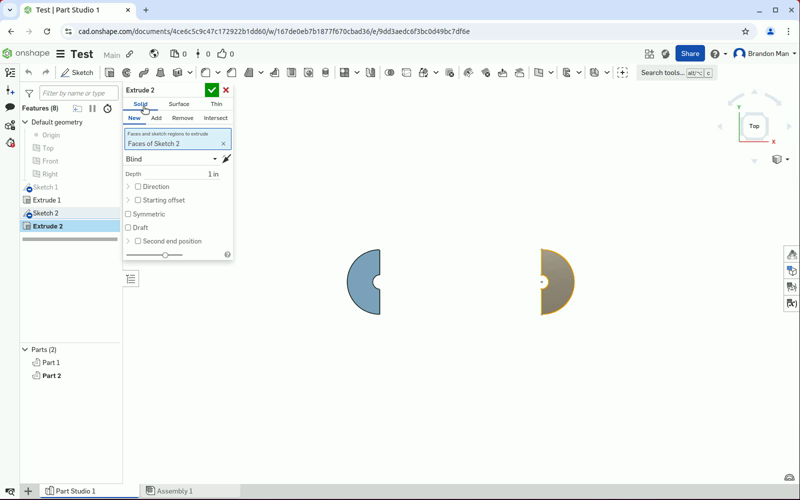
click(143, 106)
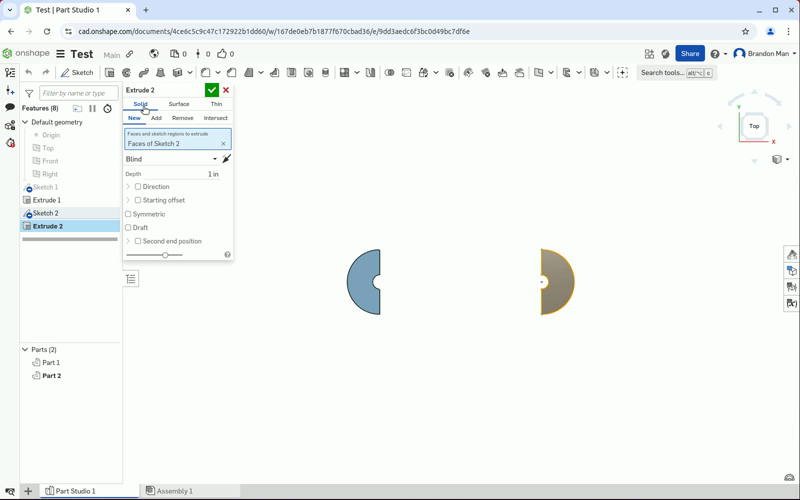
mouse_move(137, 120)
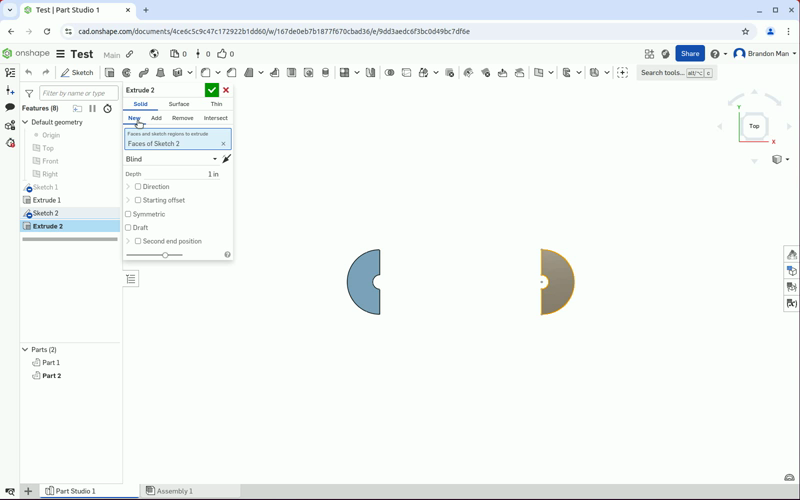
click(137, 120)
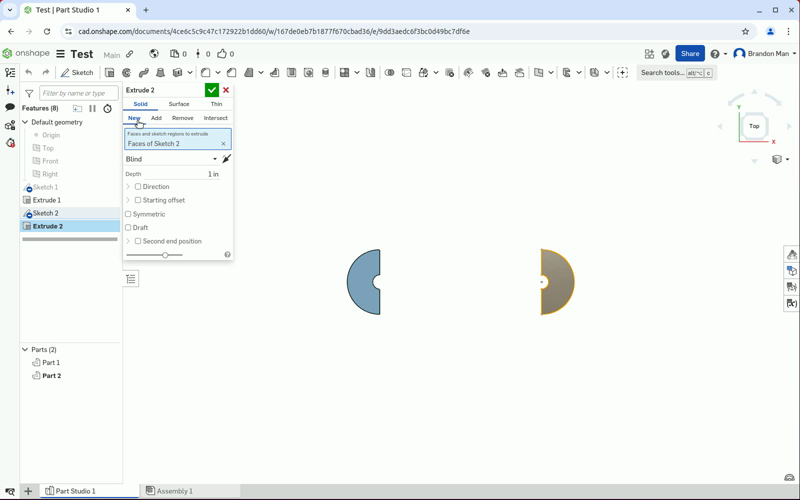
key(tab, 4)
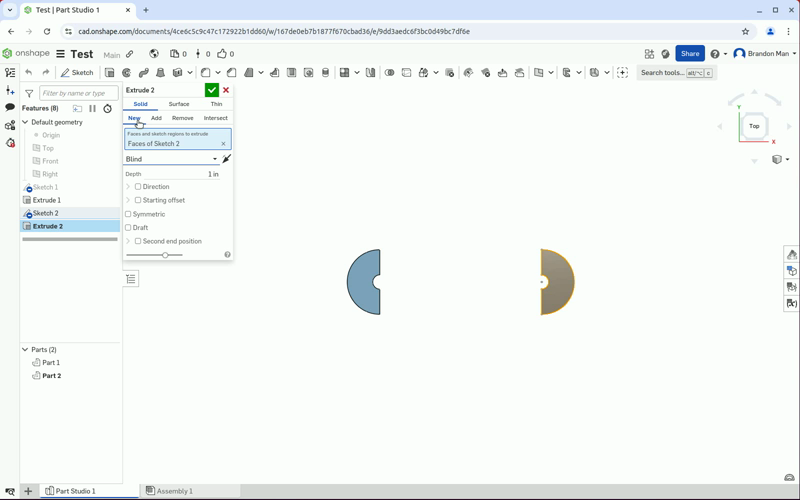
text(8.184)
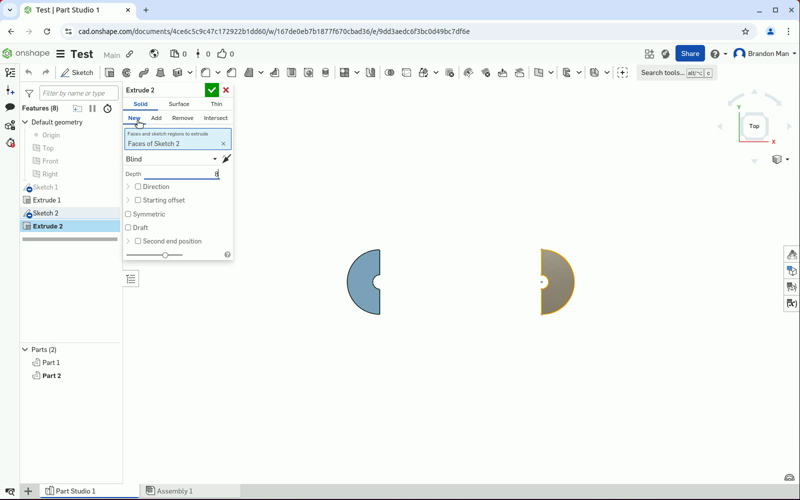
key(enter)
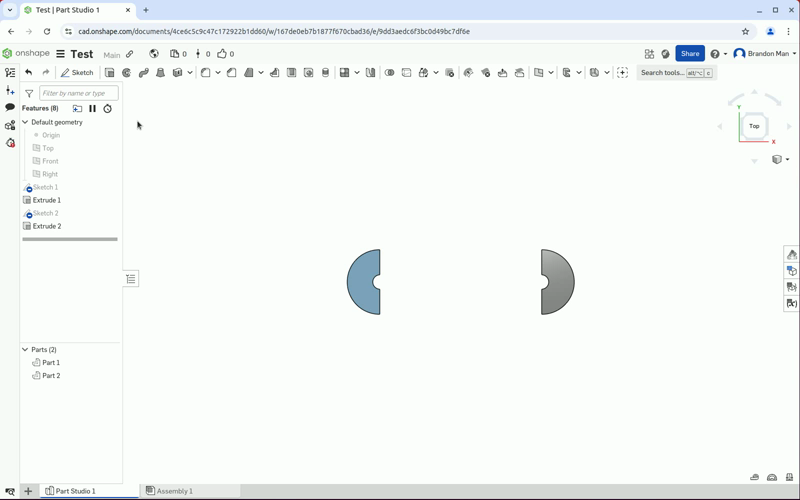
key(shift+h)
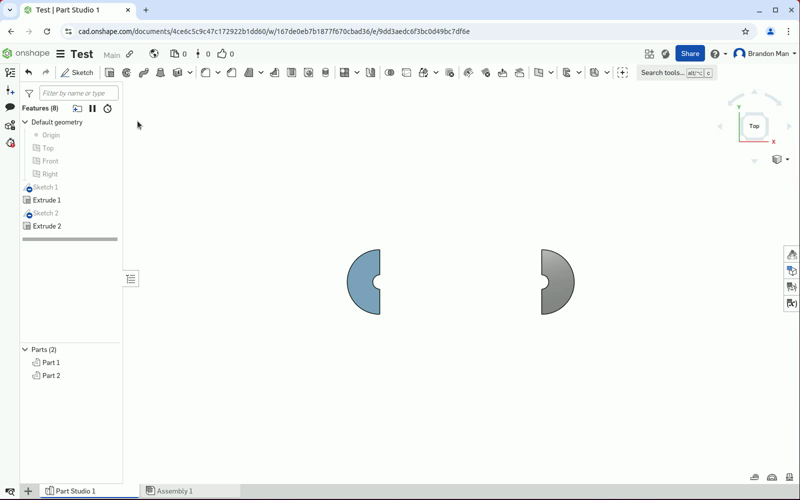
key(shift+h)
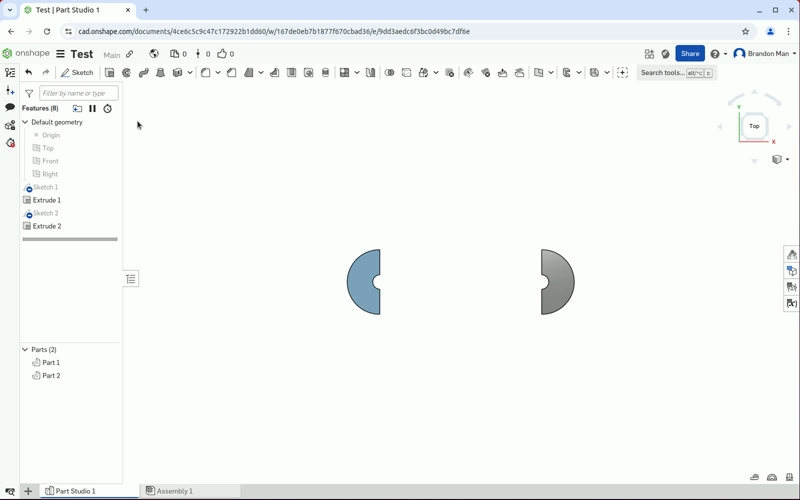
mouse_move(73, 189)
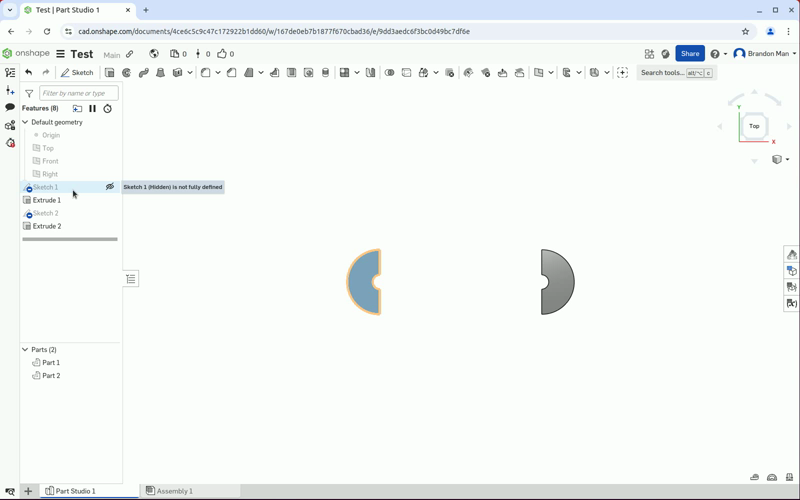
click(73, 189)
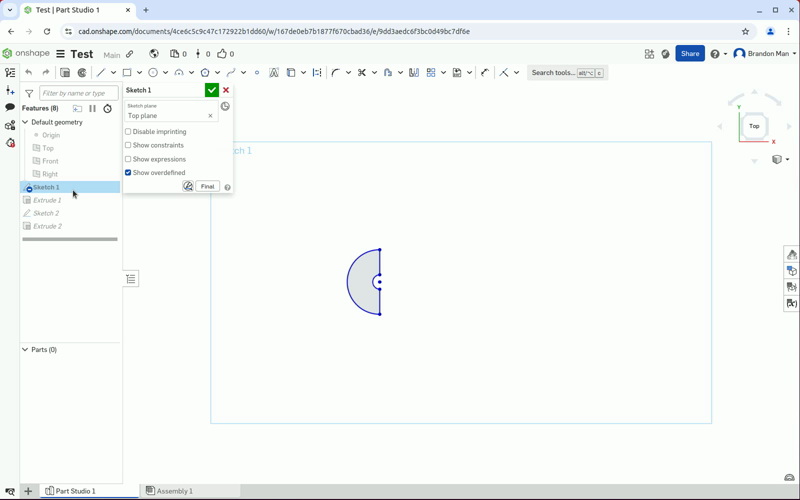
mouse_move(229, 92)
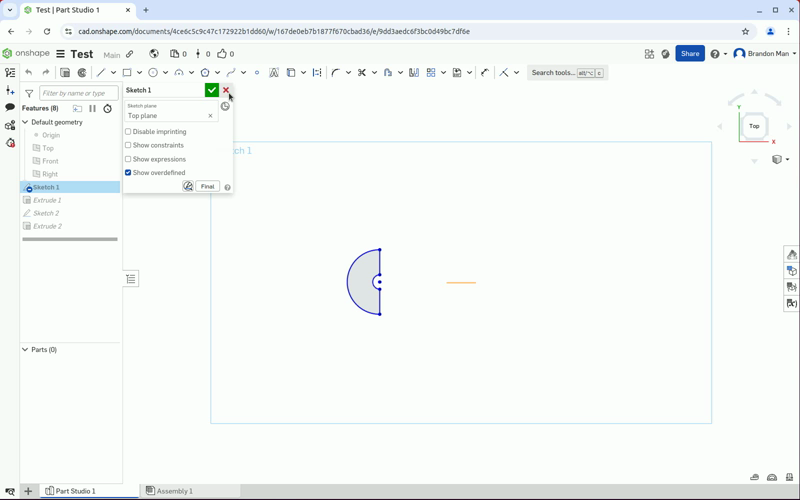
click(229, 92)
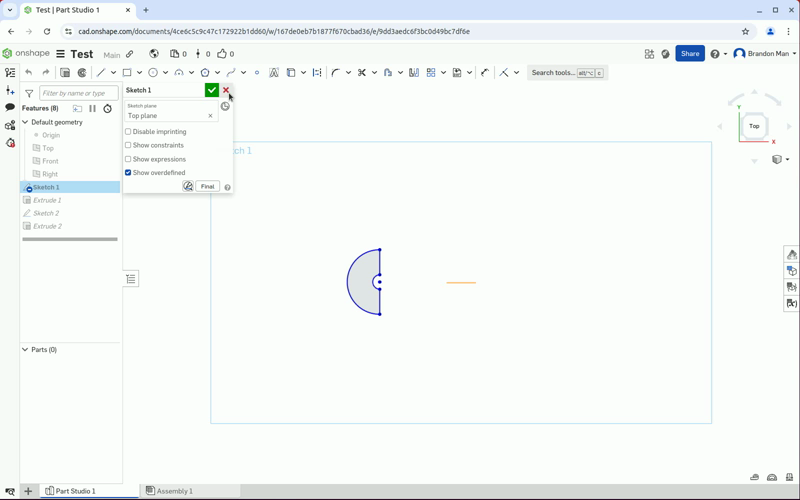
key(shift+s)
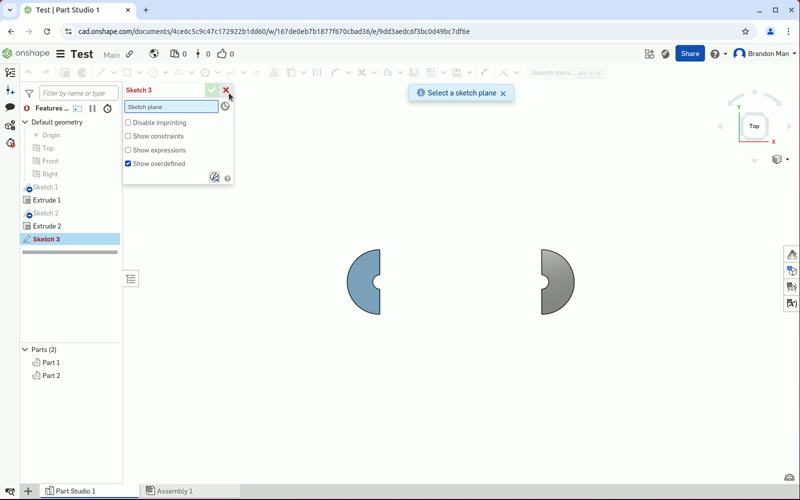
mouse_move(73, 150)
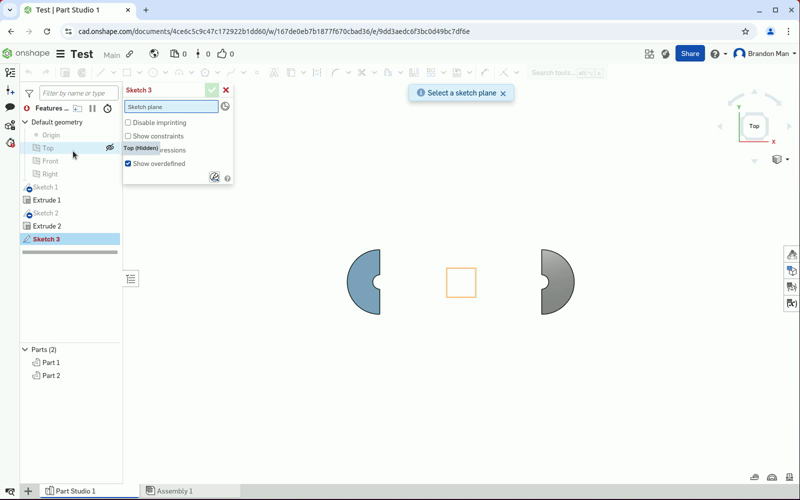
click(73, 150)
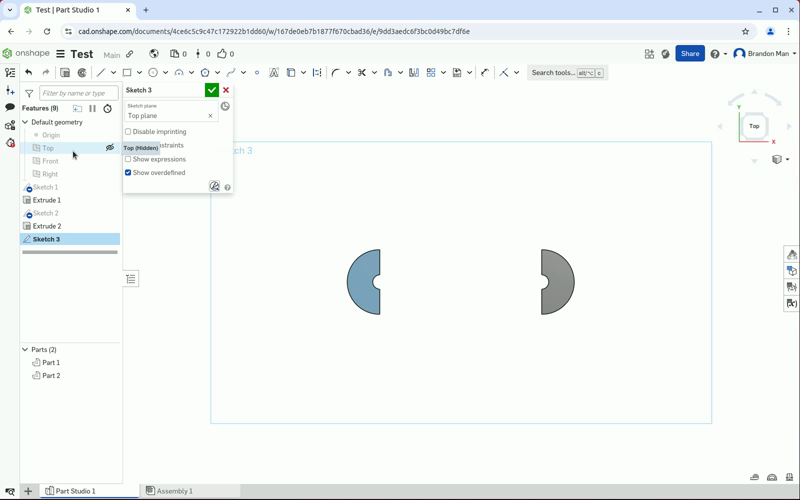
mouse_move(73, 352)
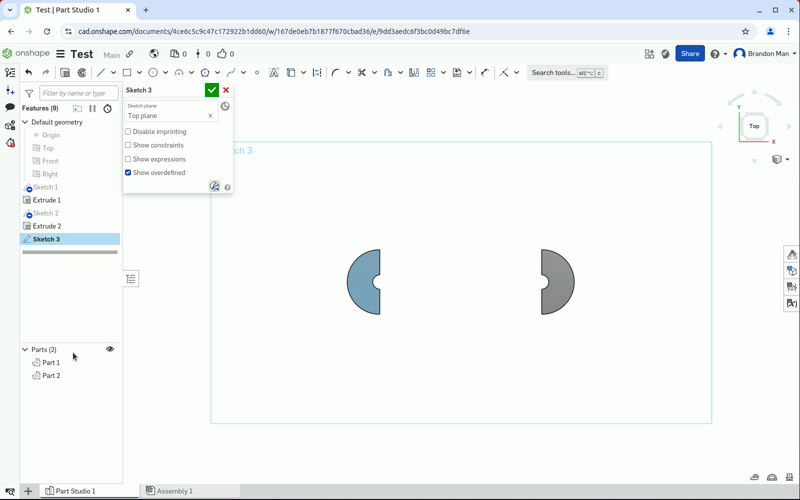
key(y)
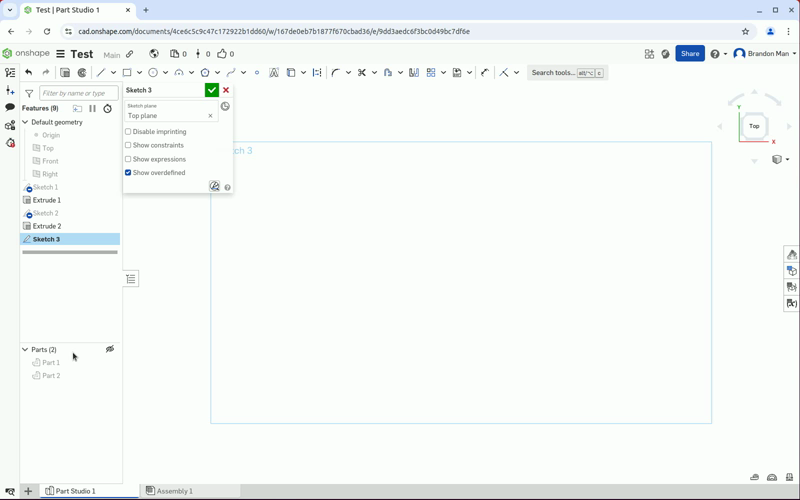
key(l)
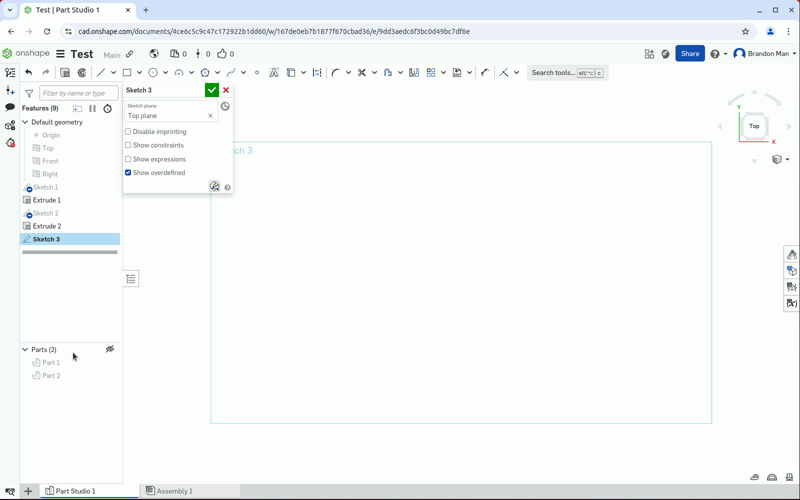
key_down(shift)
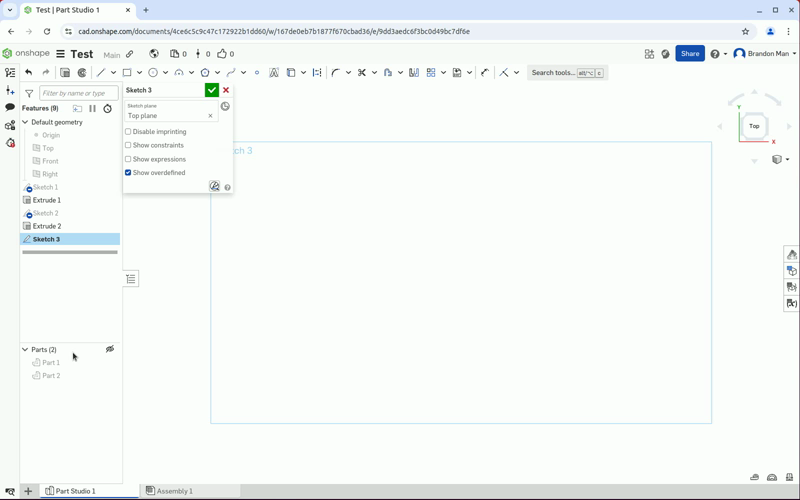
mouse_move(379, 314)
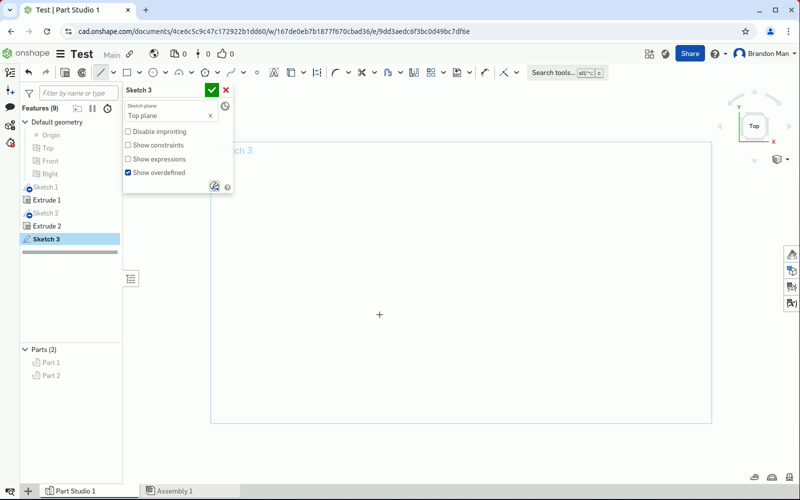
click(379, 314)
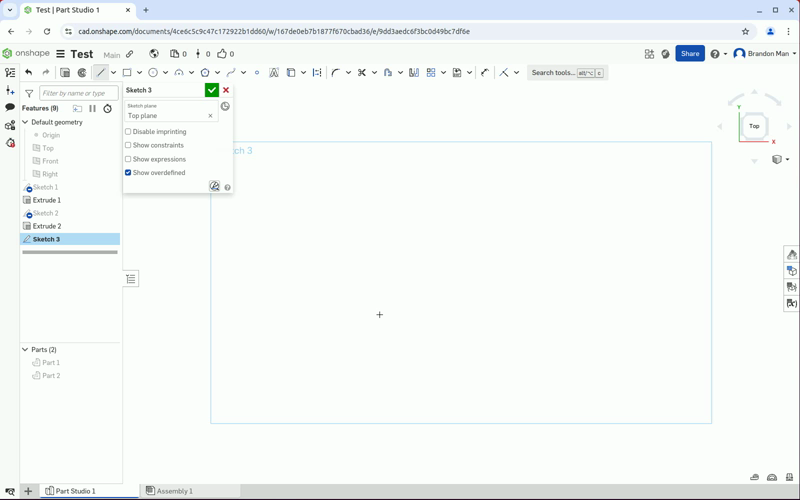
key_up(shift)
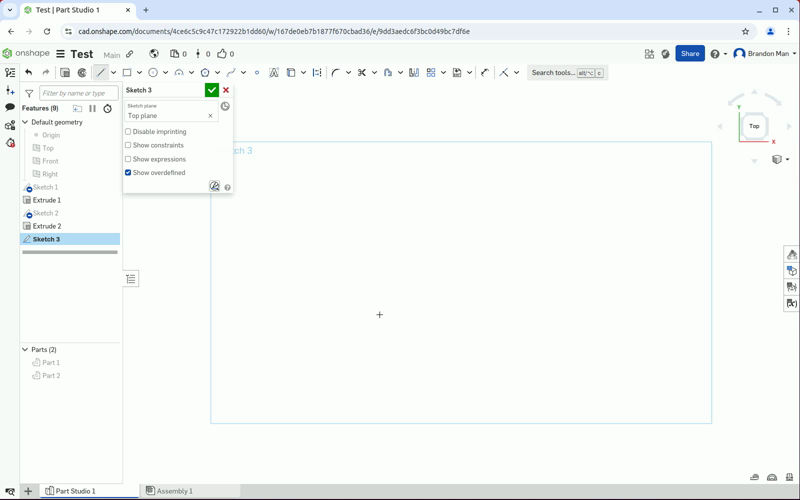
key_down(shift)
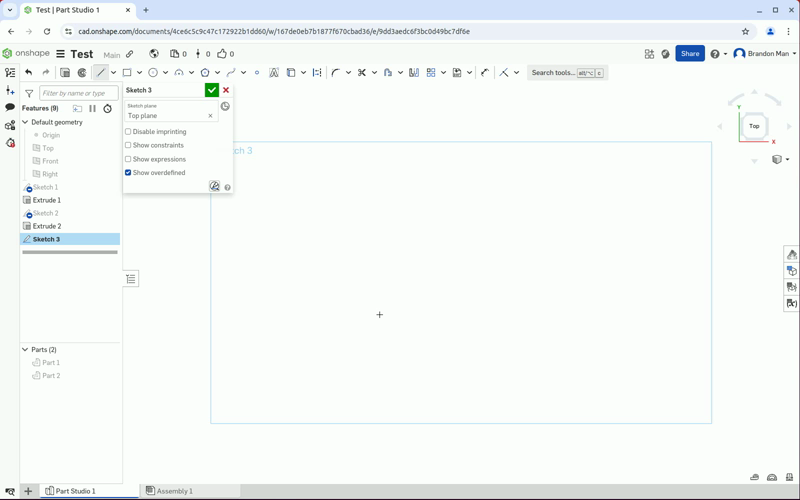
mouse_move(540, 314)
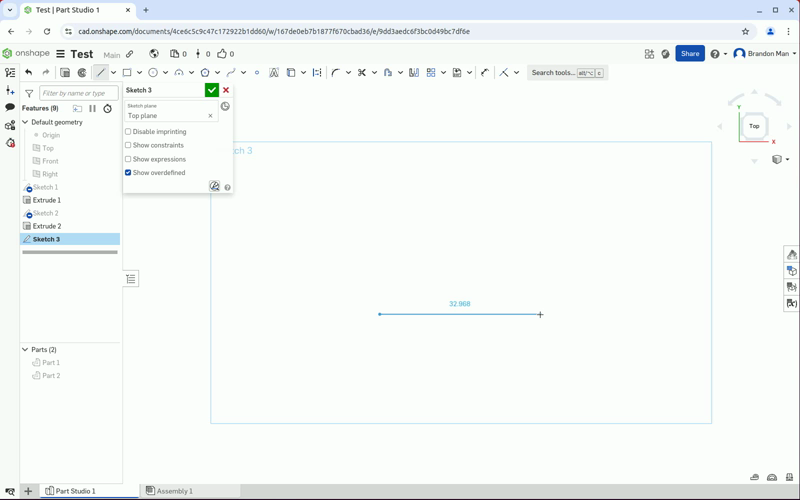
click(540, 314)
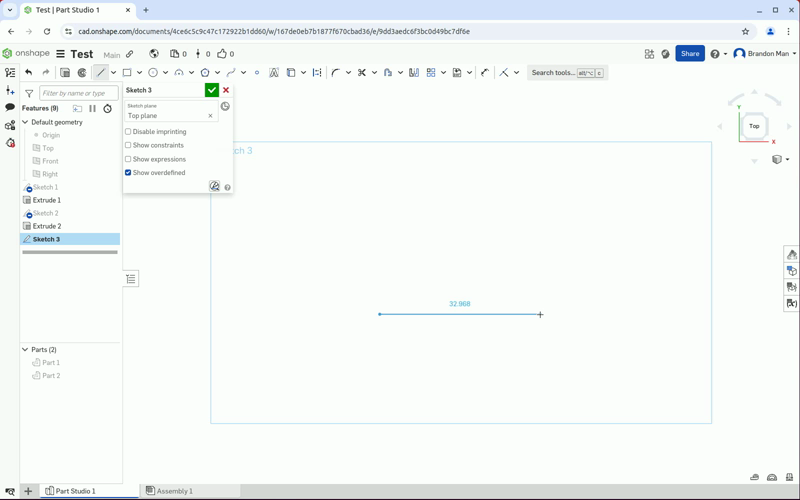
key_up(shift)
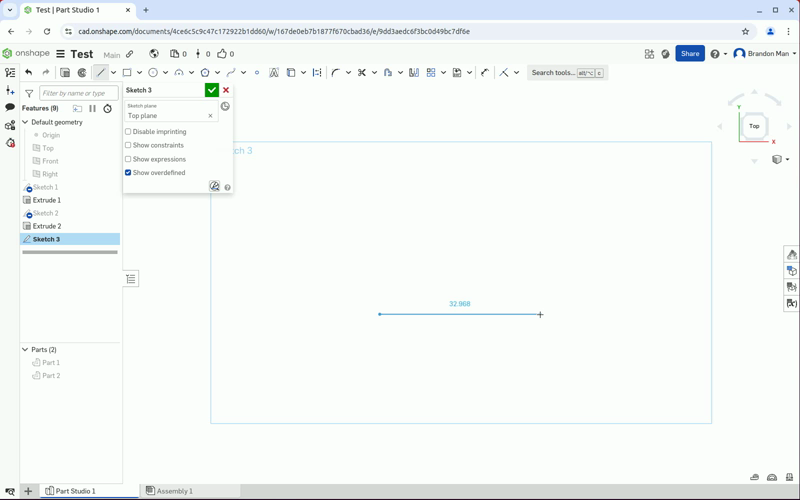
key_down(shift)
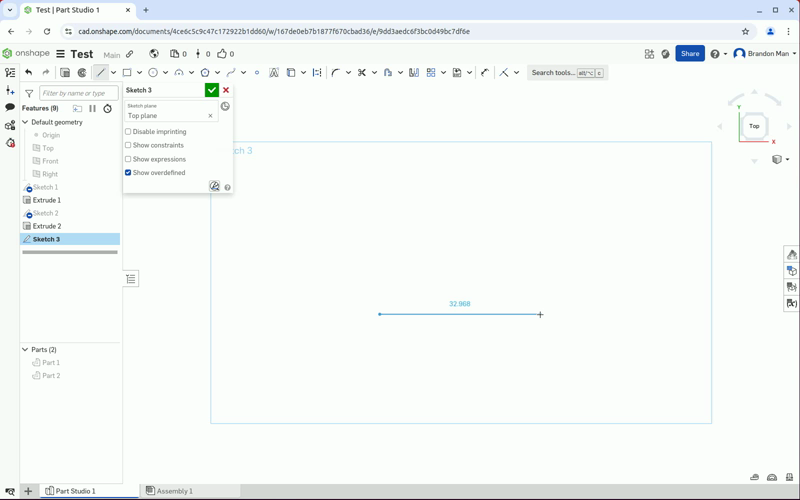
mouse_move(570, 314)
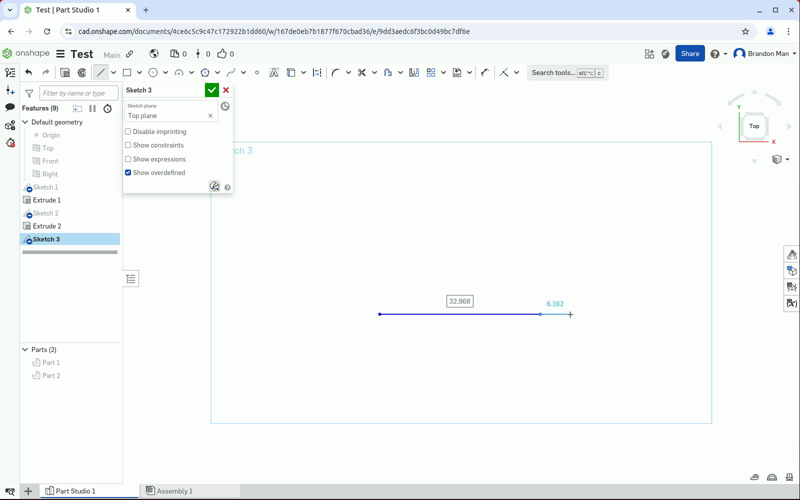
mouse_move(540, 289)
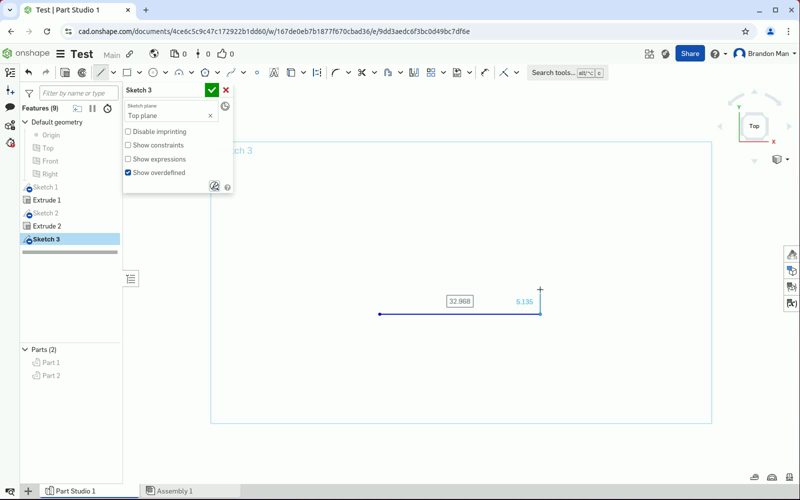
click(540, 289)
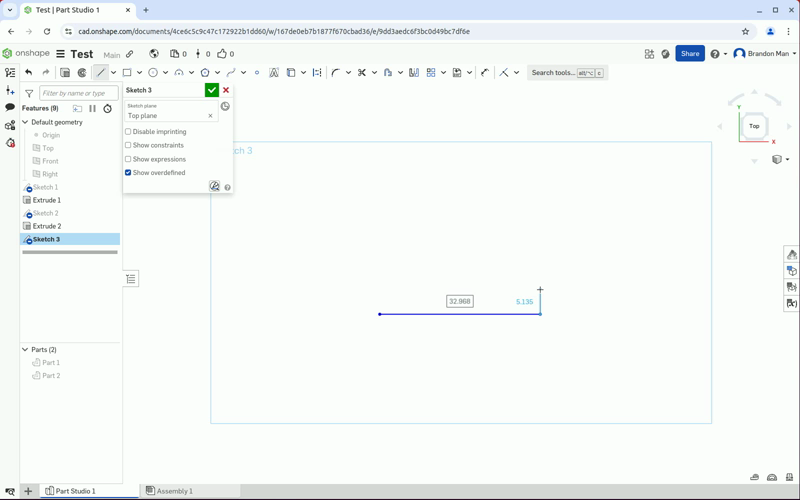
key_up(shift)
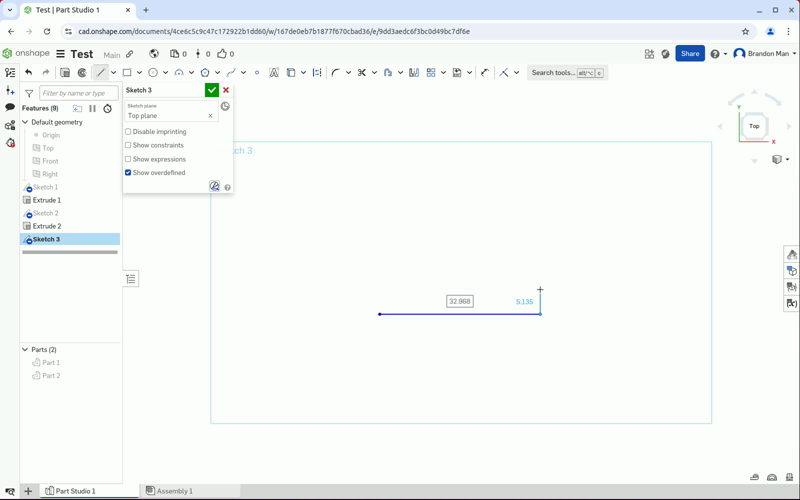
key(esc)
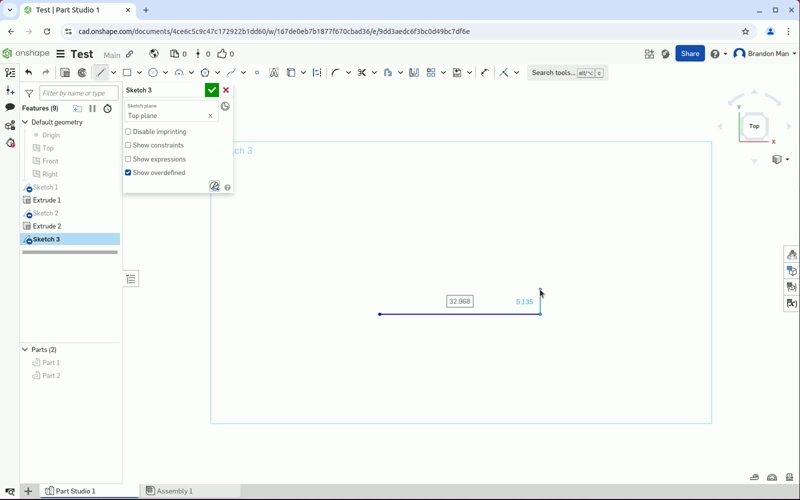
key(a)
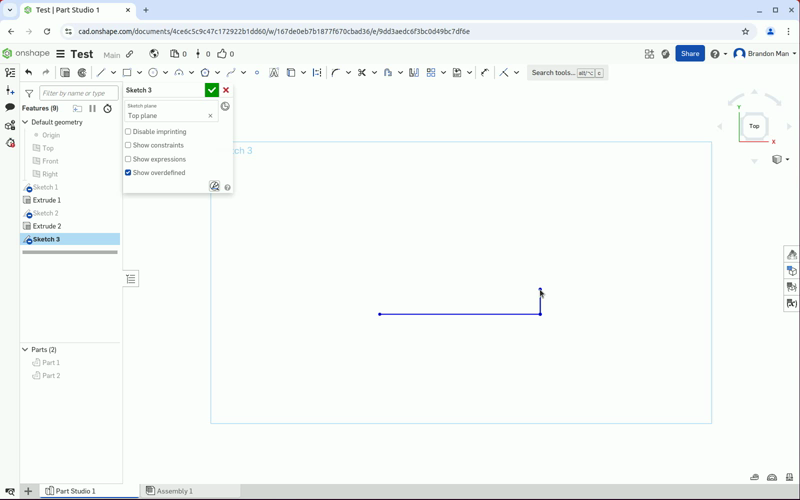
mouse_move(540, 289)
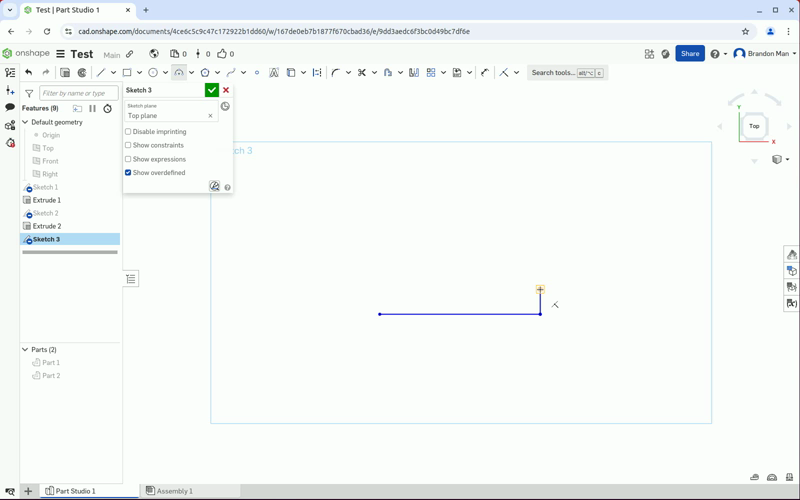
click(540, 289)
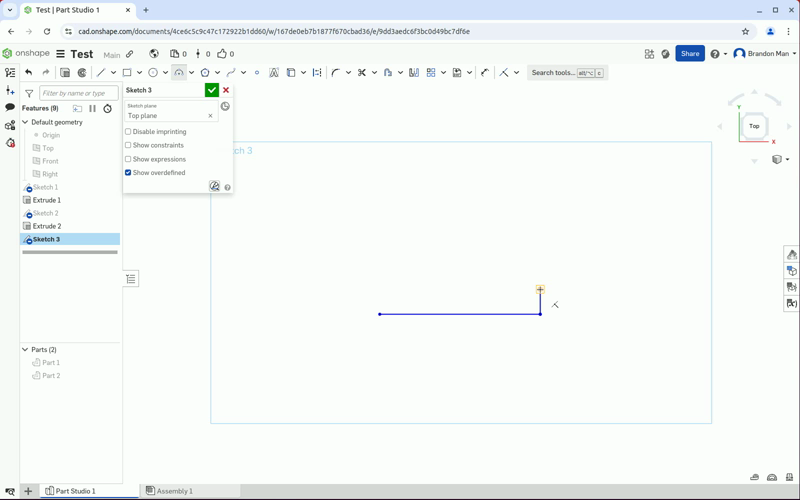
key_down(shift)
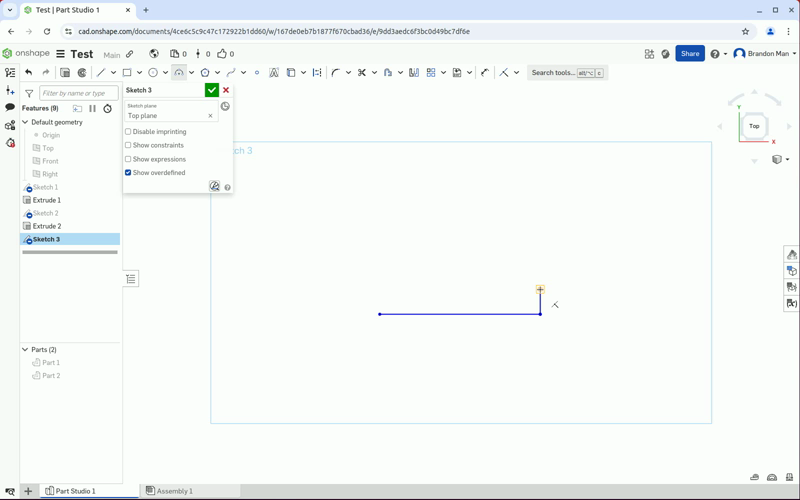
mouse_move(540, 275)
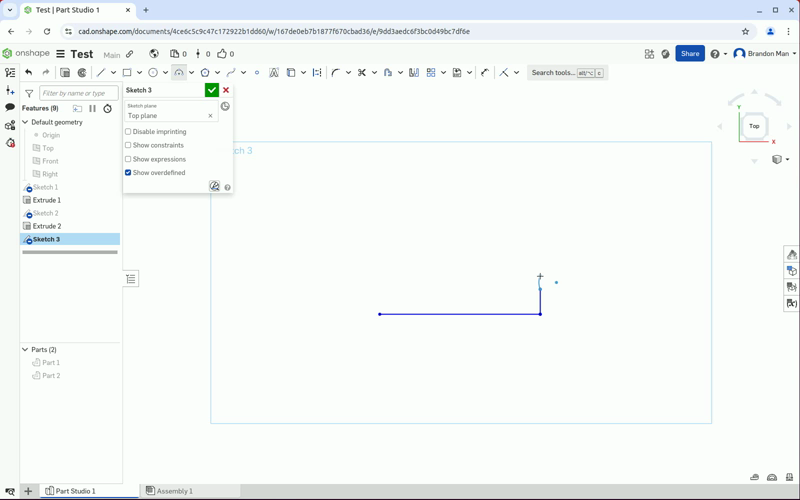
click(540, 275)
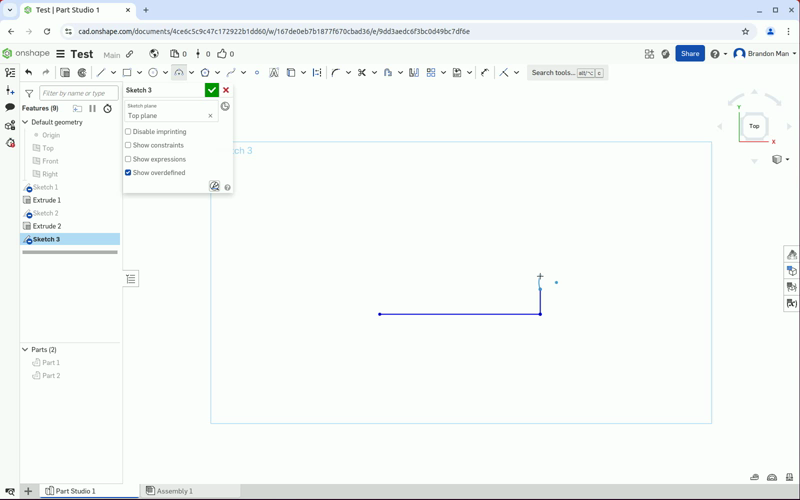
mouse_move(533, 282)
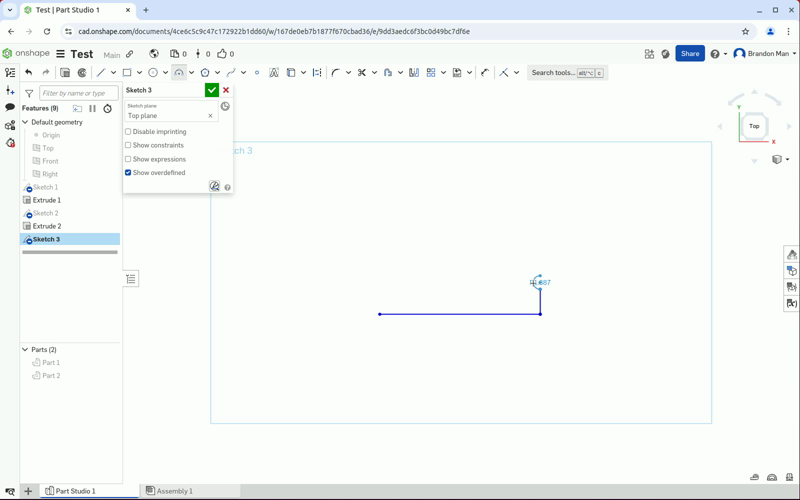
click(533, 282)
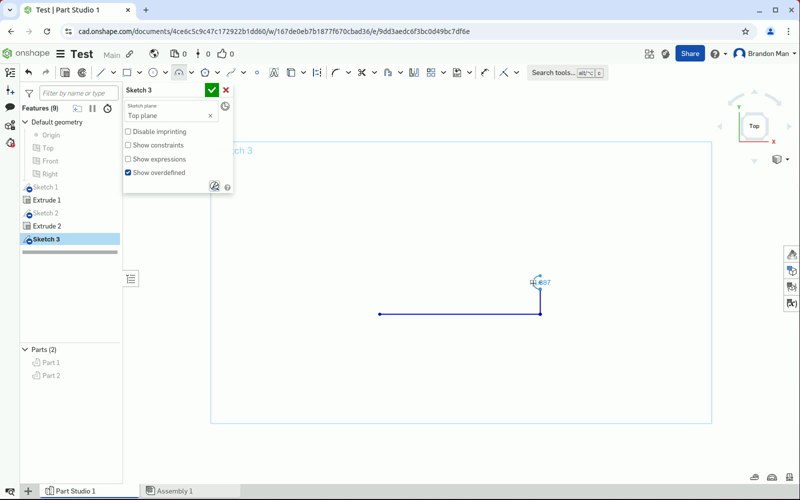
key_up(shift)
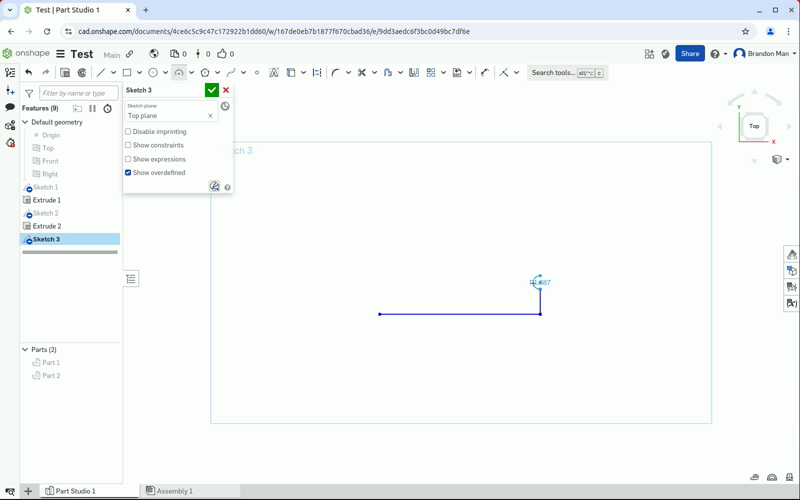
key(esc)
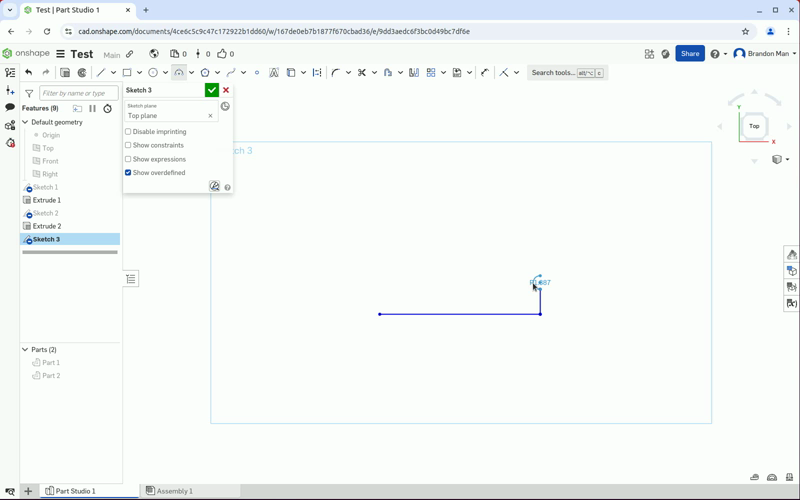
key(l)
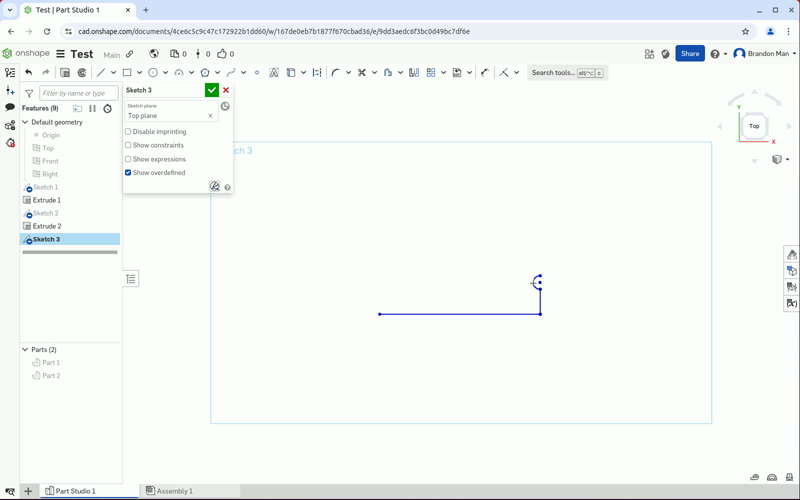
mouse_move(540, 275)
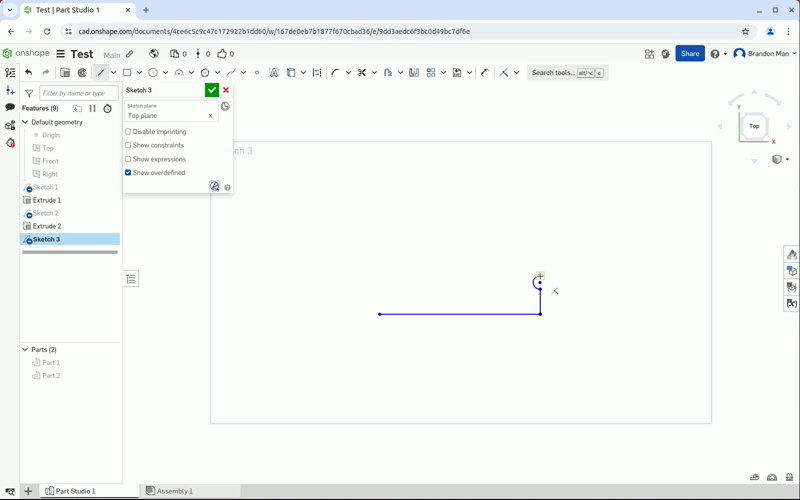
click(540, 275)
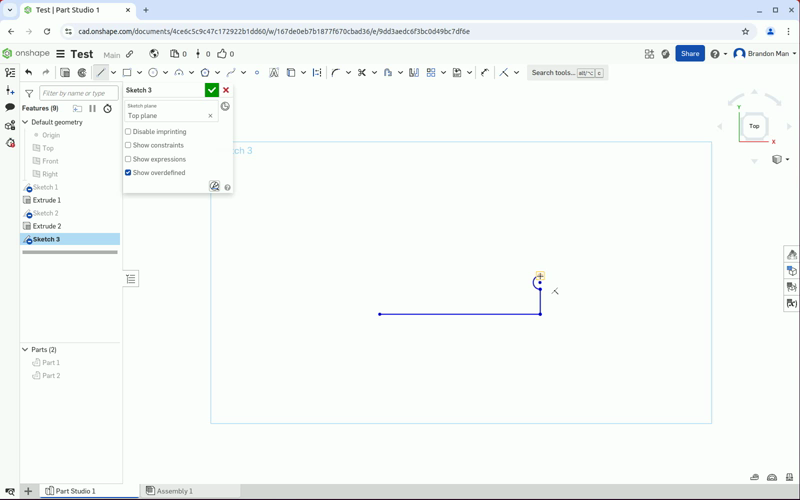
key_down(shift)
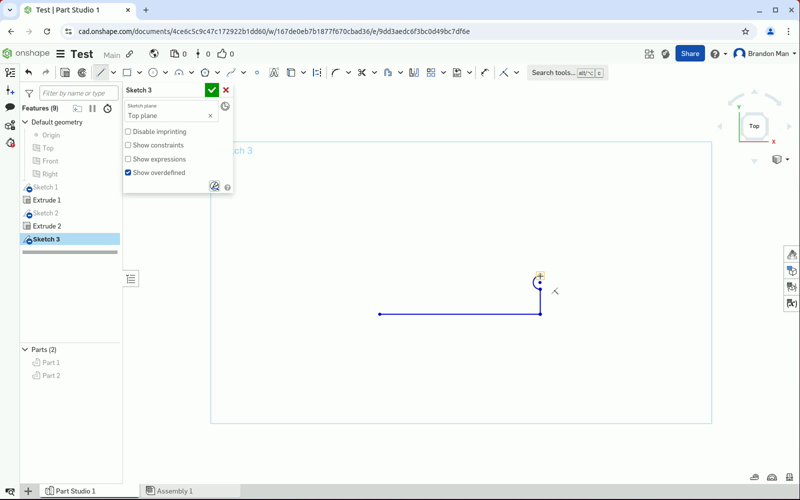
mouse_move(570, 275)
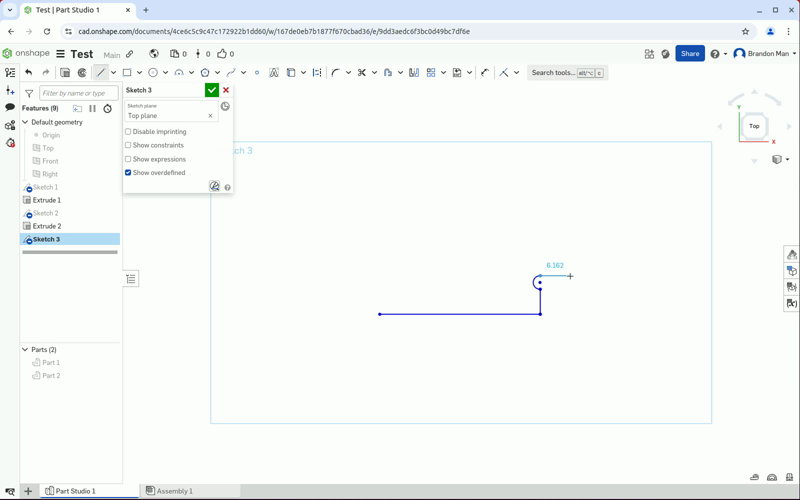
mouse_move(540, 250)
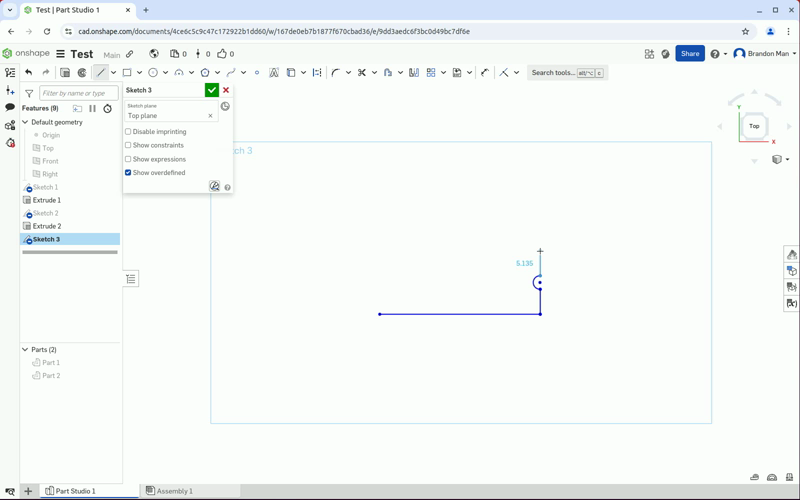
click(540, 250)
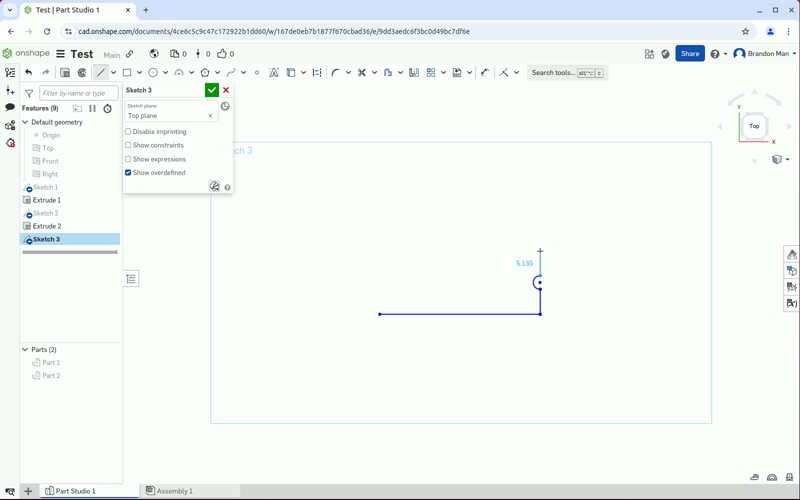
key_up(shift)
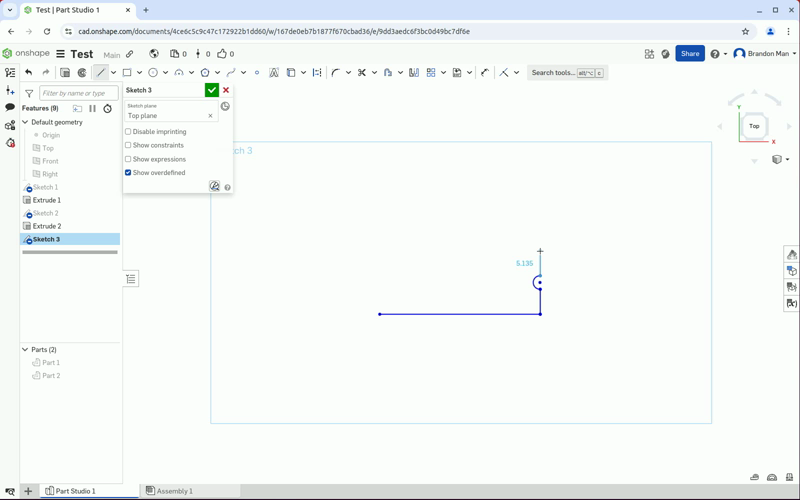
key_down(shift)
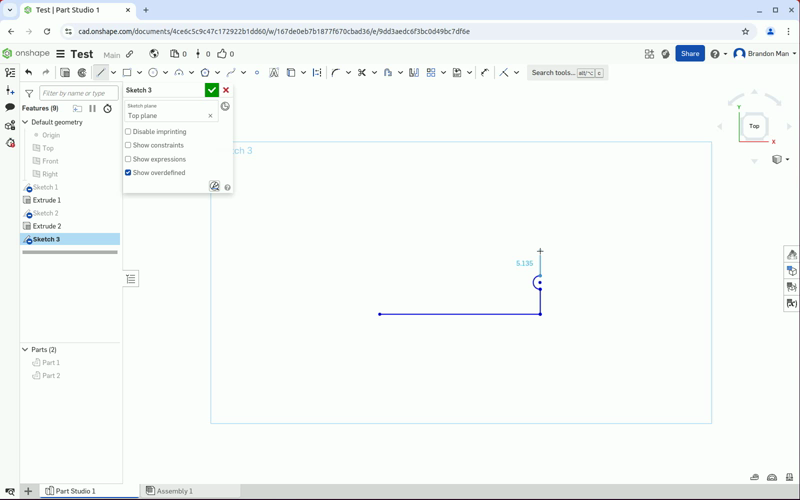
mouse_move(379, 250)
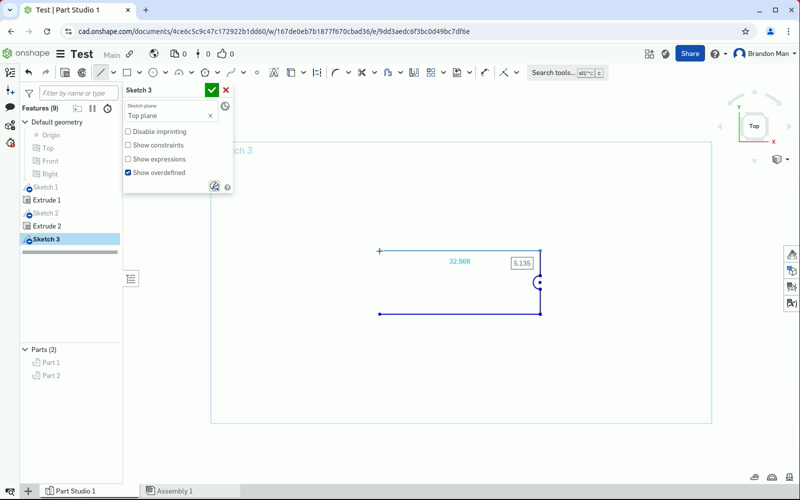
click(379, 250)
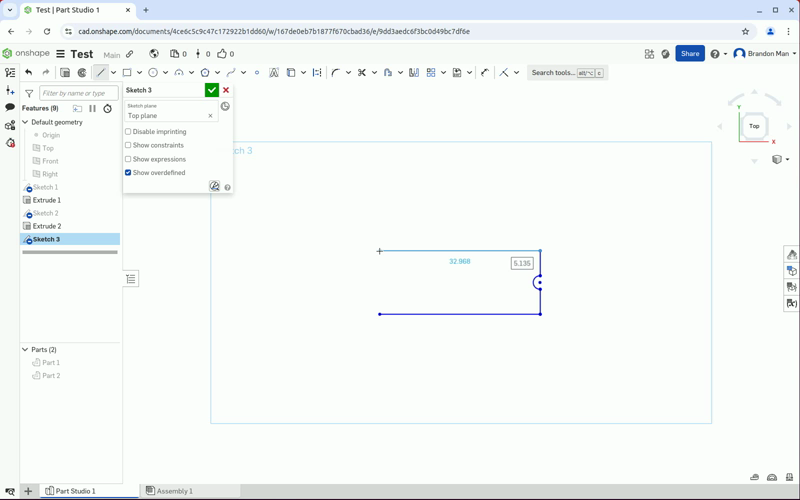
key_up(shift)
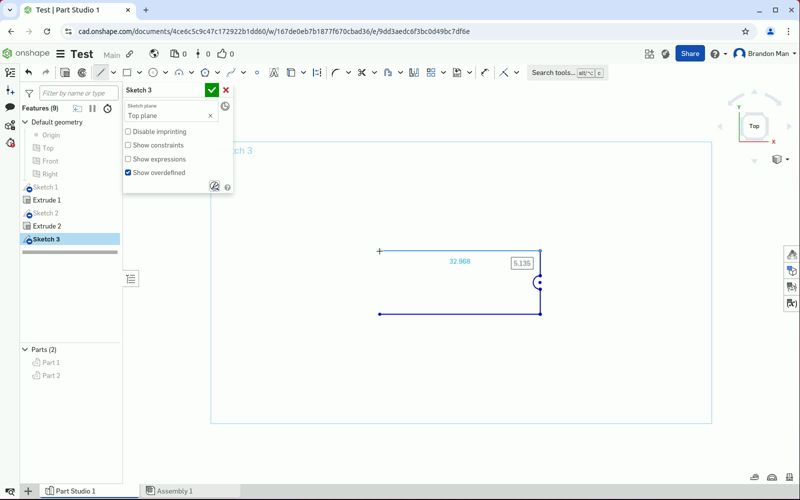
key_down(shift)
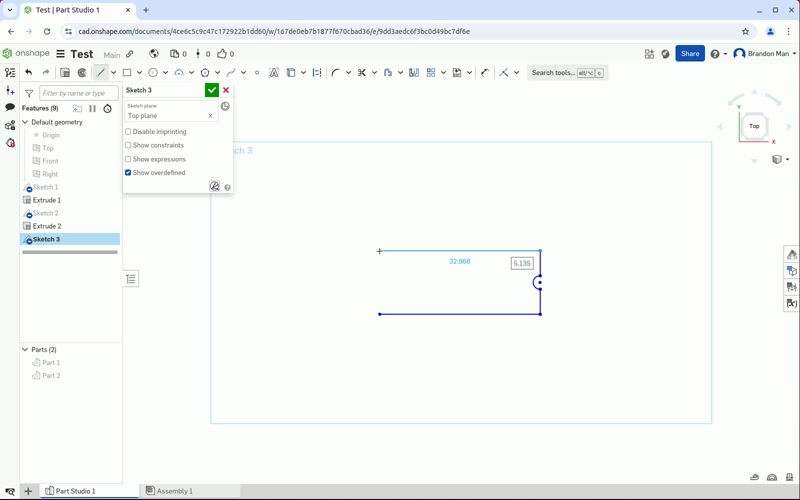
mouse_move(409, 250)
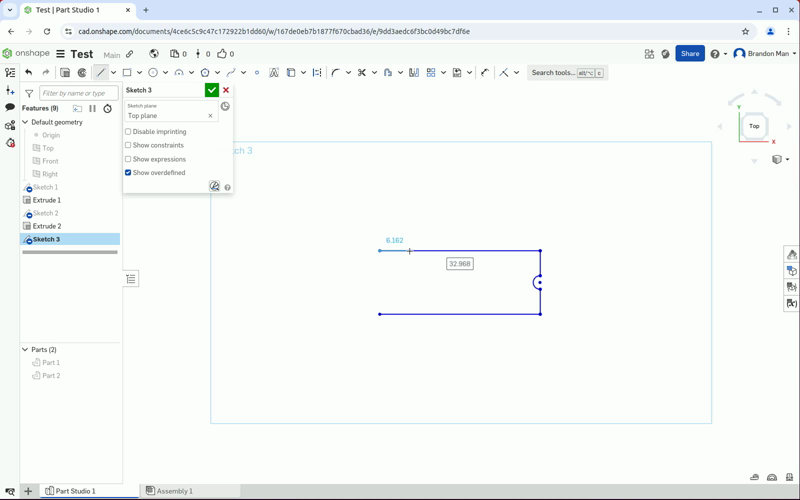
mouse_move(379, 275)
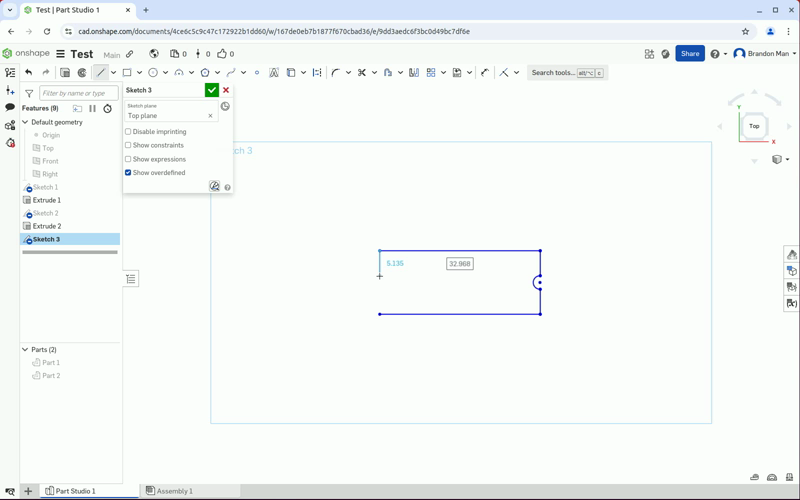
click(379, 275)
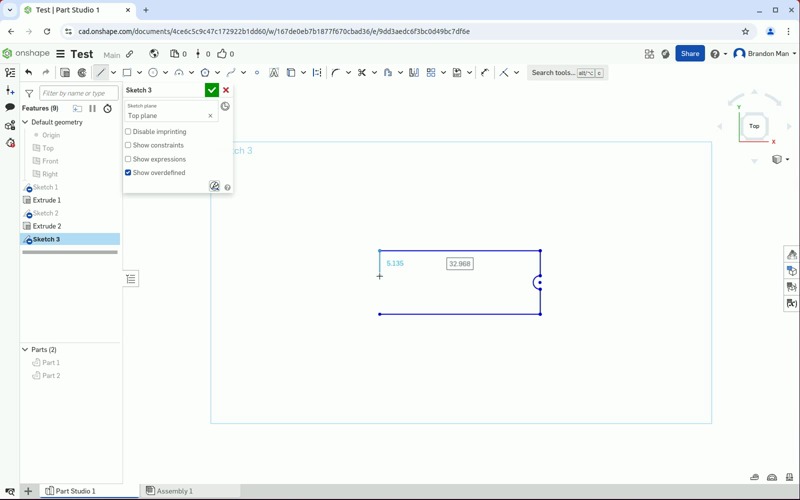
key_up(shift)
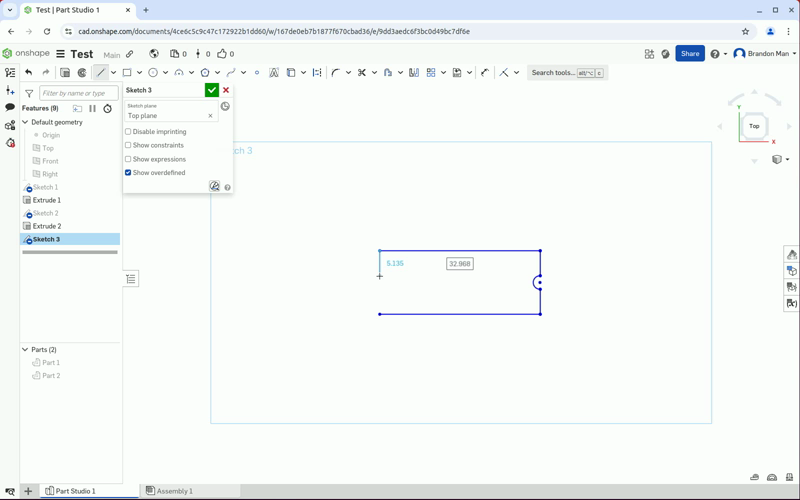
key(esc)
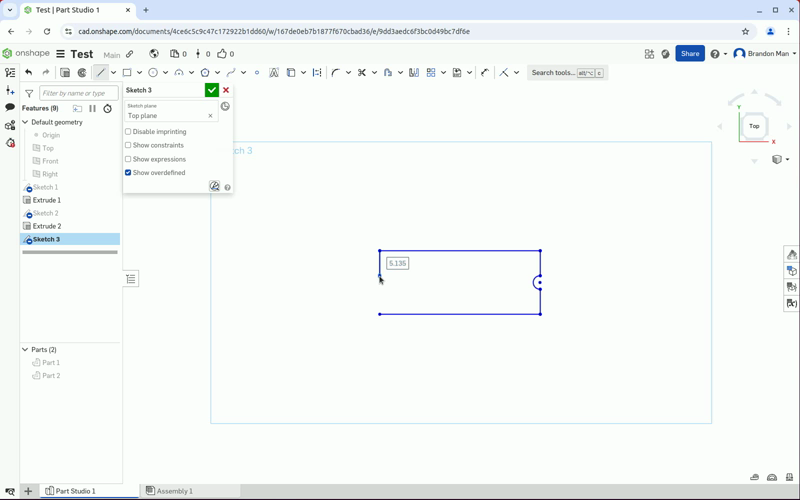
key(a)
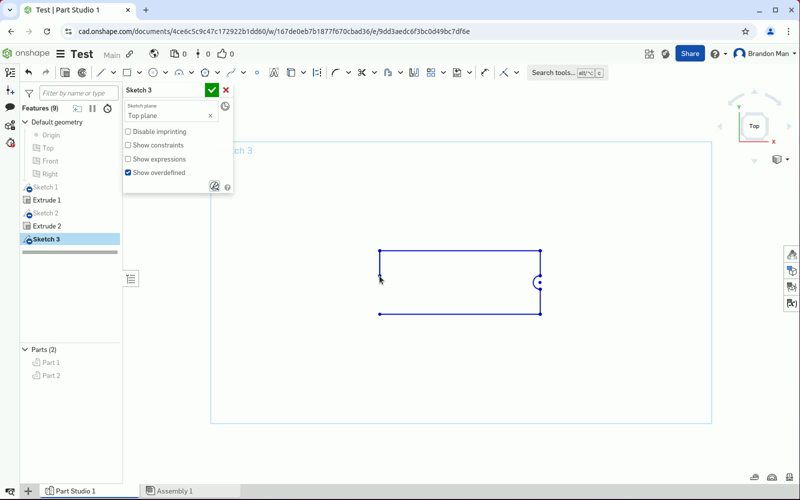
mouse_move(379, 275)
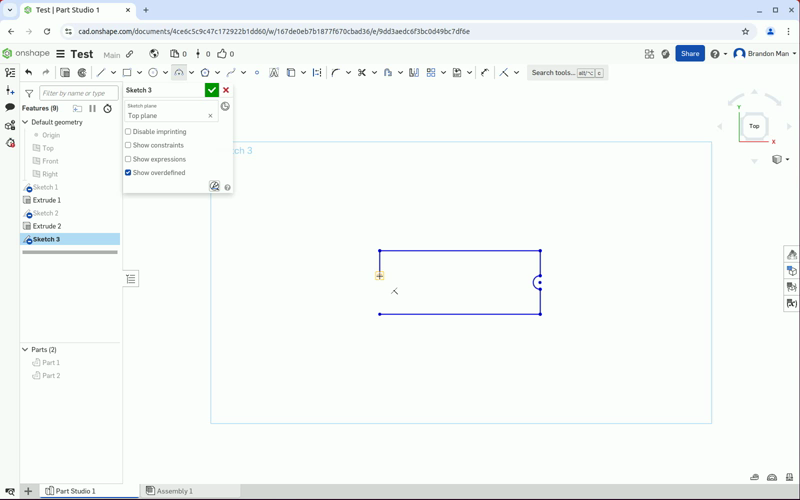
click(379, 275)
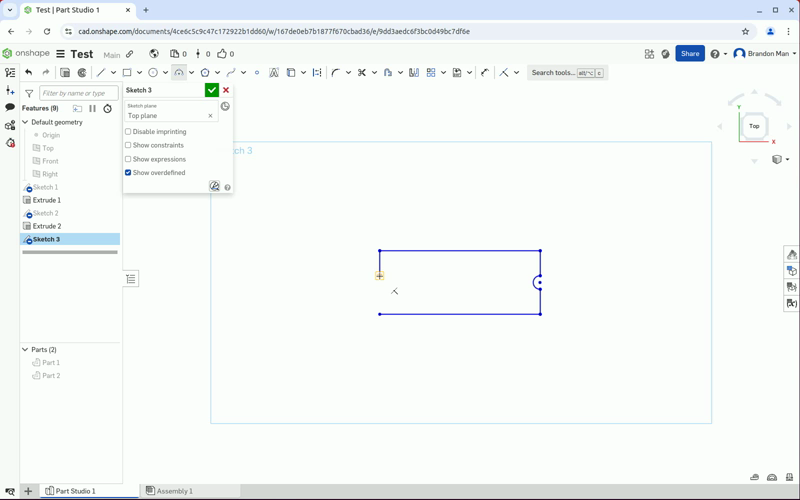
key_down(shift)
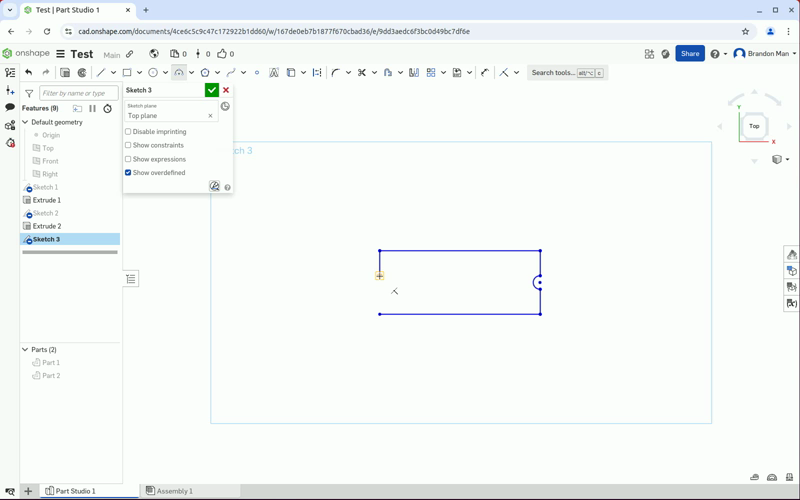
mouse_move(379, 289)
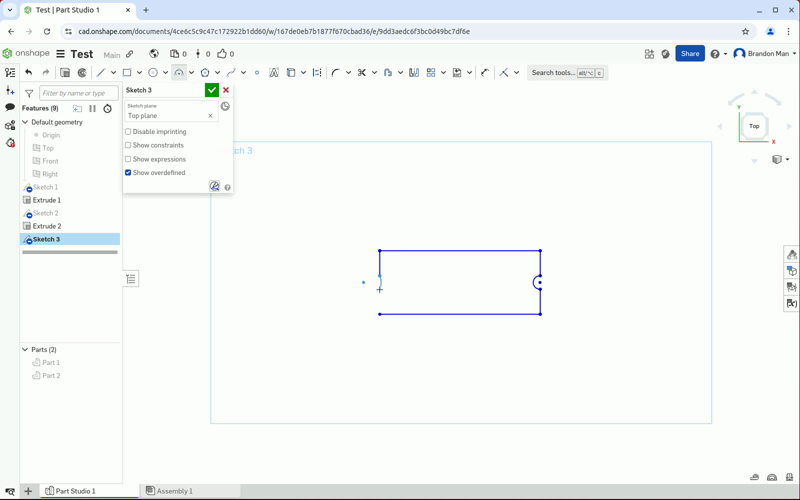
click(379, 289)
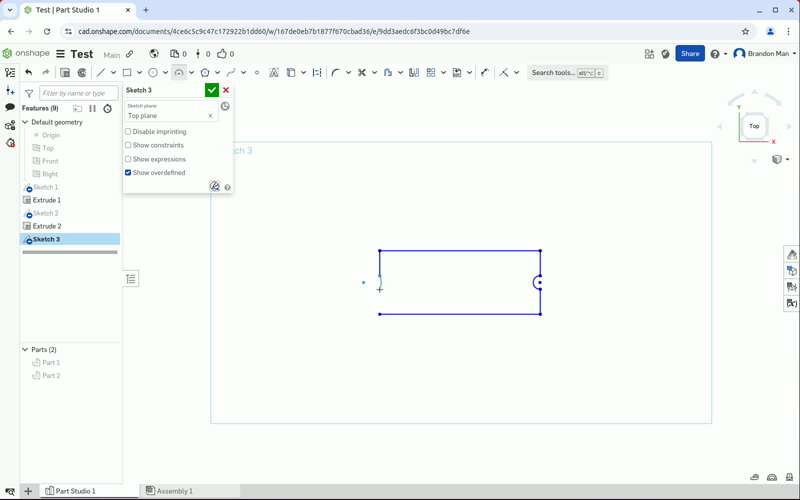
mouse_move(386, 282)
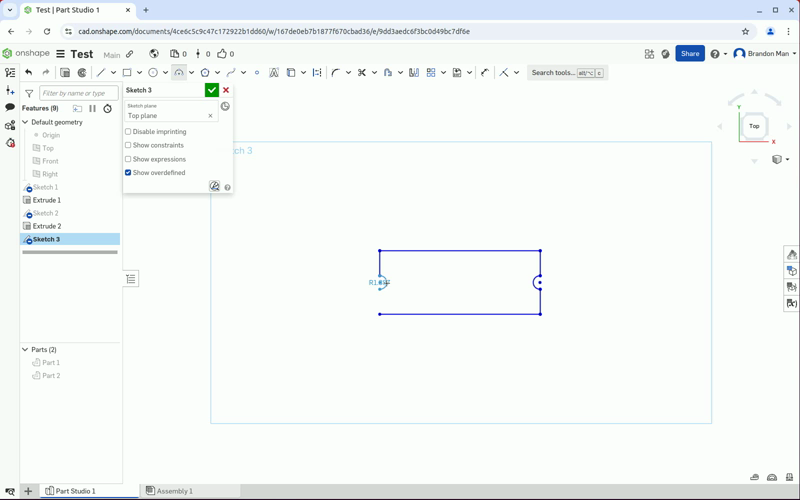
click(386, 282)
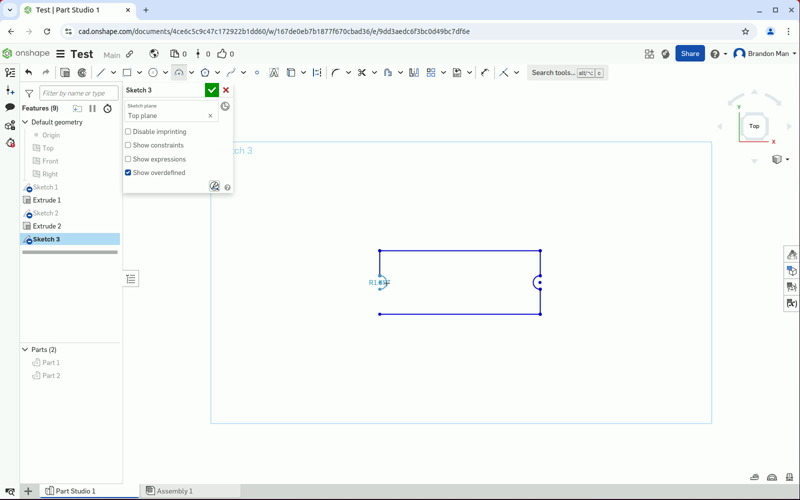
key_up(shift)
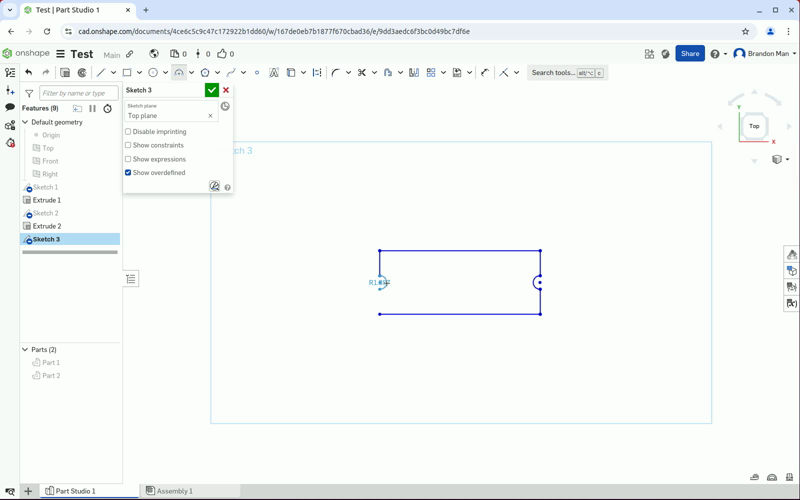
key(esc)
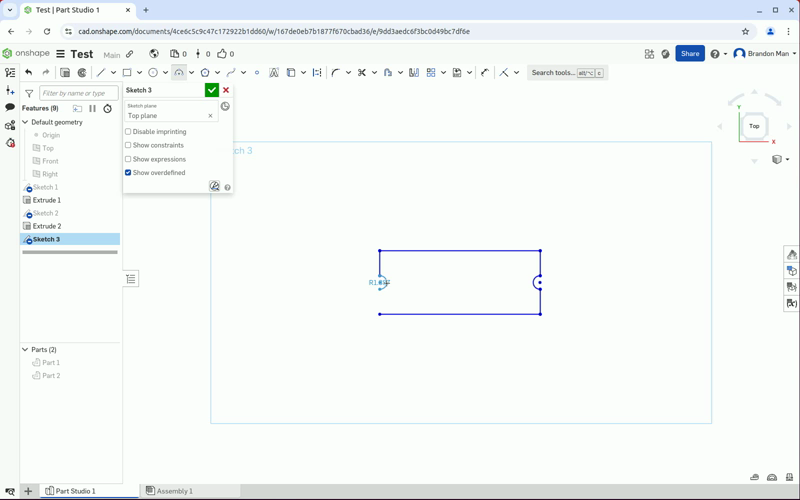
key(l)
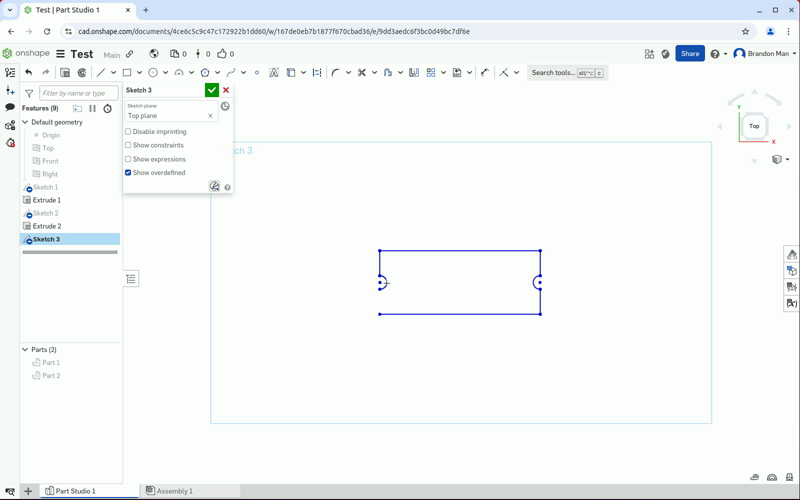
mouse_move(379, 289)
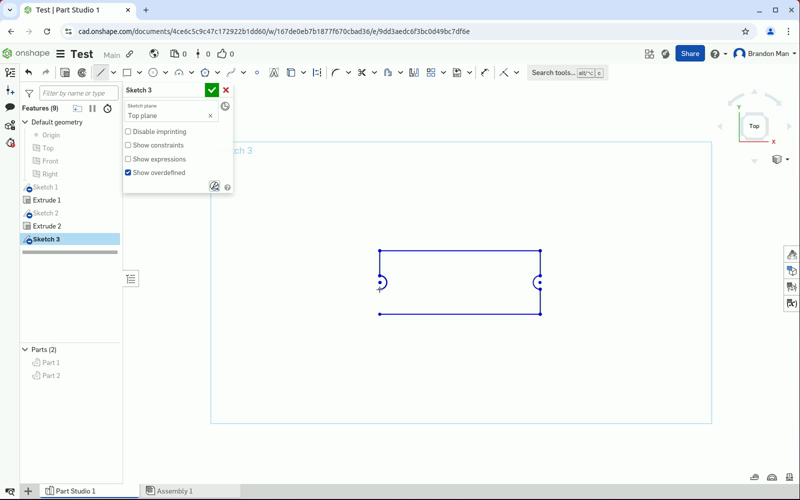
click(379, 289)
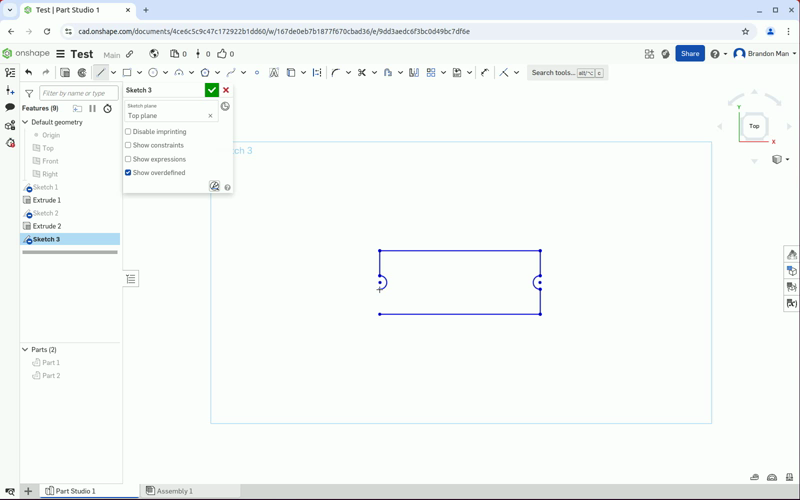
mouse_move(409, 289)
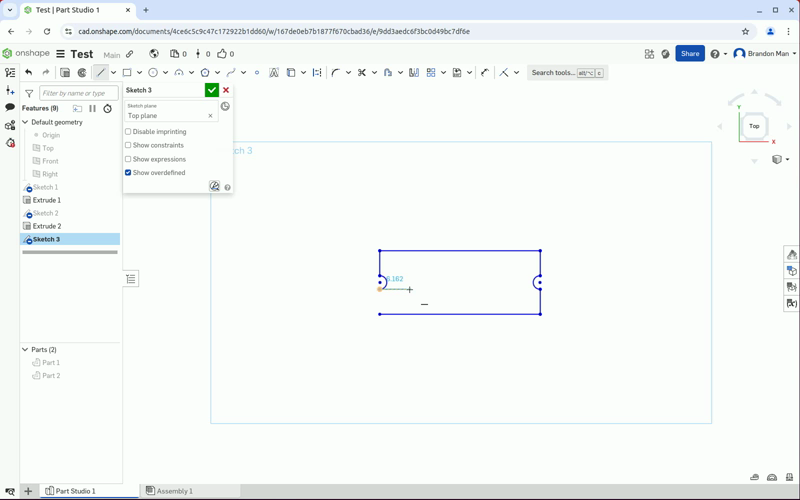
key_down(shift)
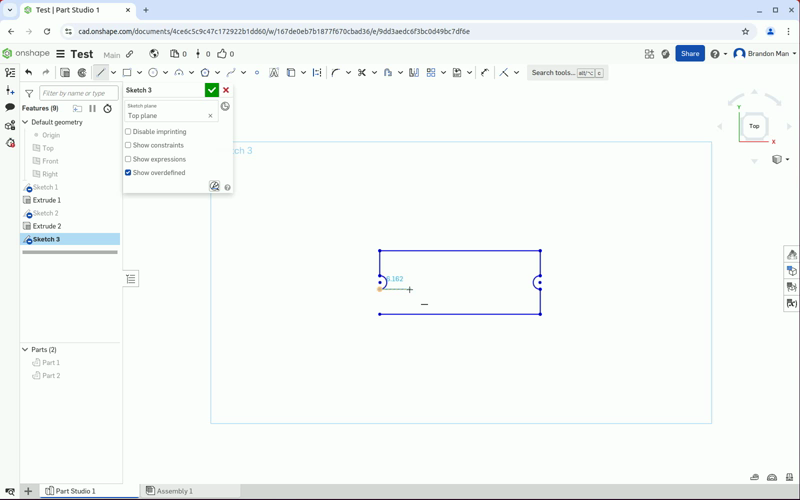
mouse_move(379, 314)
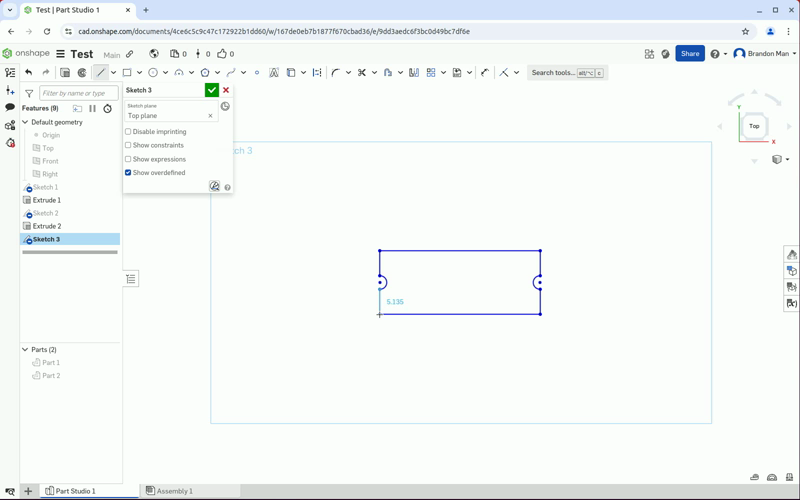
key_up(shift)
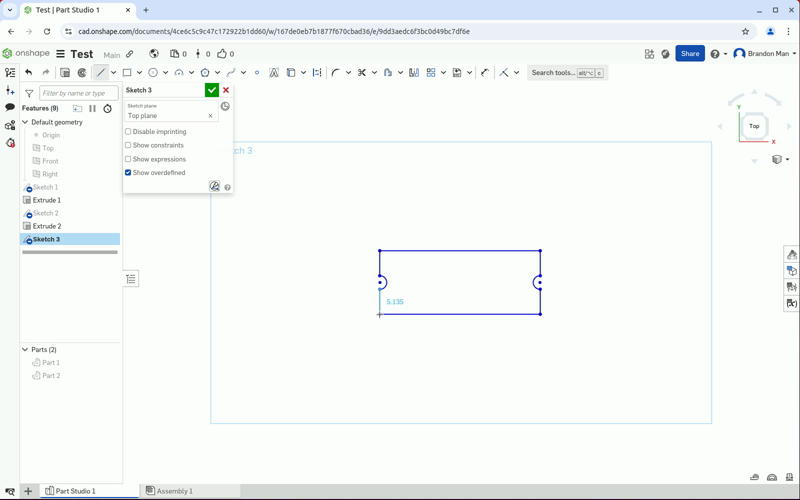
click(379, 314)
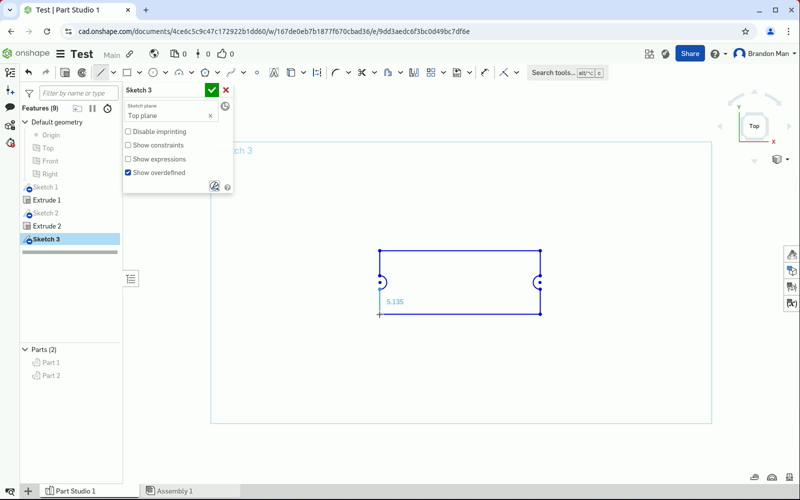
key(esc)
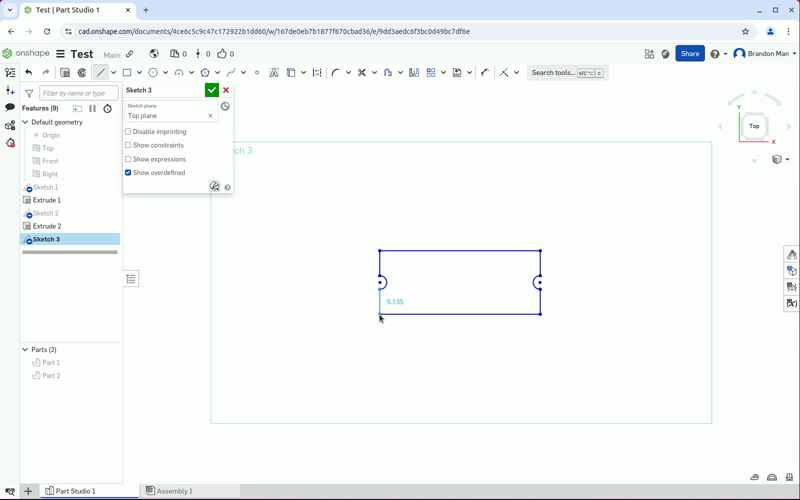
mouse_move(403, 279)
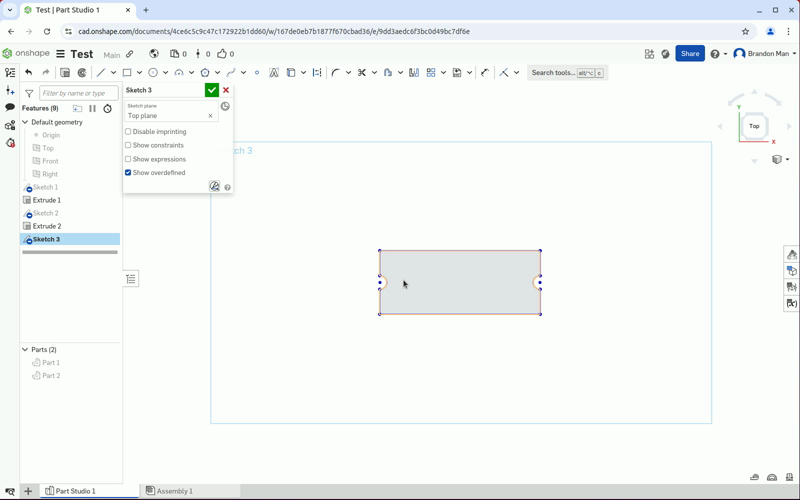
scroll(6)
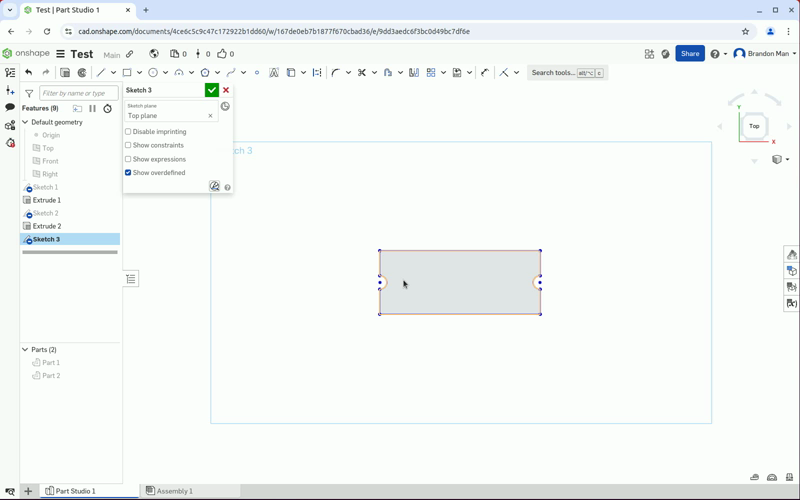
scroll(6)
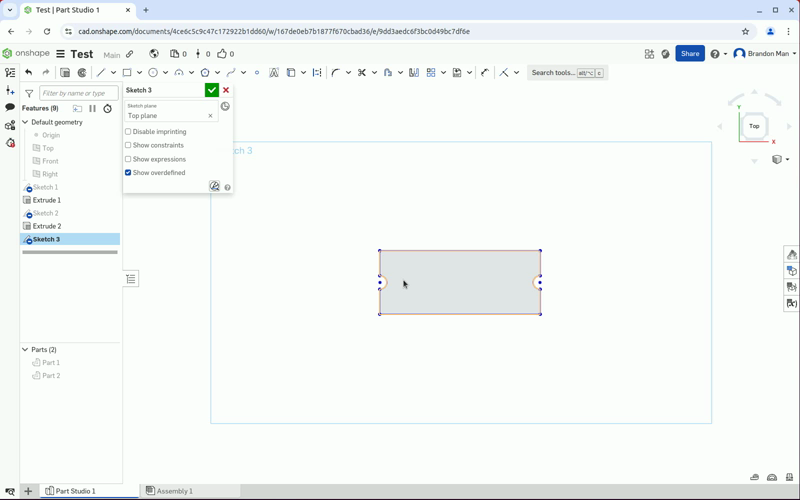
scroll(6)
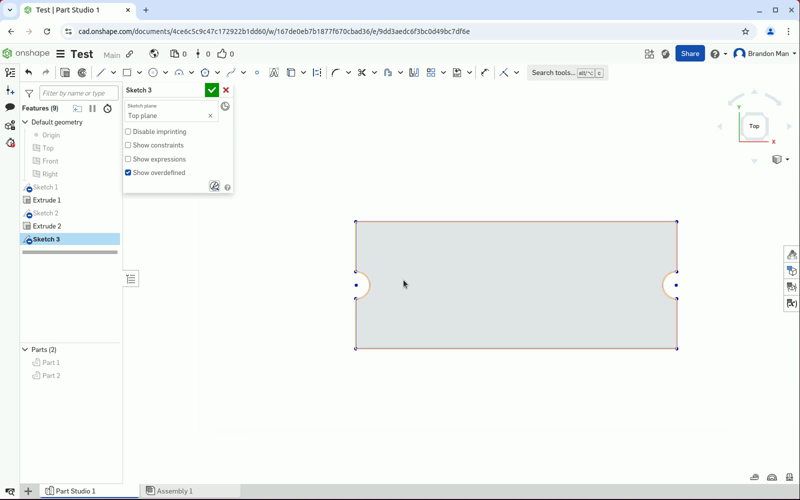
scroll(6)
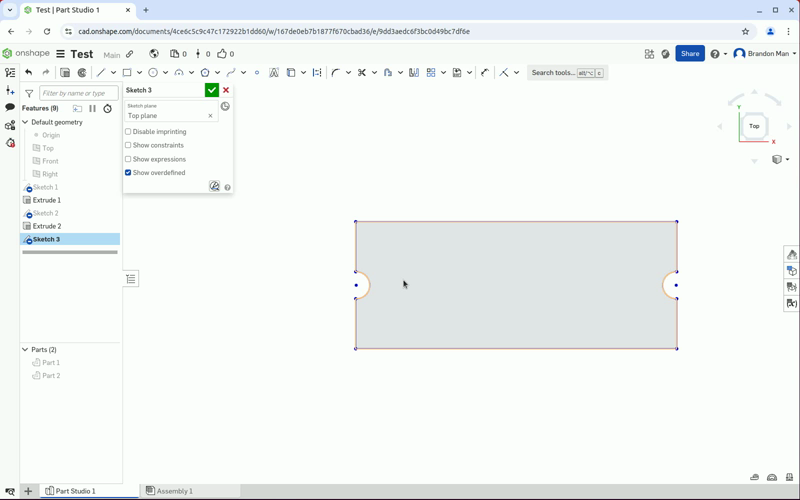
scroll(6)
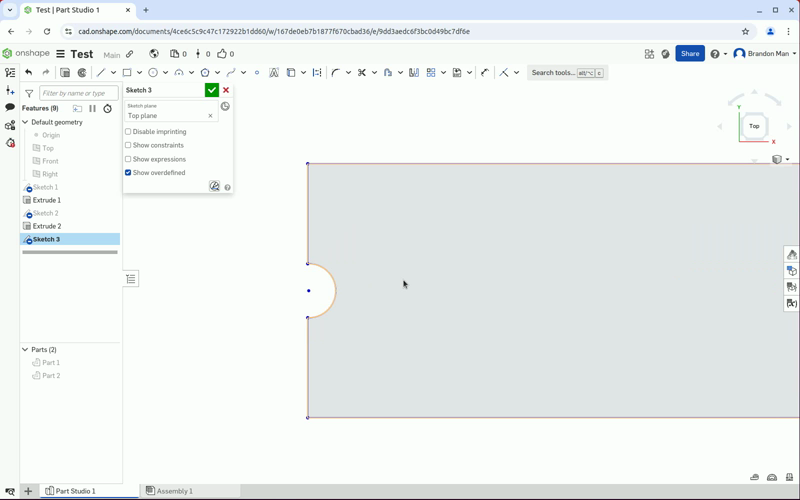
scroll(6)
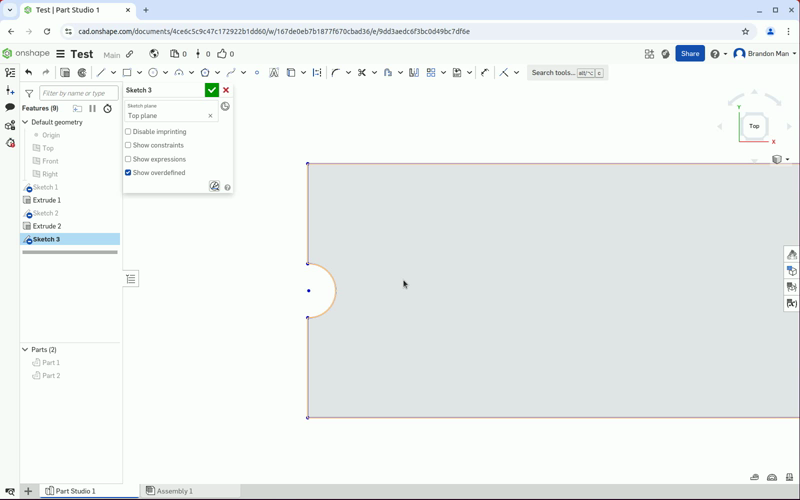
scroll(6)
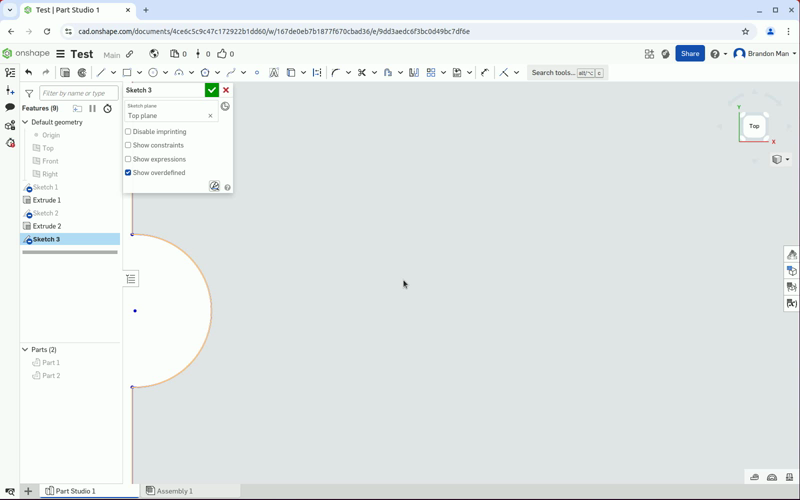
click(403, 279)
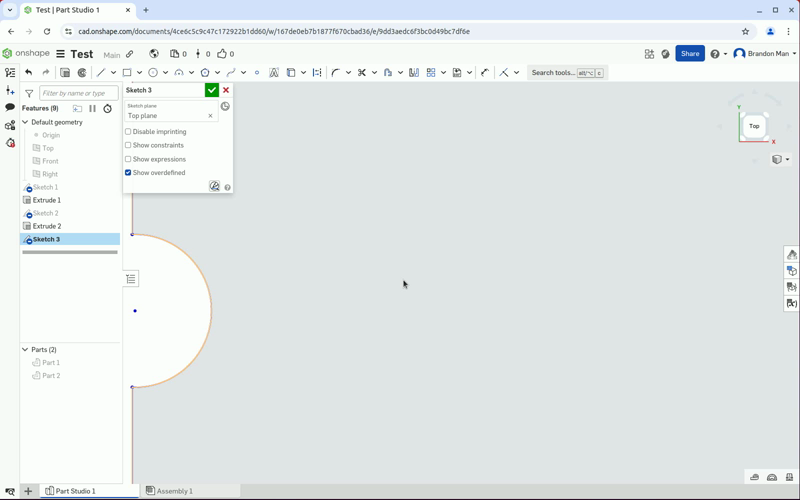
scroll(-6)
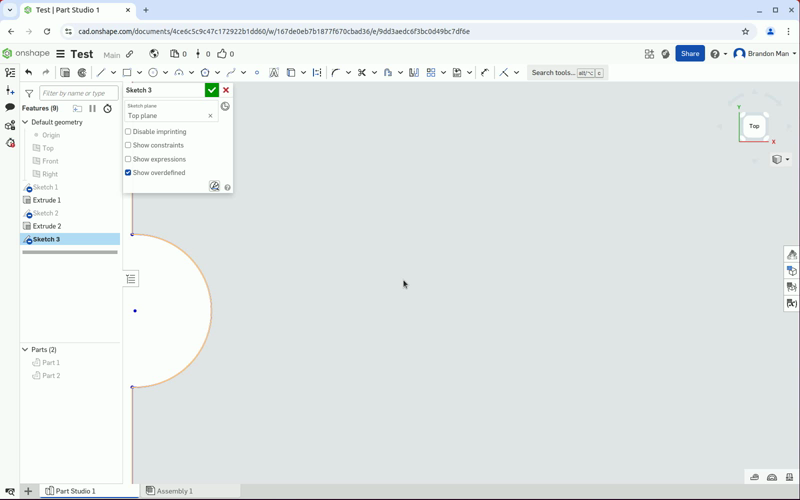
scroll(-6)
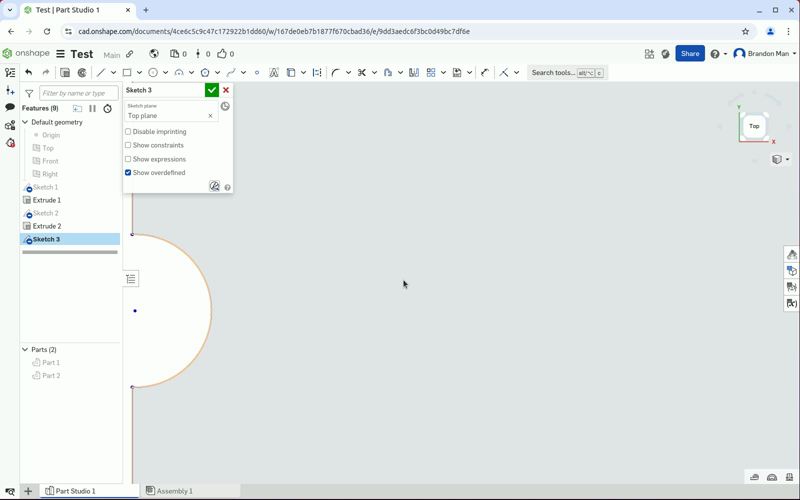
scroll(-6)
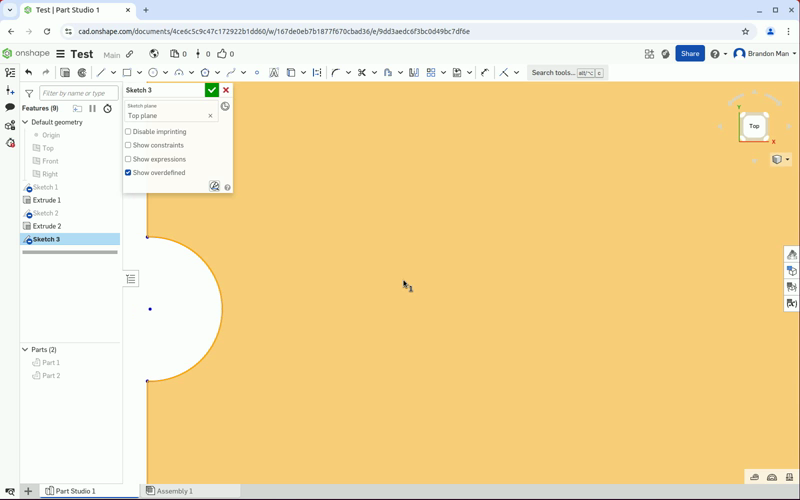
scroll(-6)
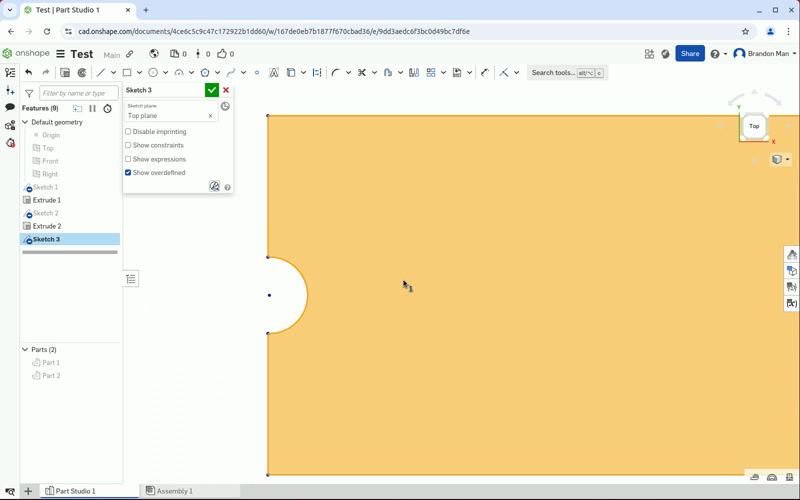
scroll(-6)
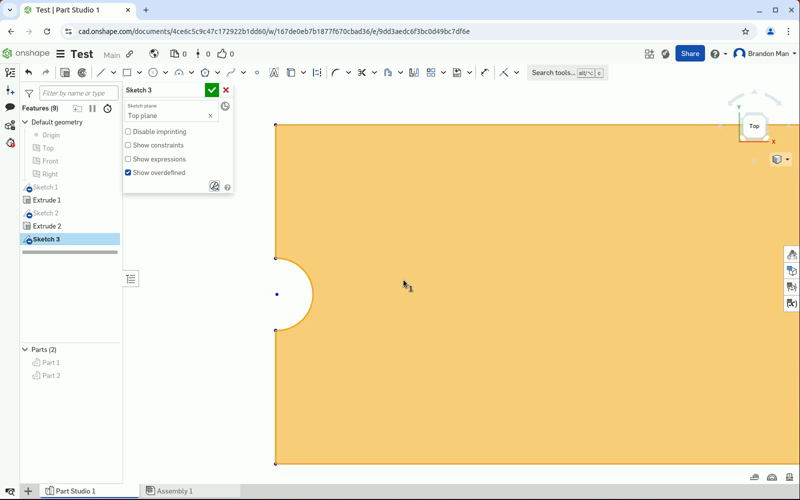
scroll(-6)
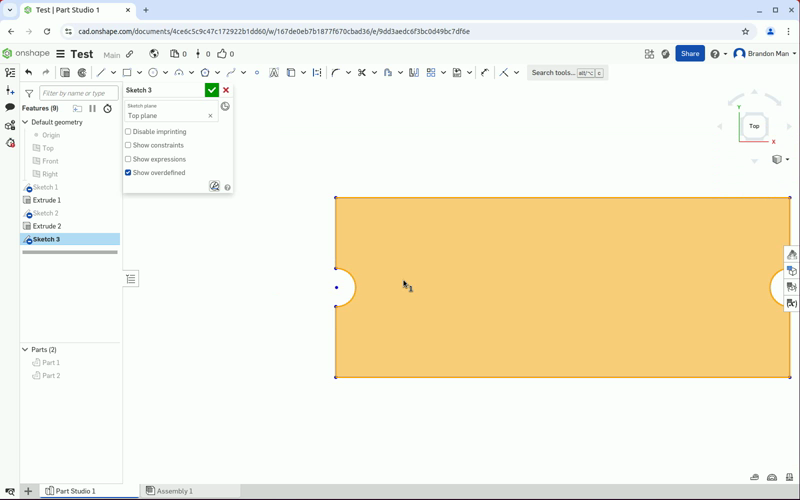
scroll(-6)
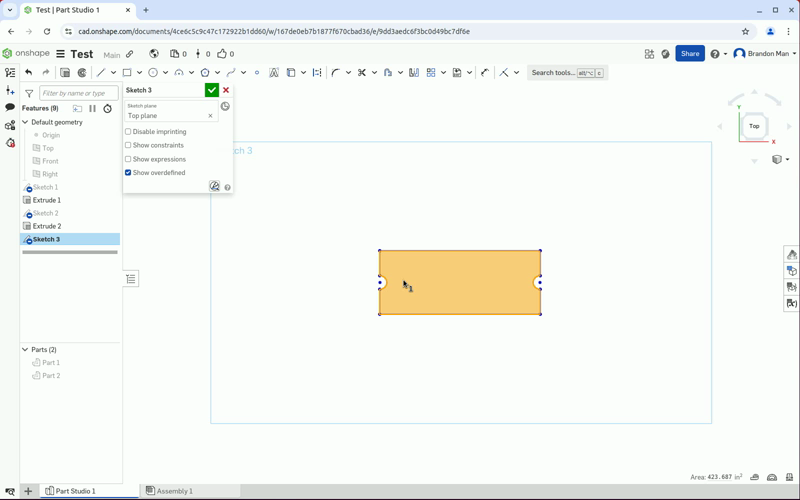
mouse_move(73, 352)
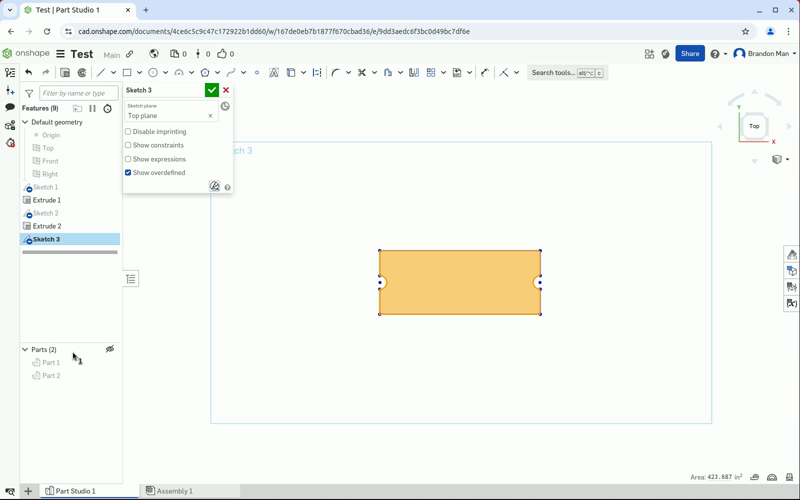
key(shift+y)
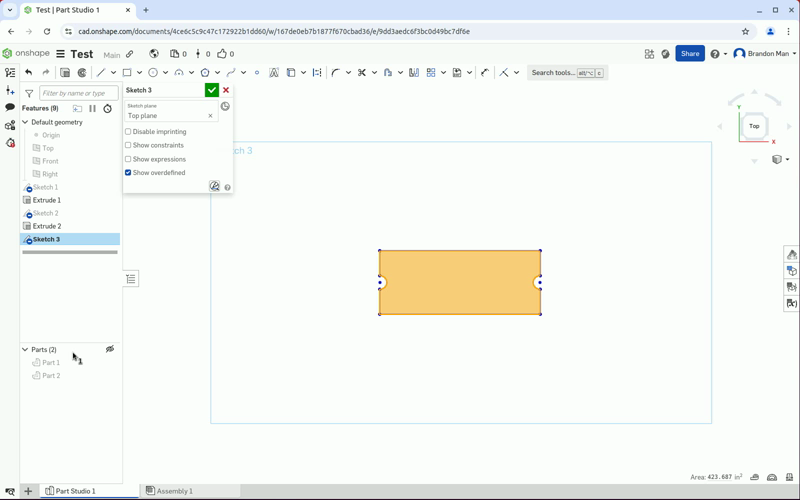
key(shift+e)
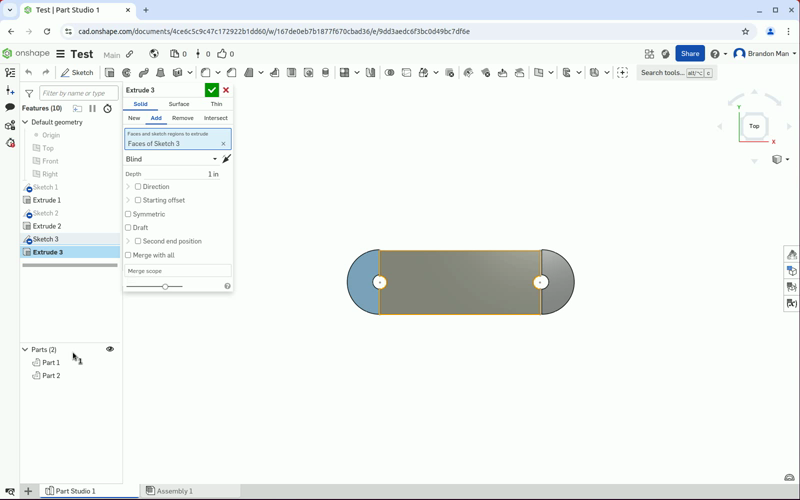
mouse_move(143, 106)
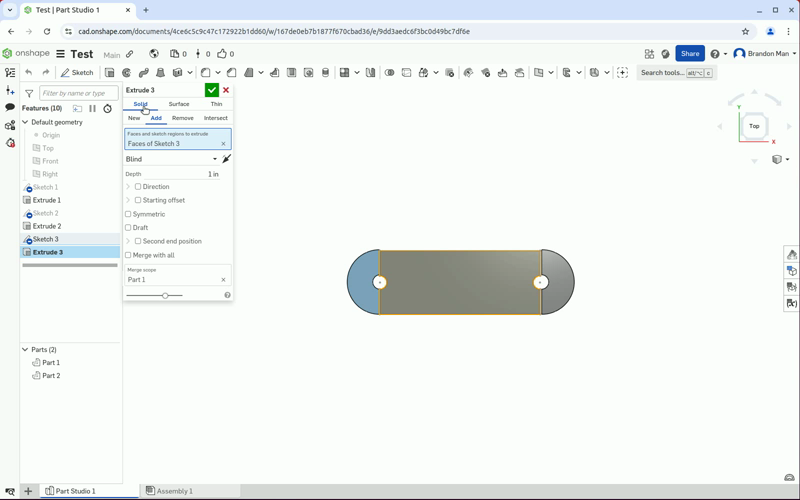
click(143, 106)
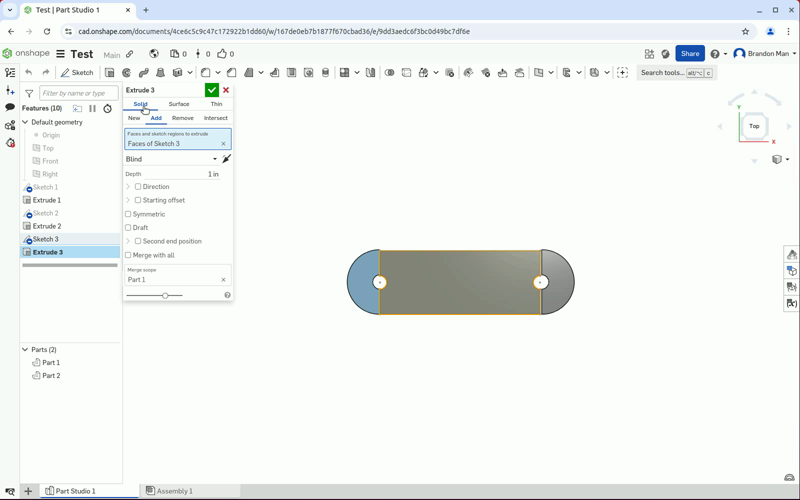
mouse_move(137, 120)
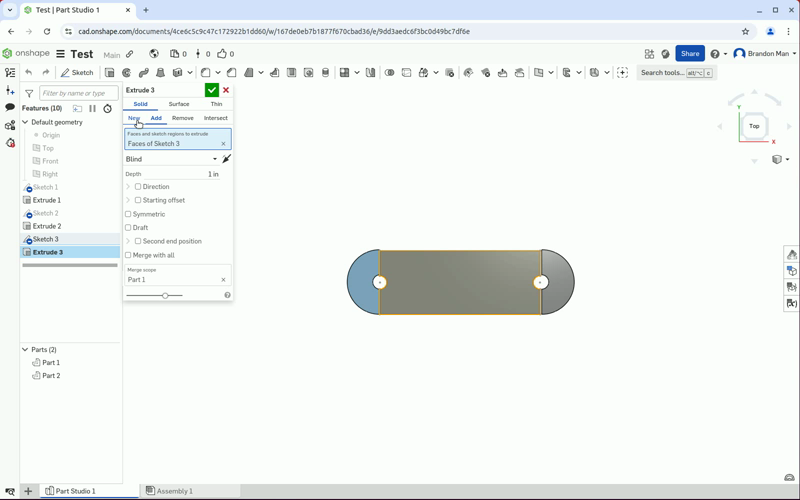
click(137, 120)
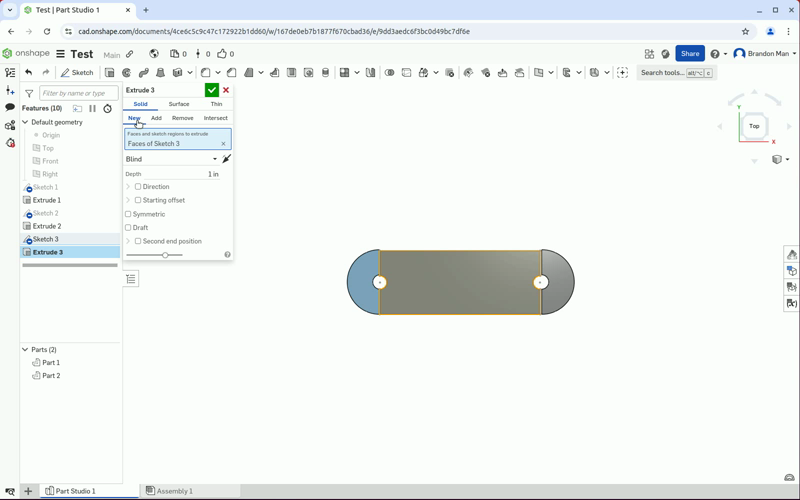
key(tab, 4)
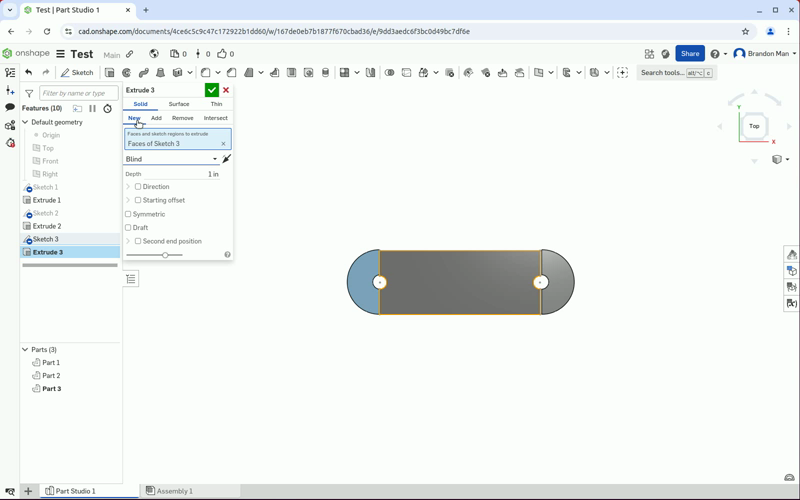
text(8.184)
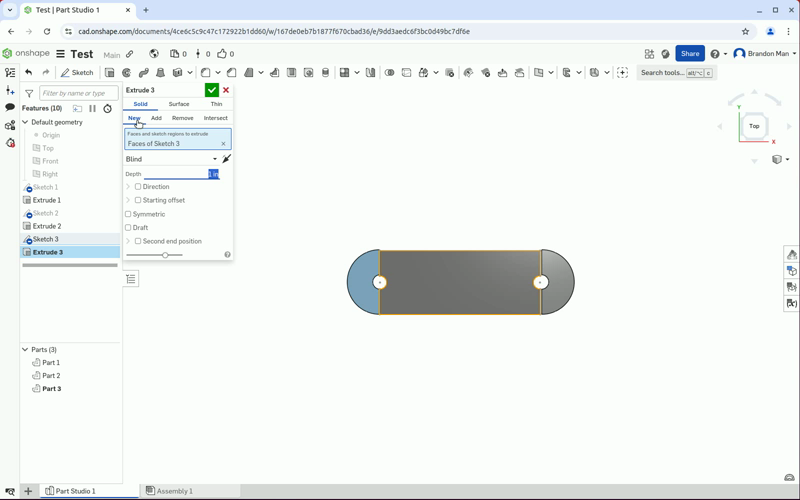
key(enter)
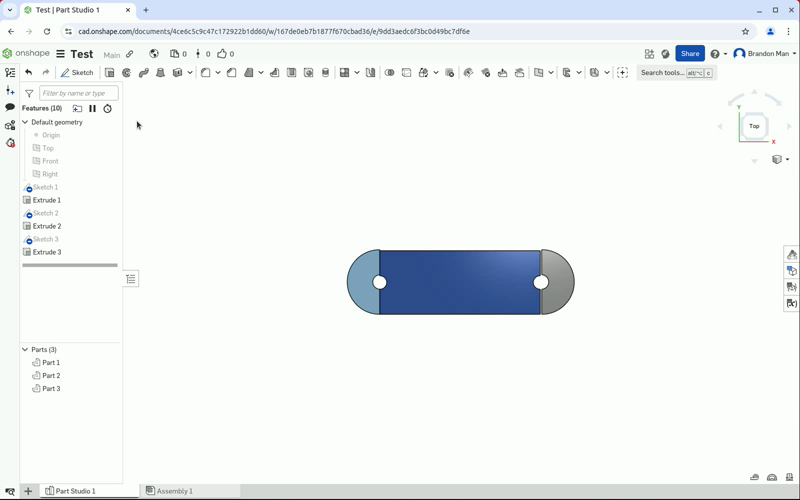
key(shift+h)
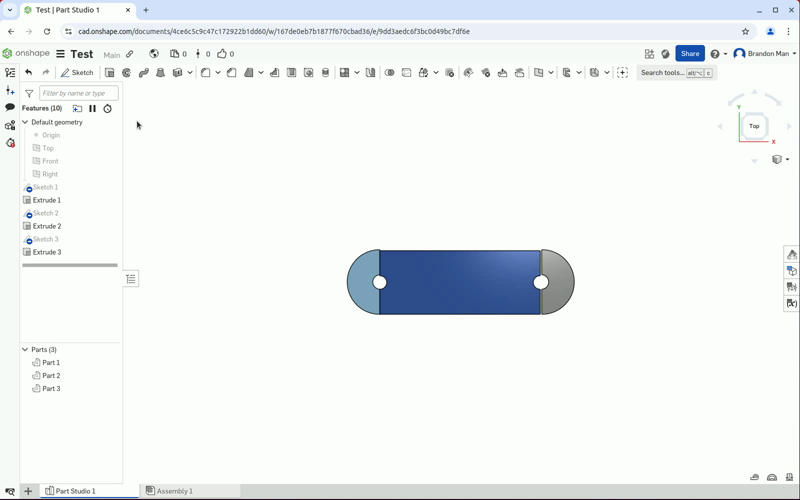
key(shift+h)
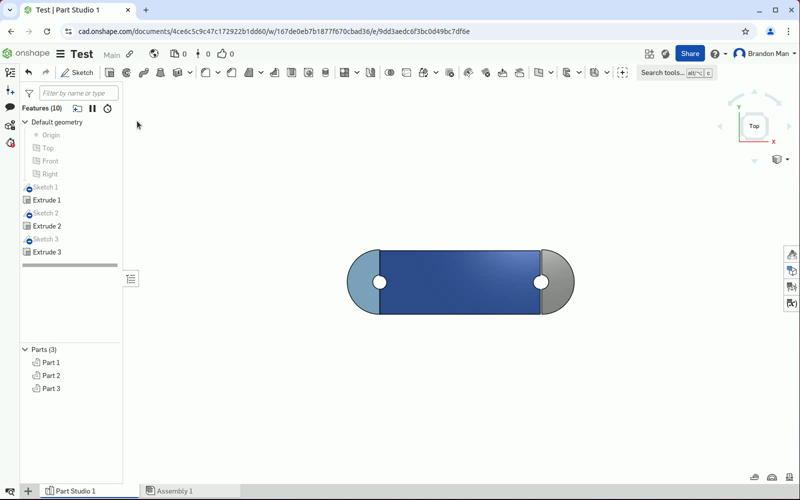
key(shift+7)
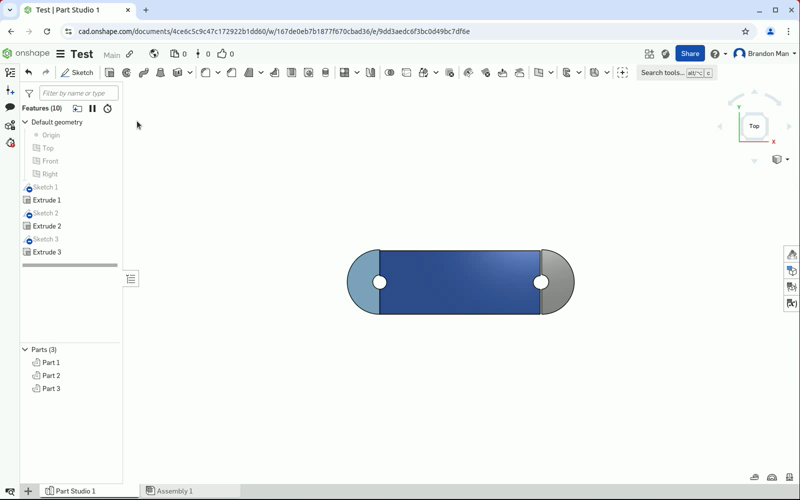
key(up, 3)
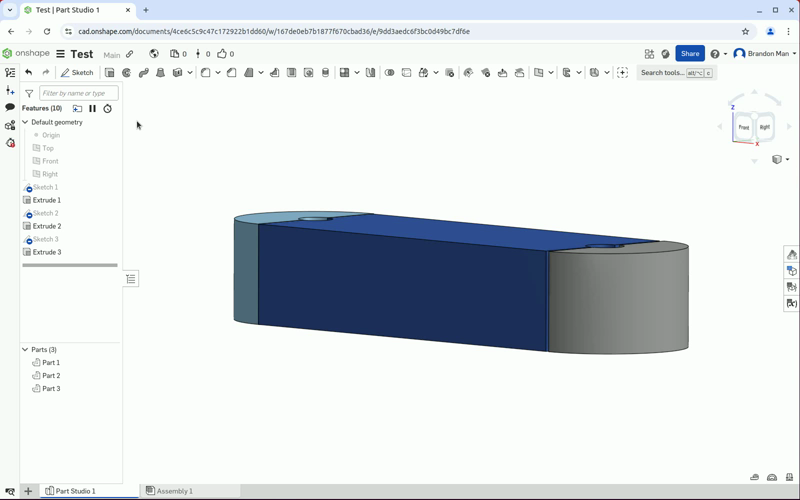
key(left, 3)
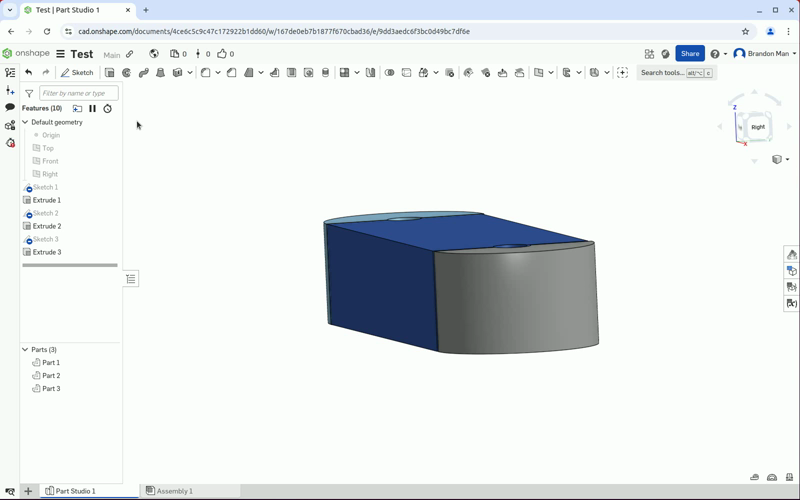
key(right, 3)
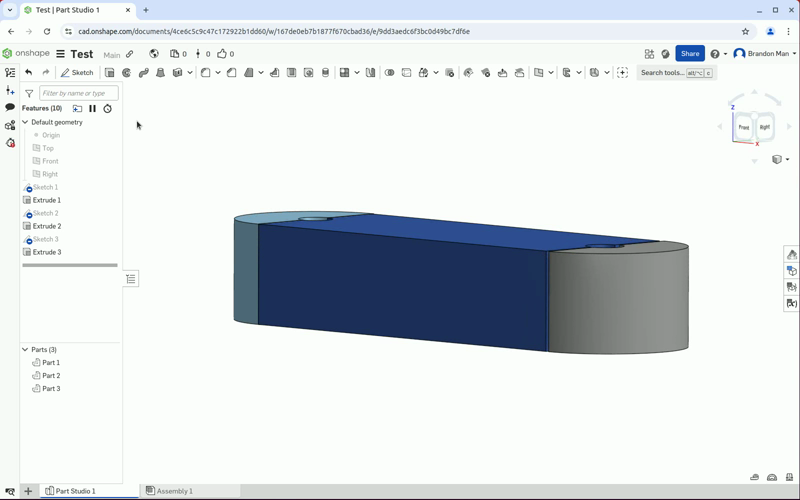
key(down, 3)
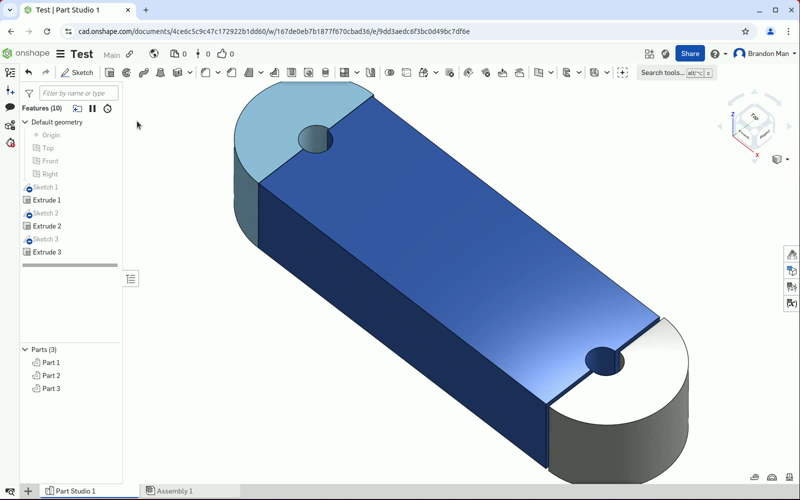
mouse_move(73, 189)
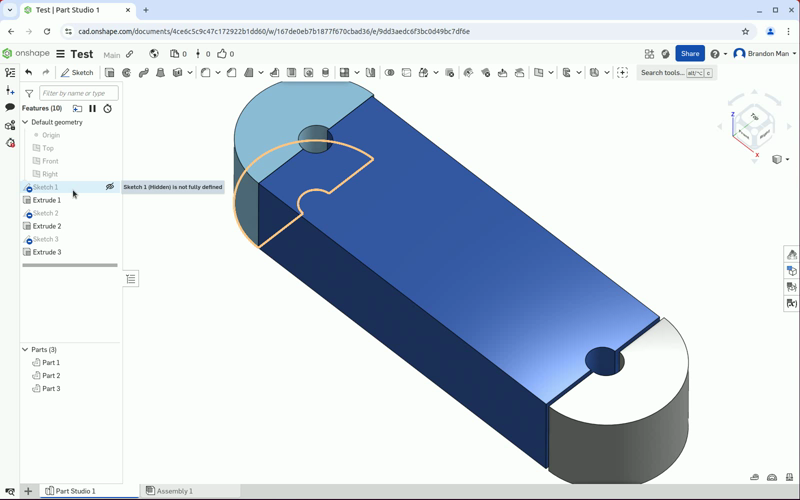
click(73, 189)